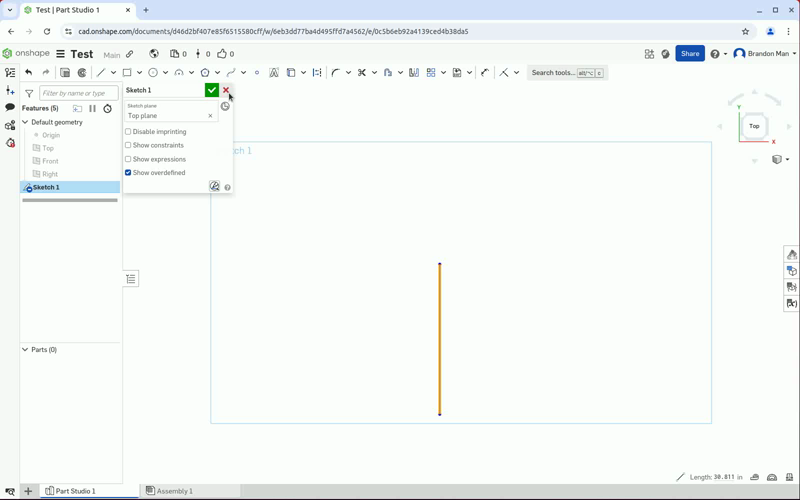
key(shift+h)
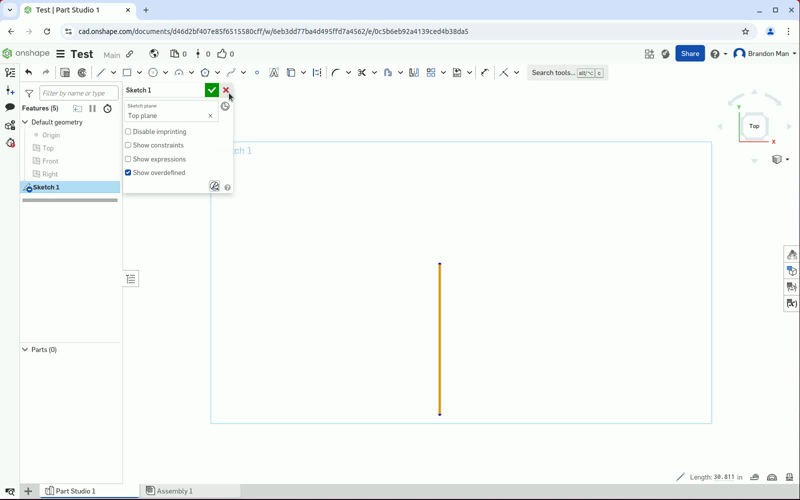
key(shift+s)
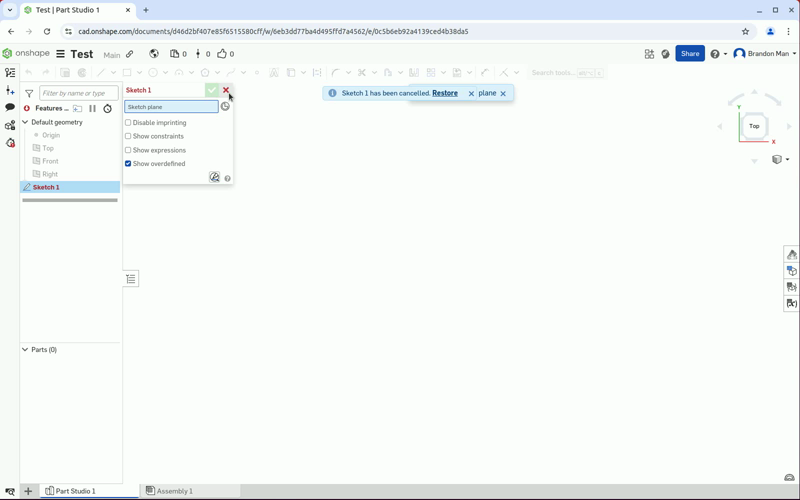
mouse_move(73, 150)
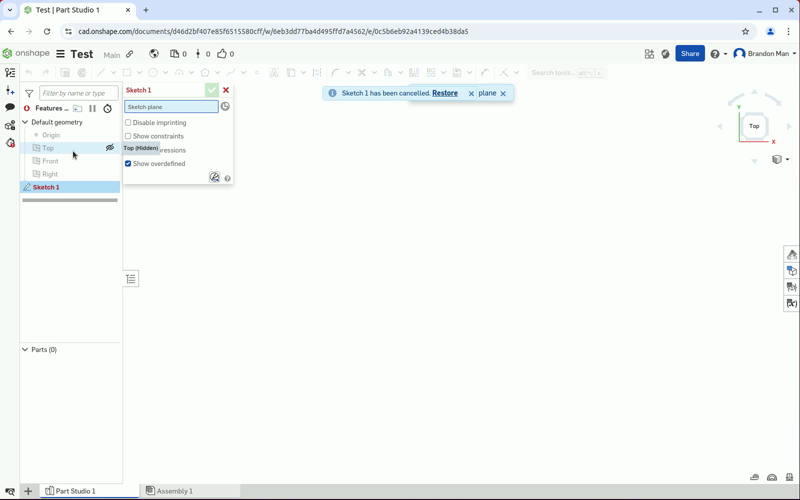
click(73, 150)
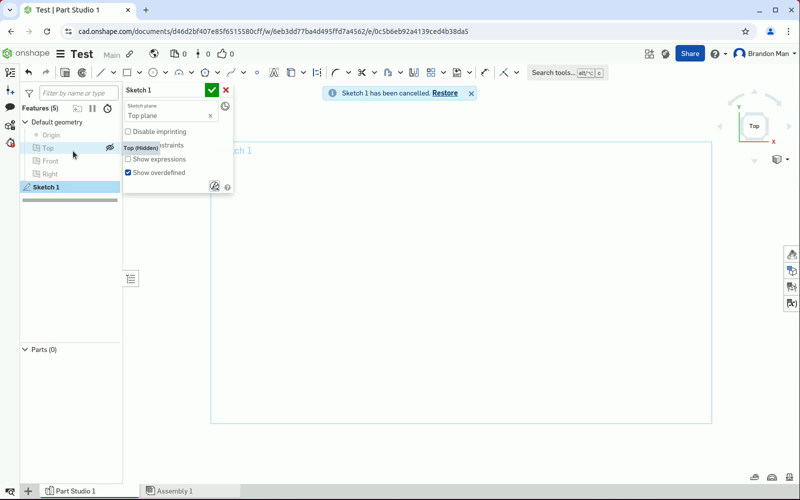
mouse_move(73, 352)
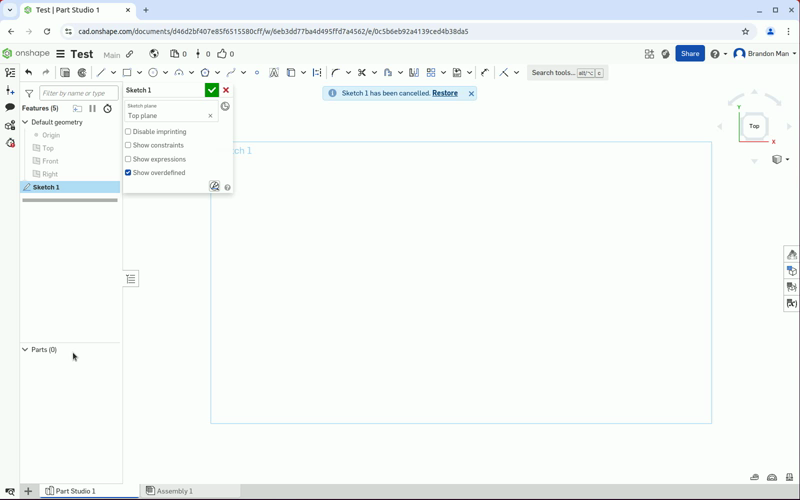
key(y)
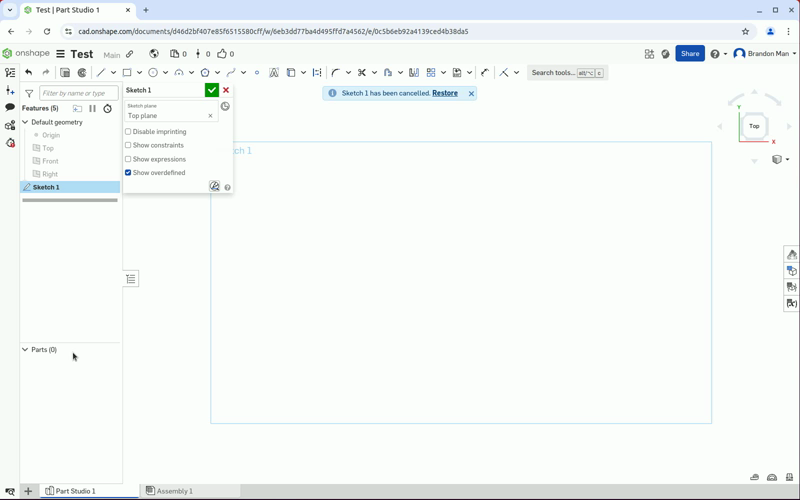
key(l)
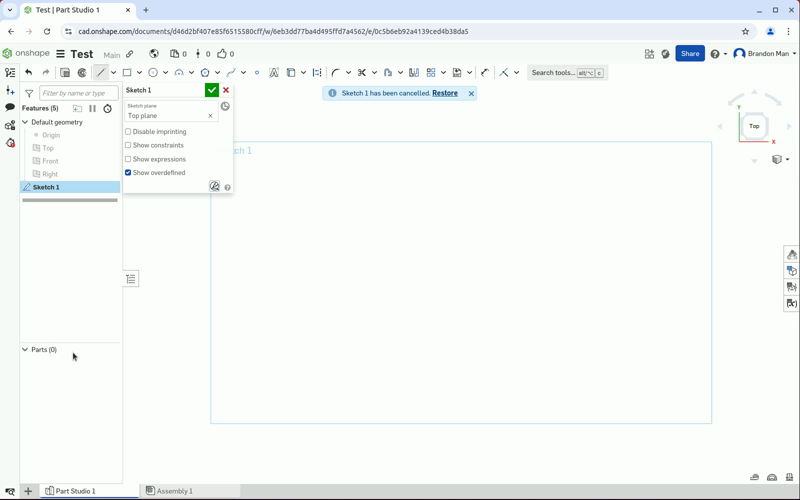
key_down(shift)
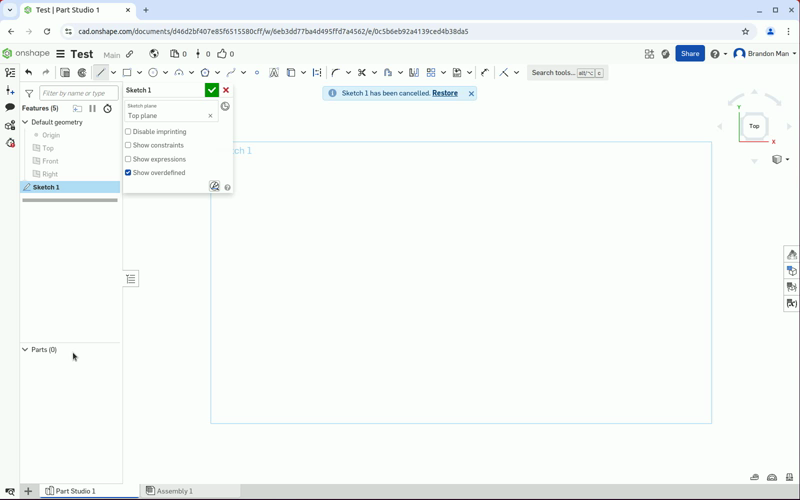
mouse_move(398, 333)
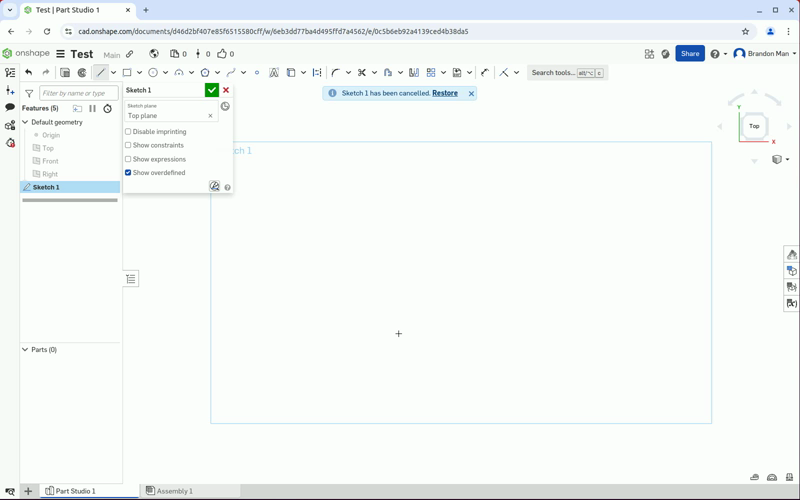
click(398, 333)
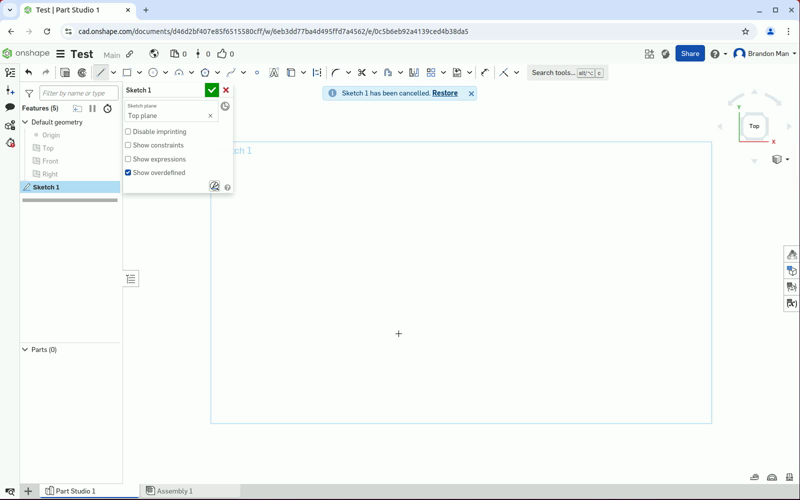
key_up(shift)
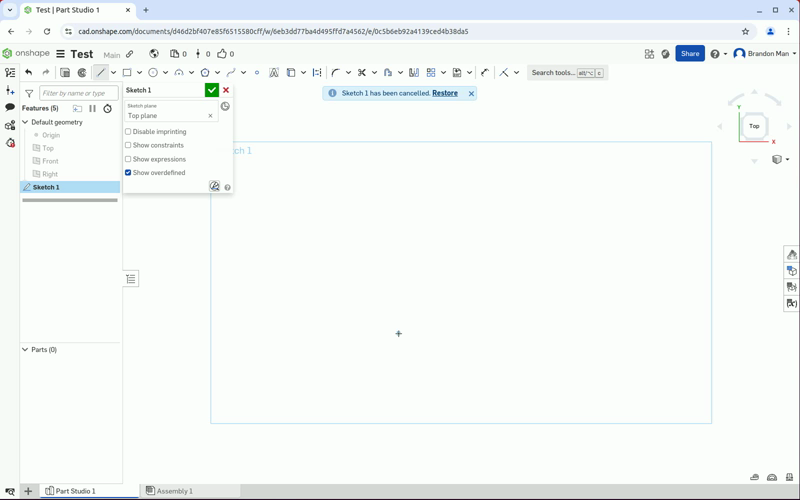
key_down(shift)
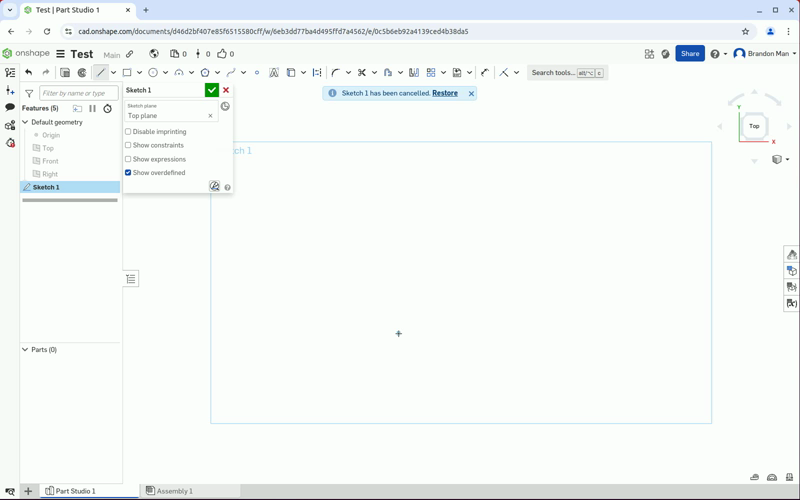
mouse_move(428, 333)
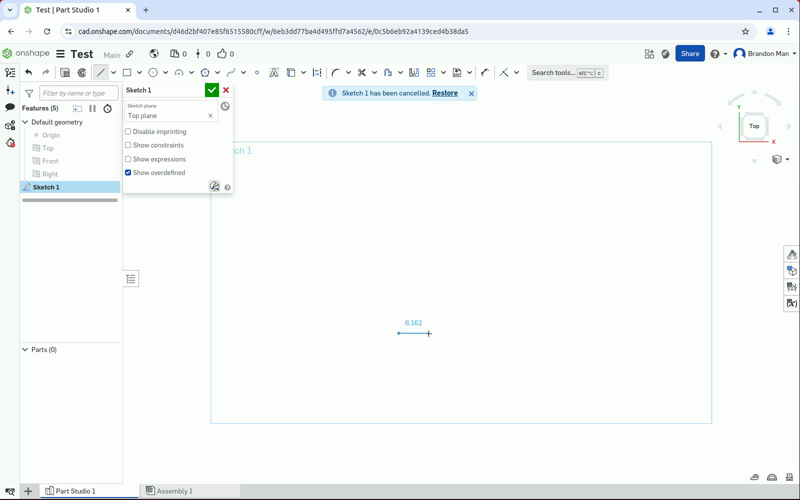
mouse_move(430, 333)
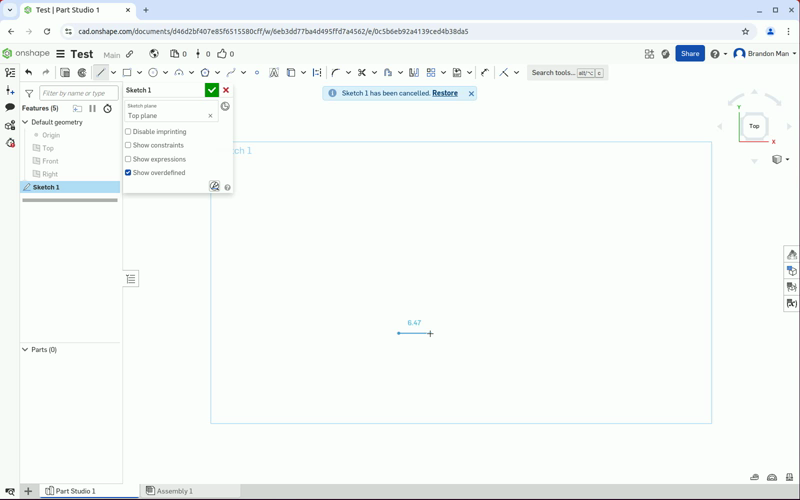
click(430, 333)
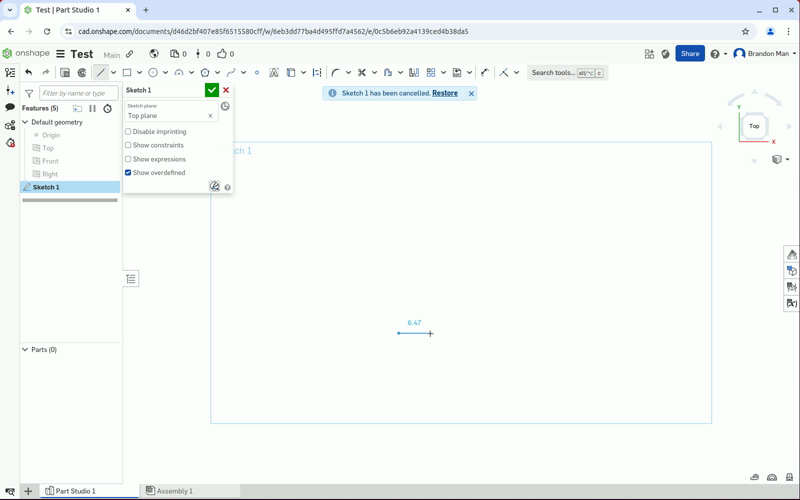
key_up(shift)
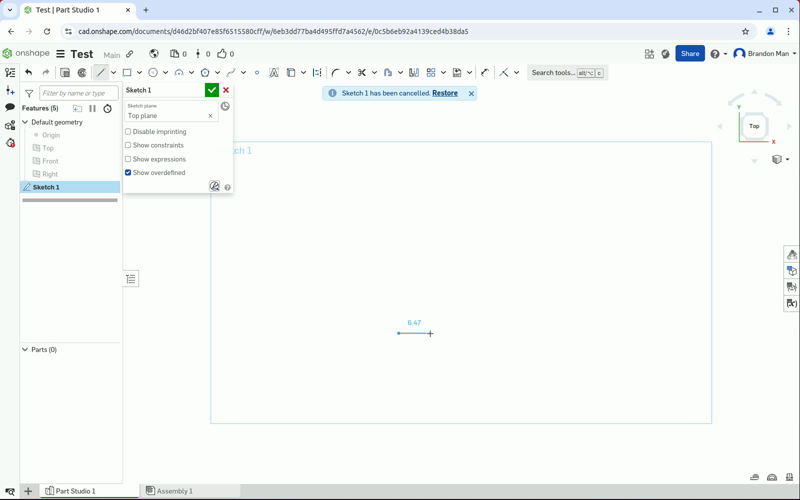
key_down(shift)
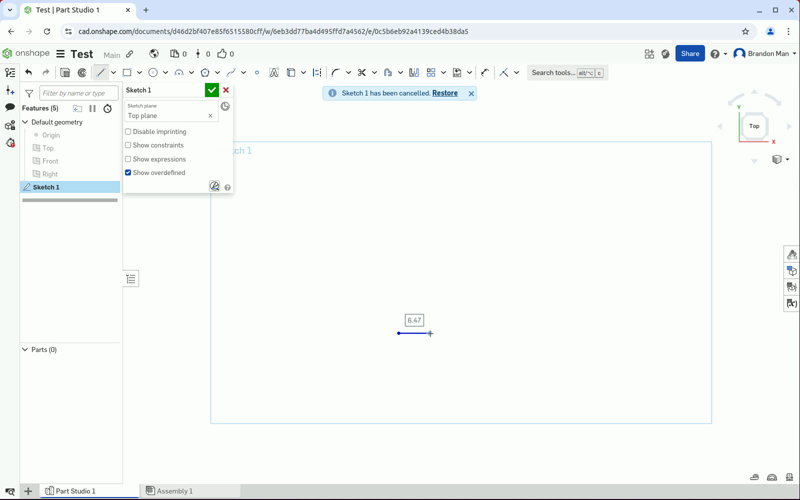
mouse_move(460, 333)
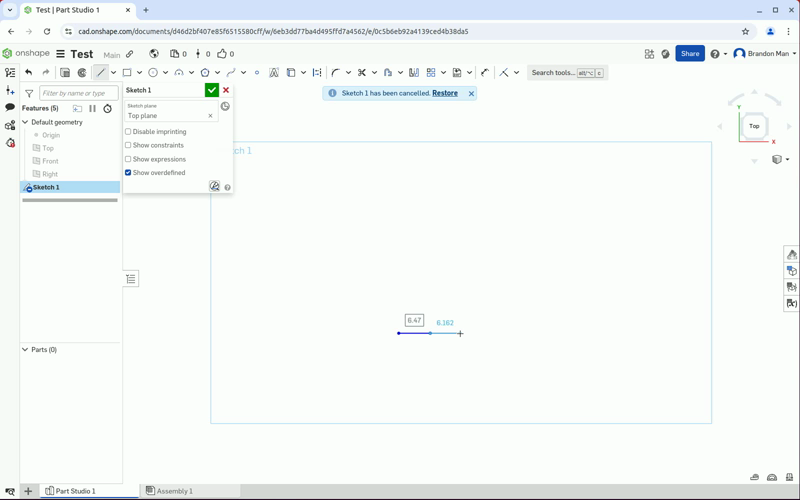
mouse_move(430, 308)
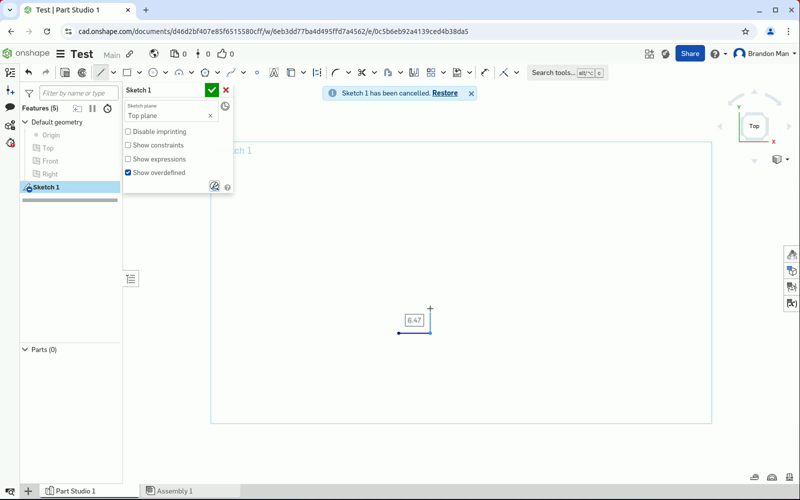
click(430, 308)
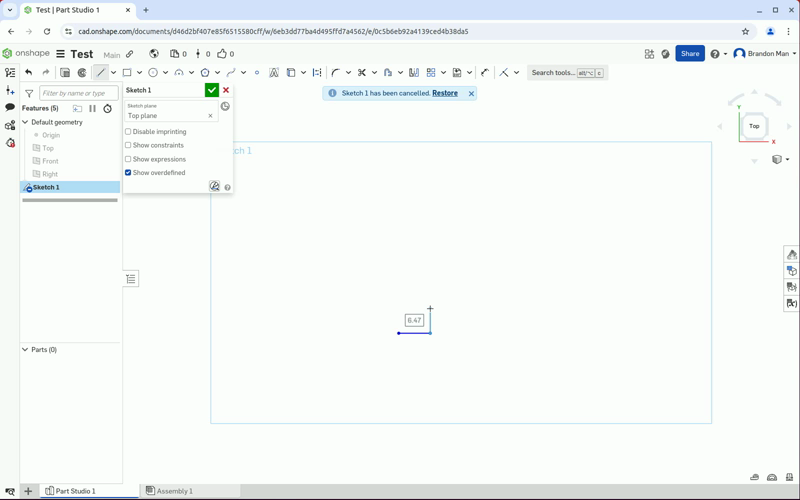
key_up(shift)
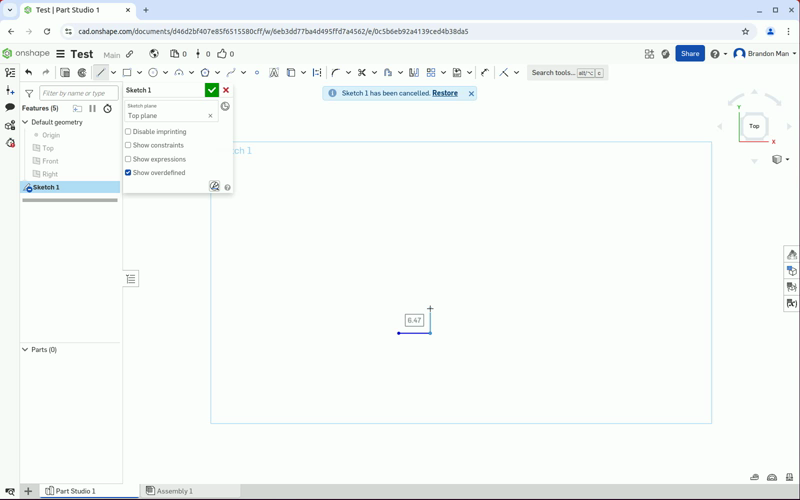
key_down(shift)
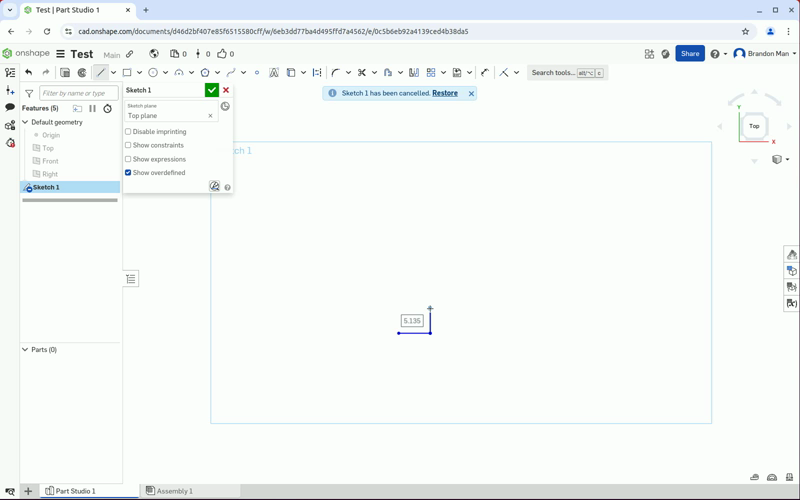
mouse_move(460, 308)
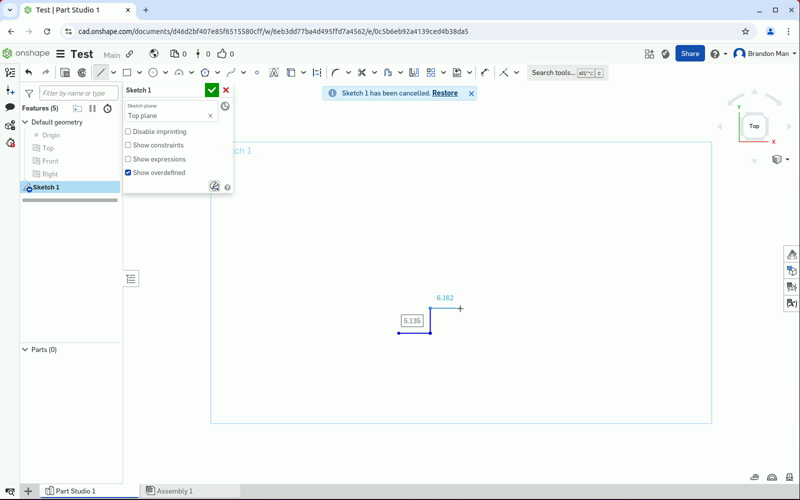
mouse_move(398, 308)
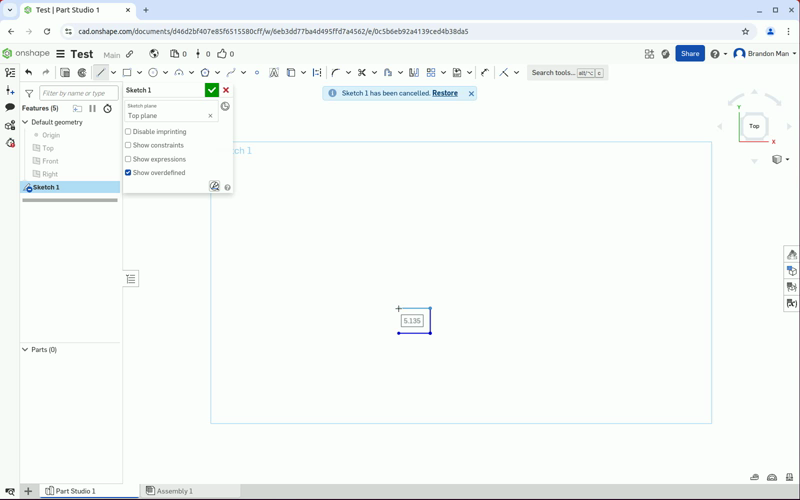
click(398, 308)
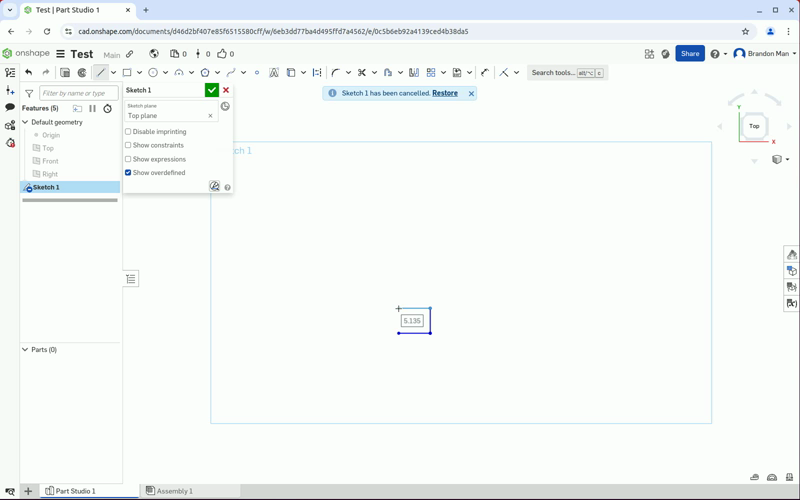
key_up(shift)
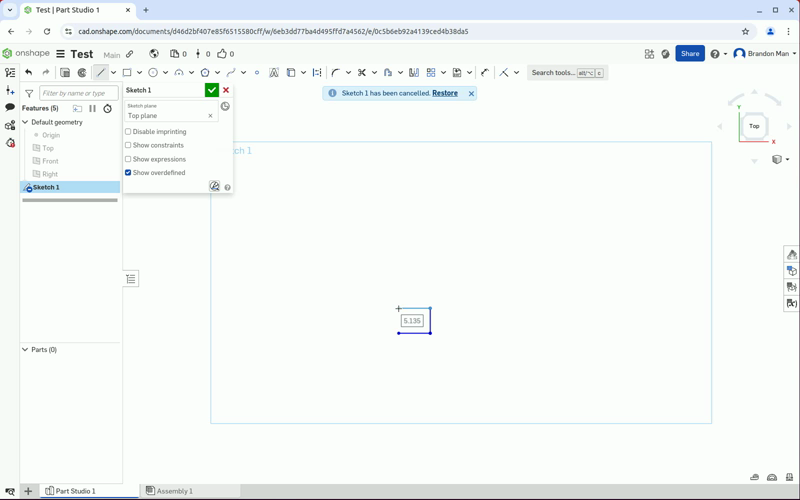
key(esc)
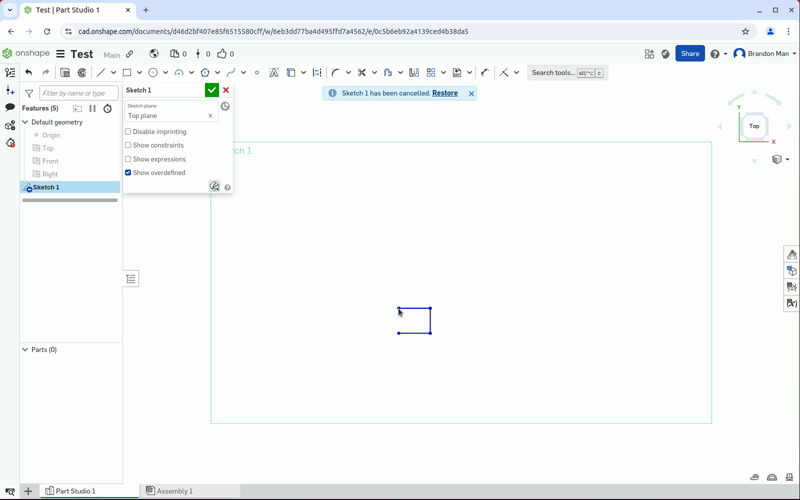
key(a)
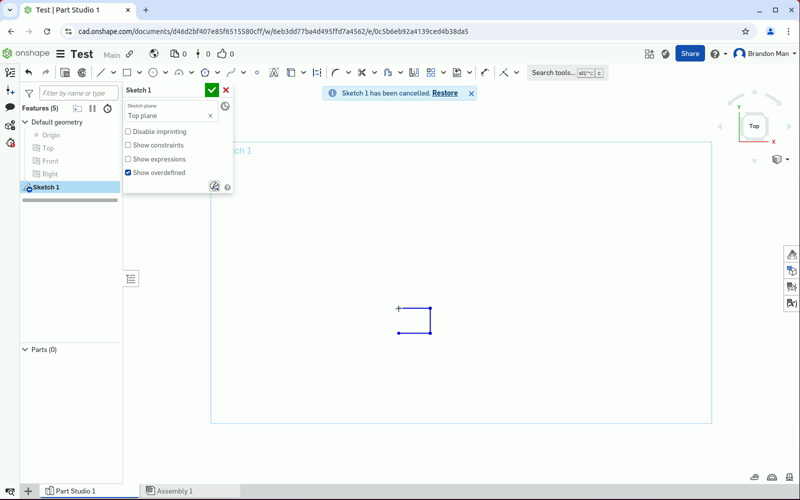
mouse_move(398, 308)
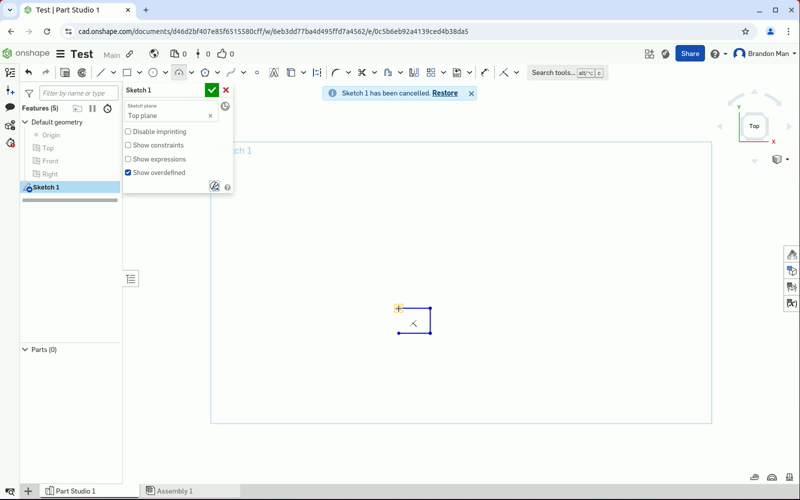
click(398, 308)
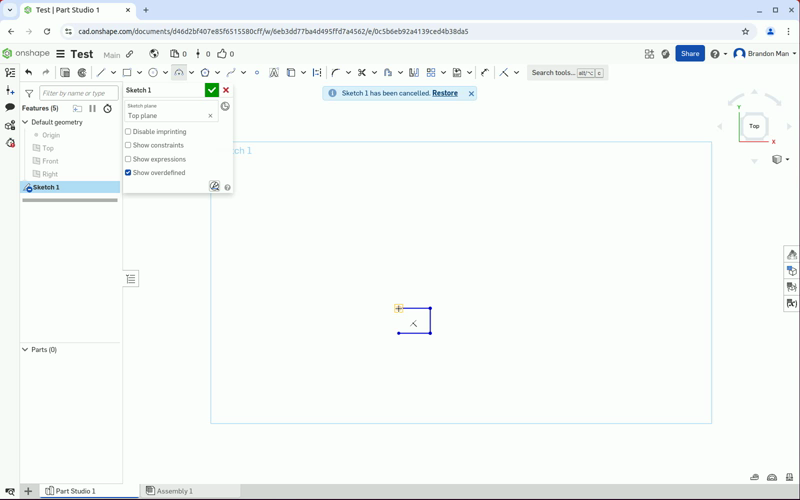
key_down(shift)
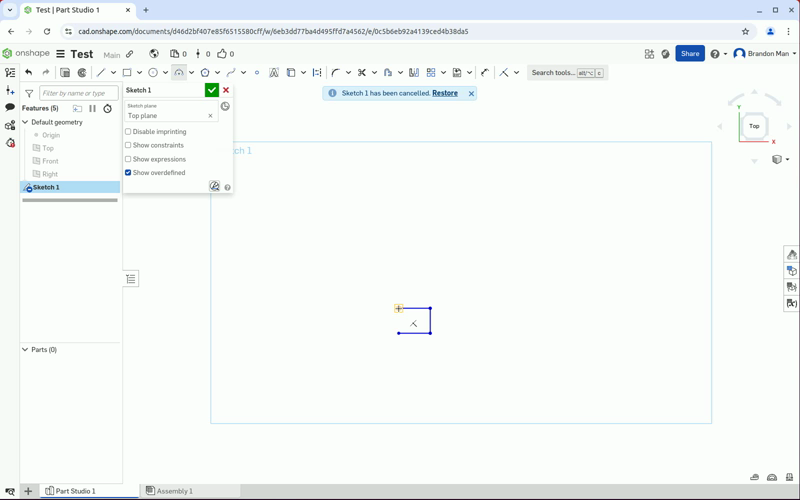
mouse_move(398, 258)
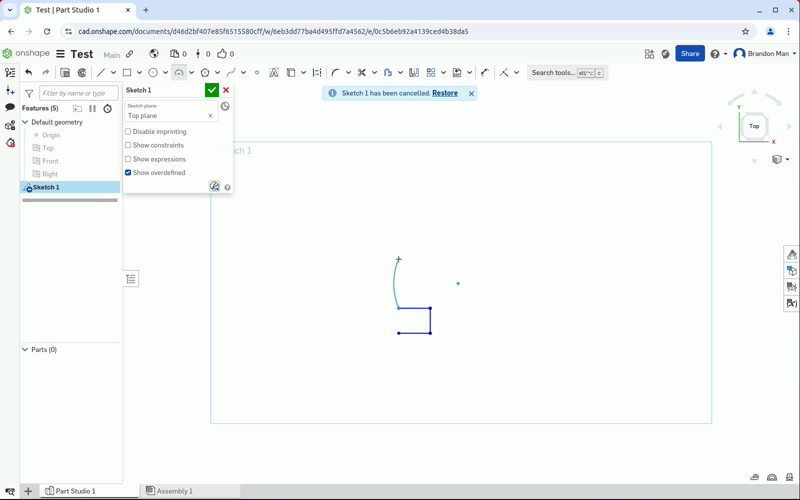
click(398, 258)
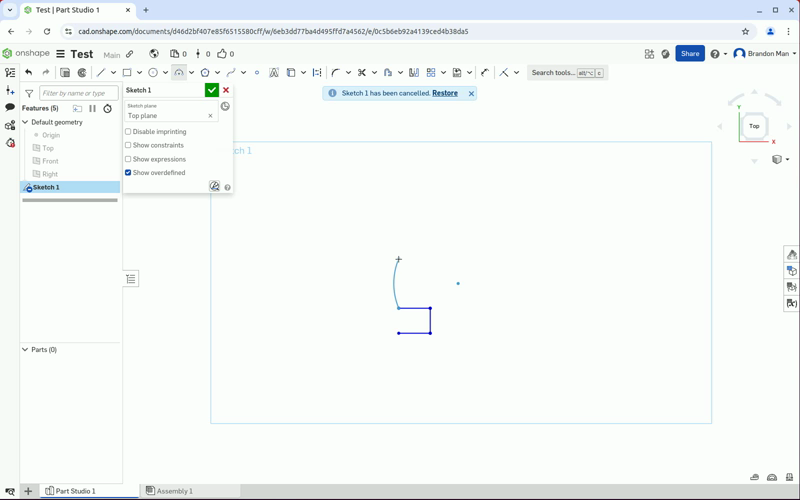
mouse_move(374, 283)
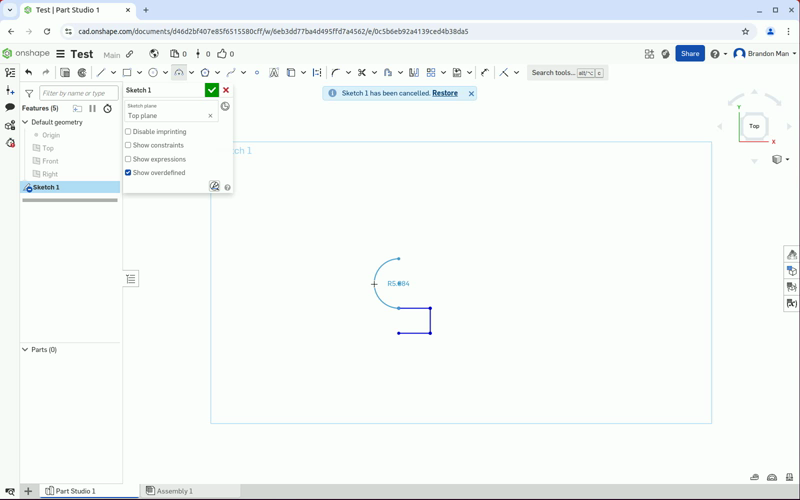
click(374, 283)
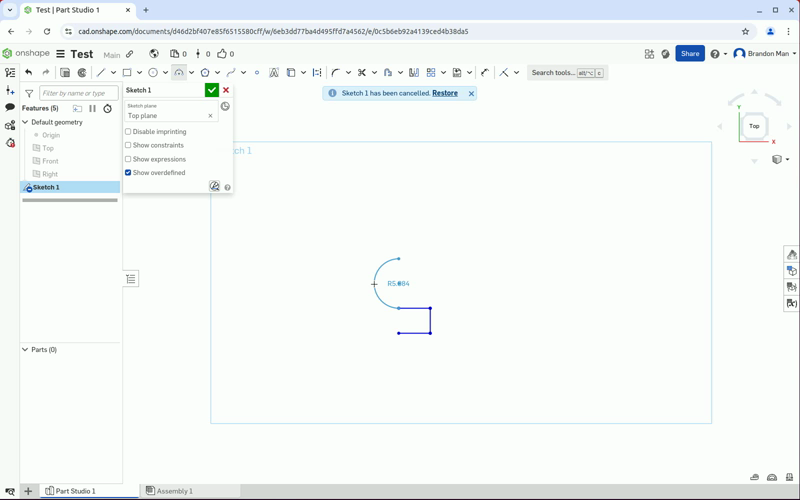
key_up(shift)
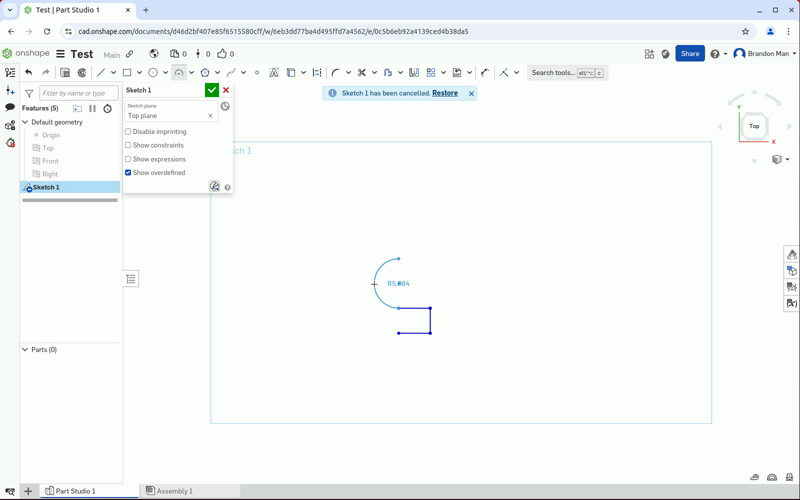
key(esc)
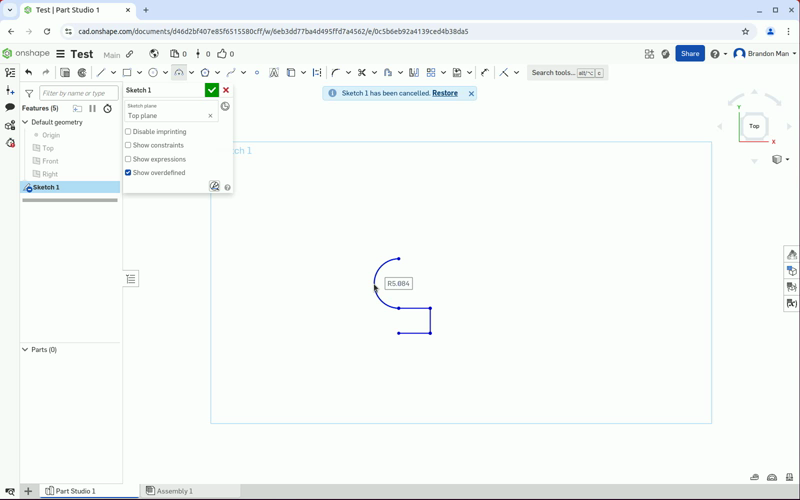
key(l)
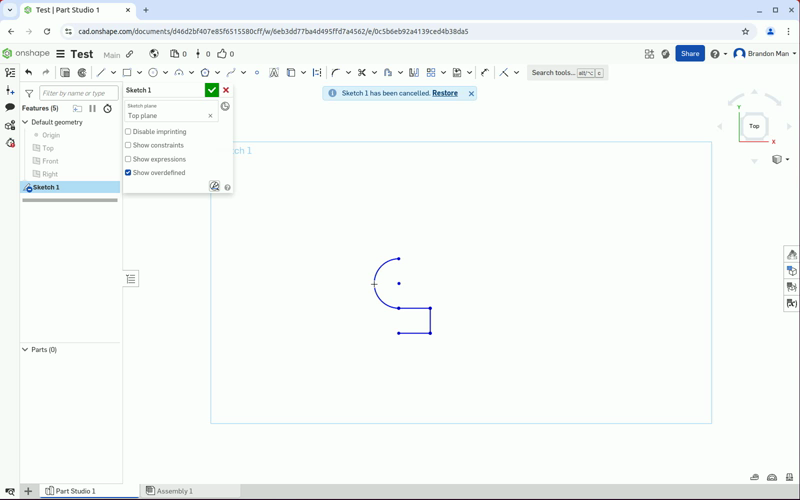
mouse_move(398, 258)
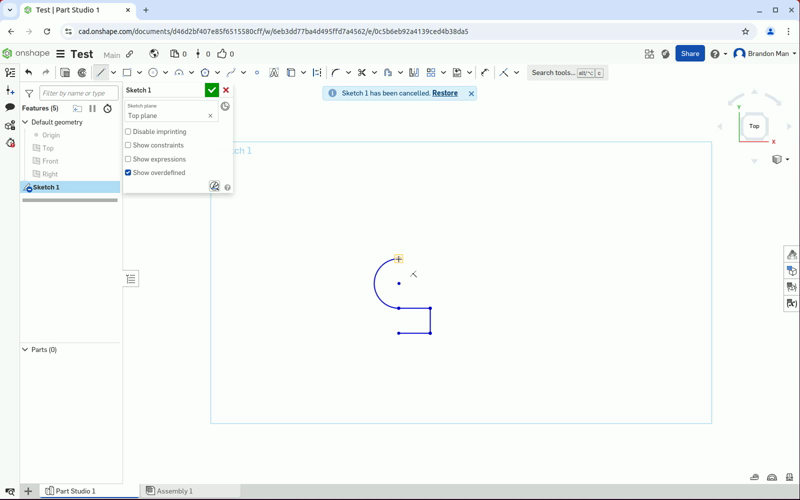
click(398, 258)
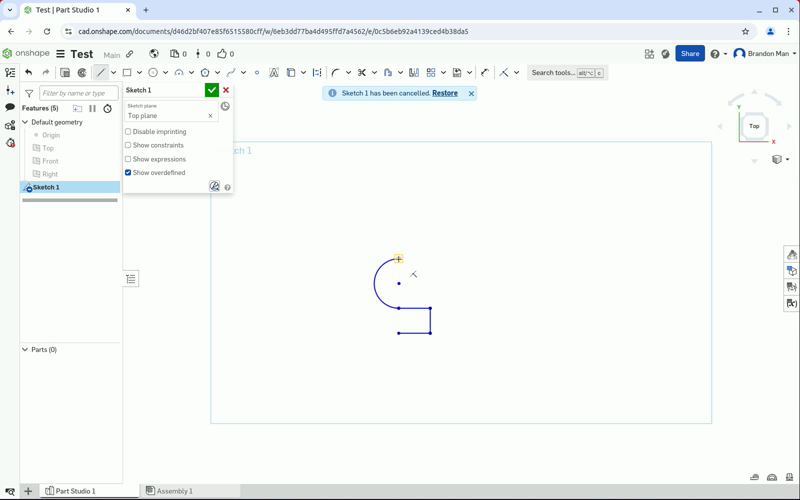
key_down(shift)
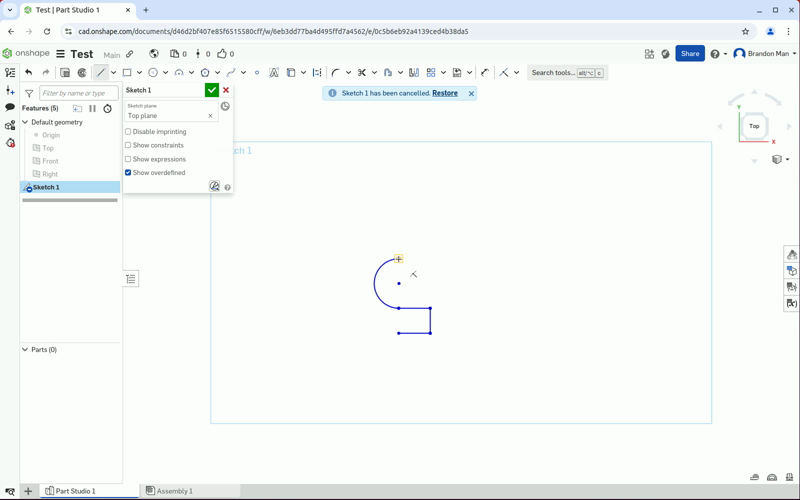
mouse_move(428, 258)
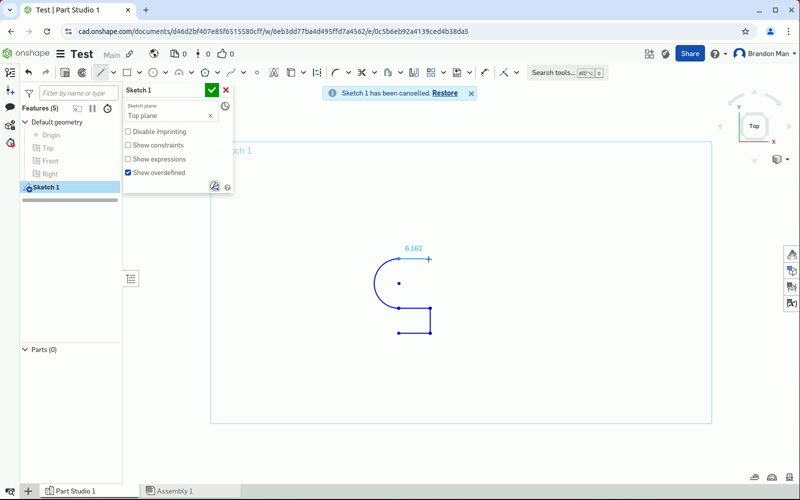
mouse_move(430, 258)
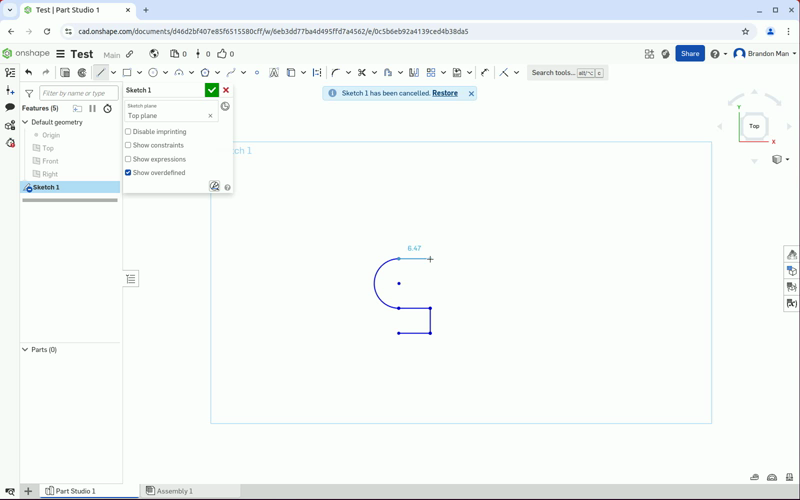
click(430, 258)
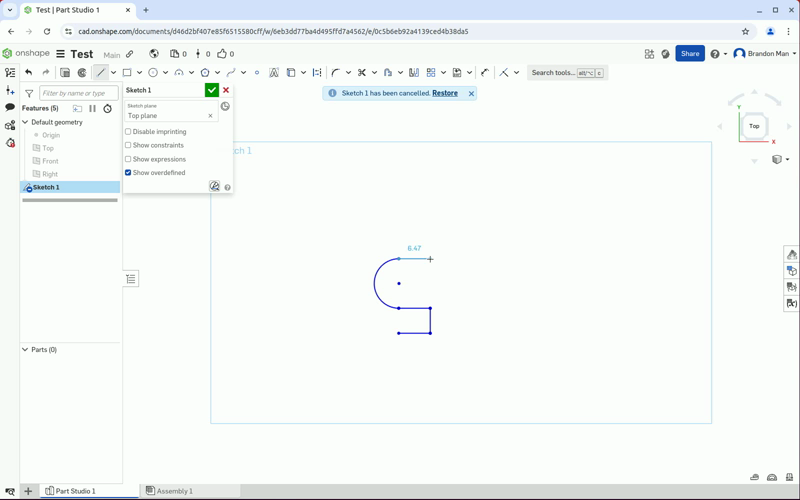
key_up(shift)
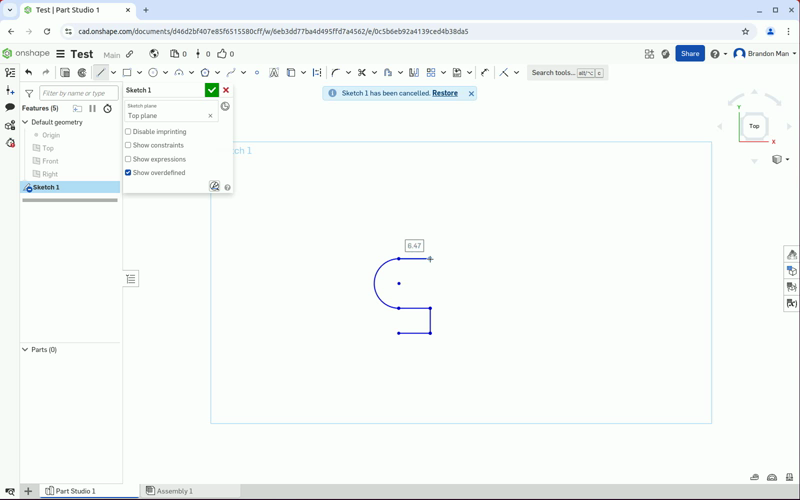
key_down(shift)
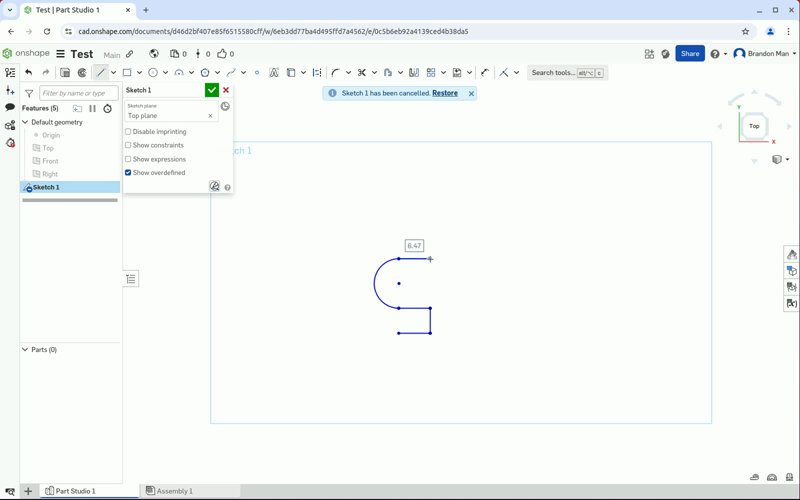
mouse_move(460, 258)
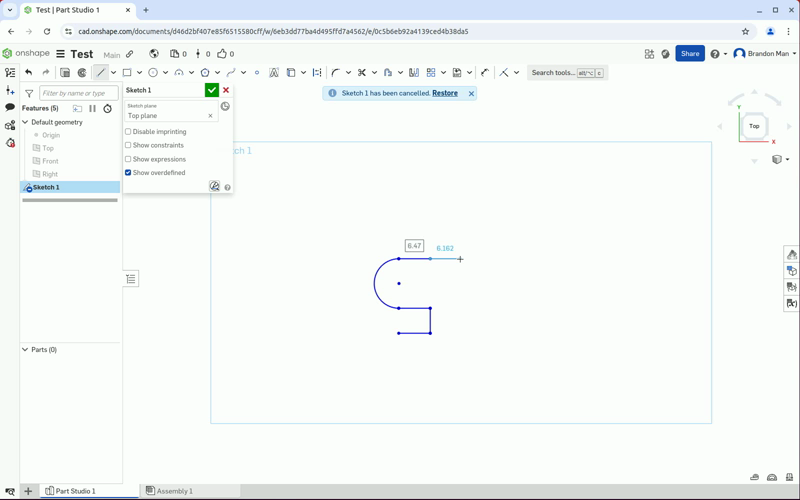
mouse_move(430, 233)
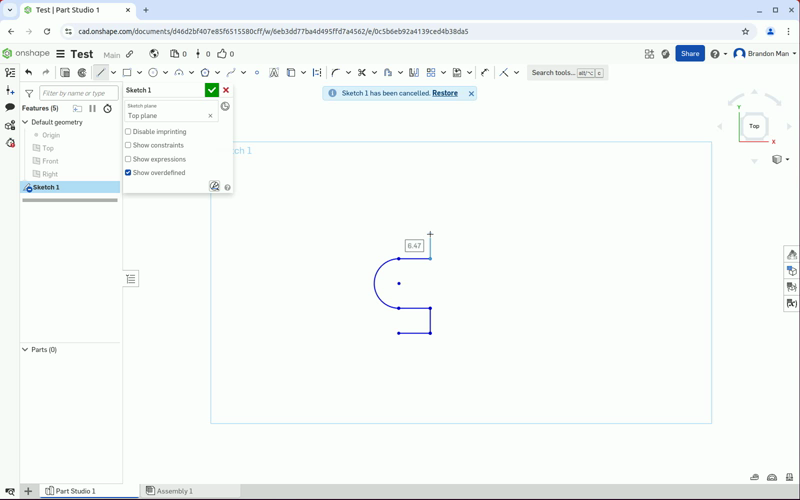
click(430, 233)
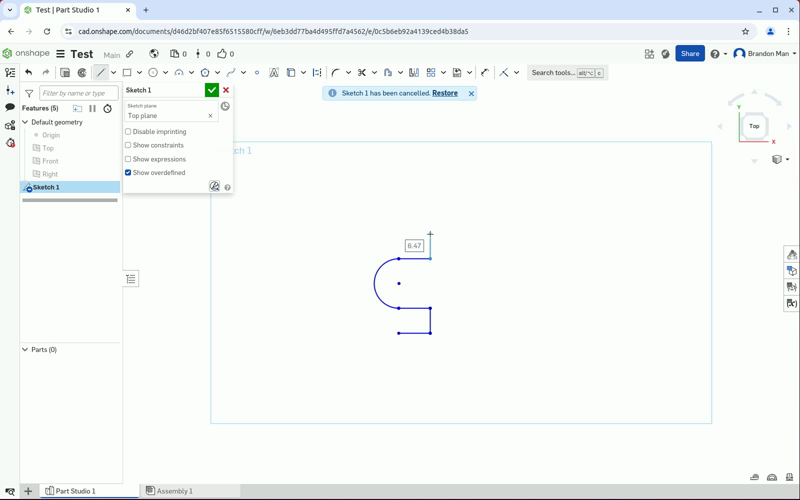
key_up(shift)
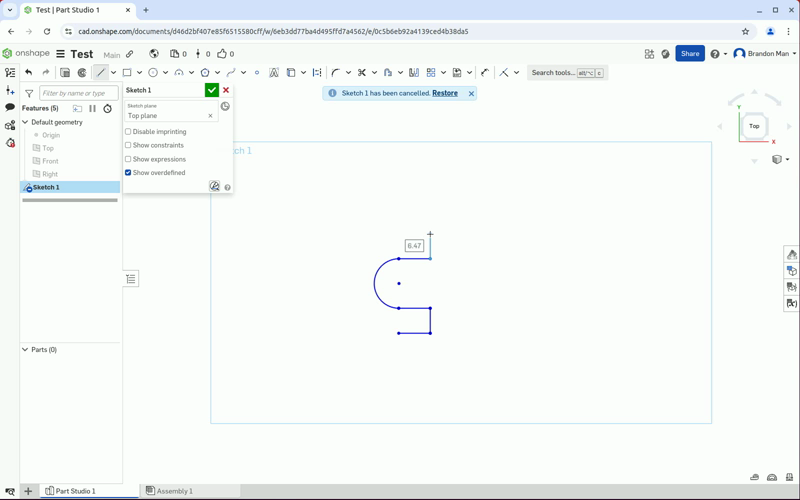
key_down(shift)
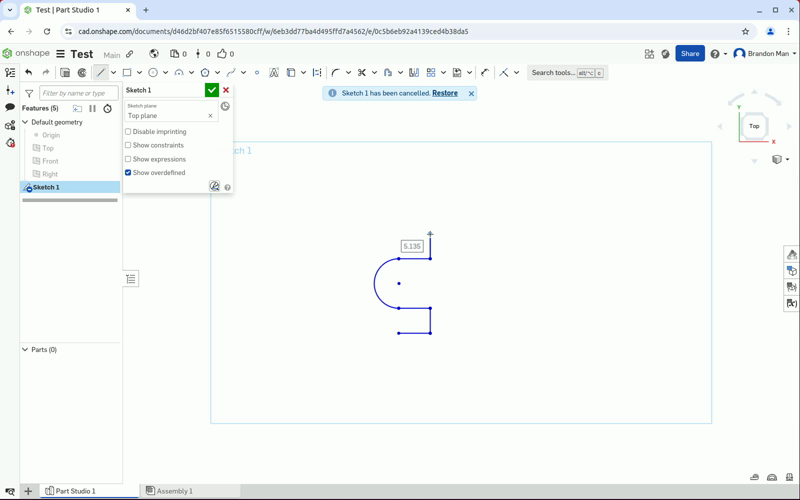
mouse_move(460, 233)
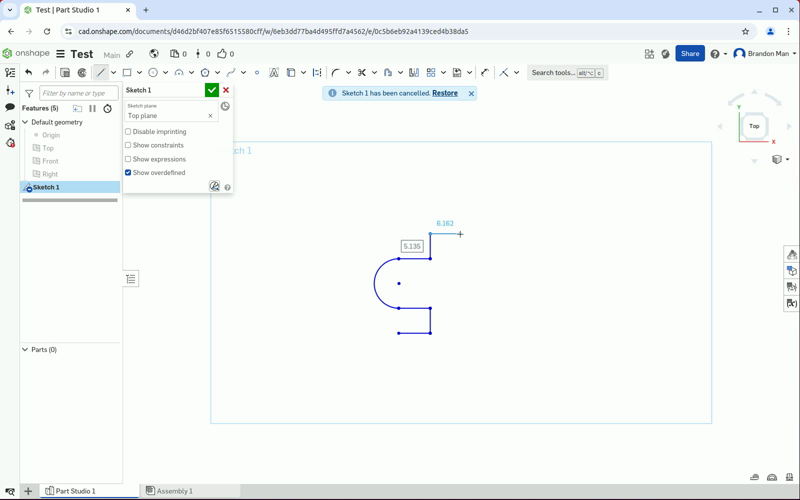
mouse_move(398, 233)
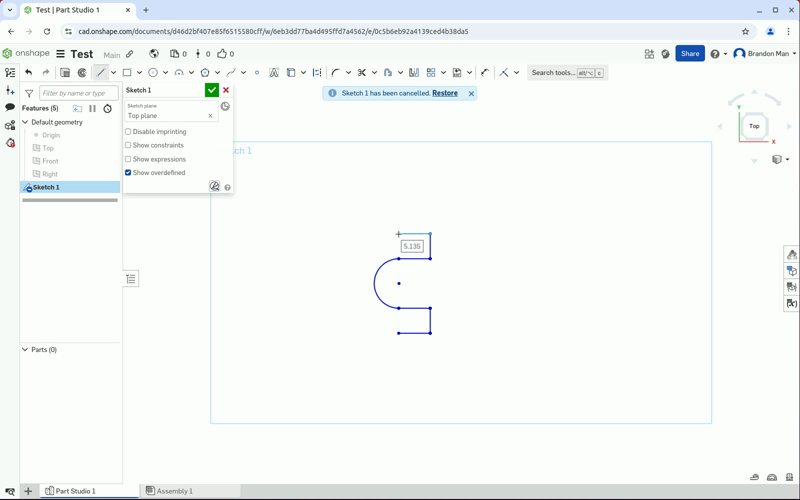
click(398, 233)
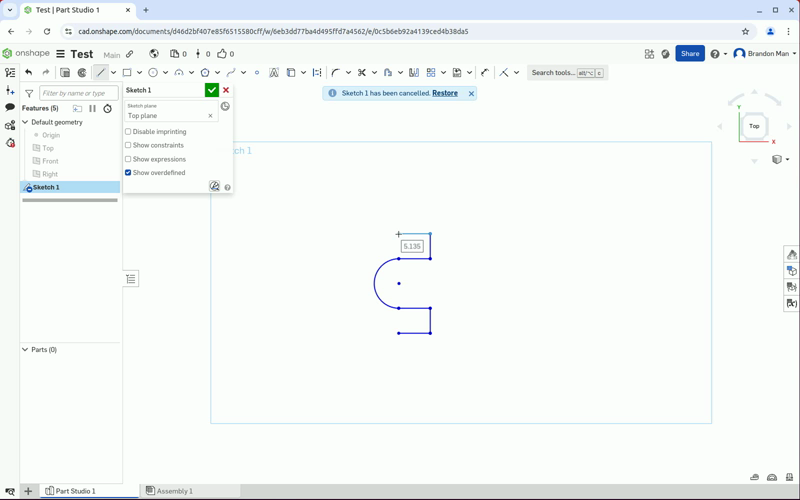
key_up(shift)
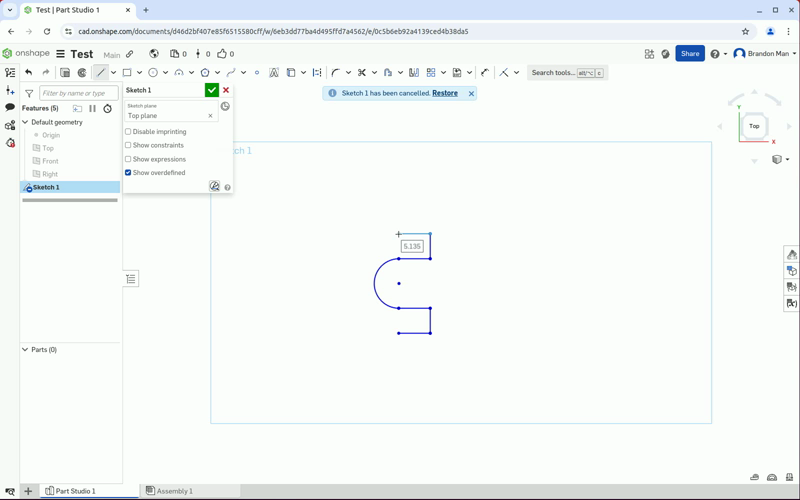
key(esc)
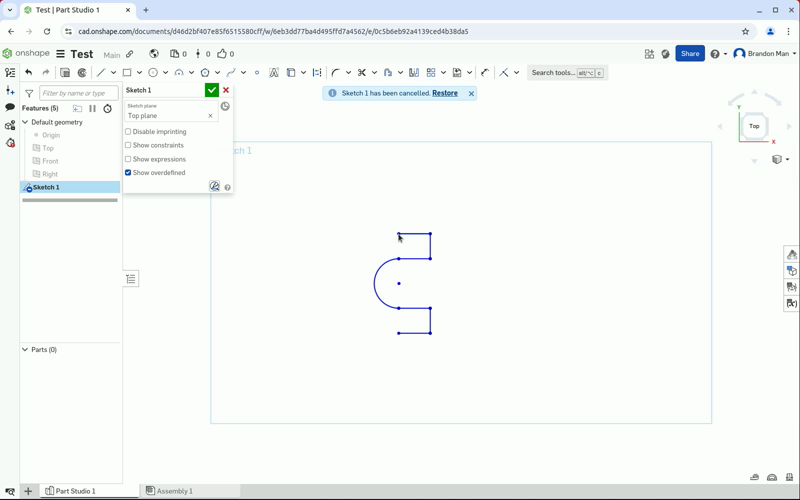
key(a)
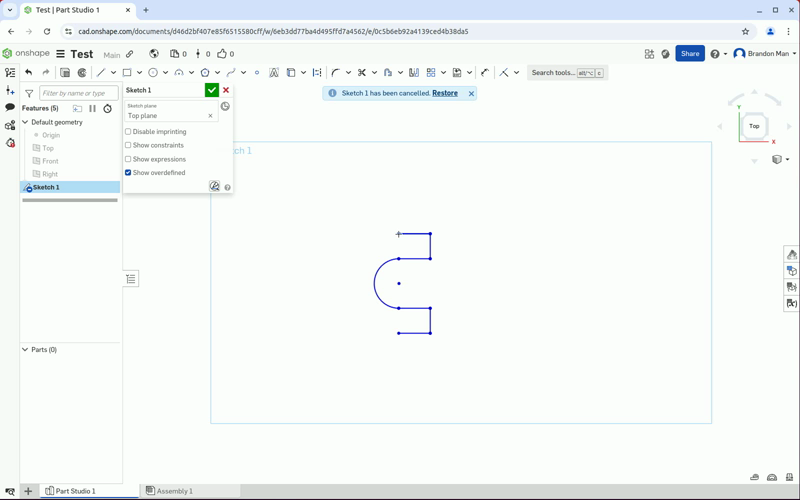
mouse_move(398, 233)
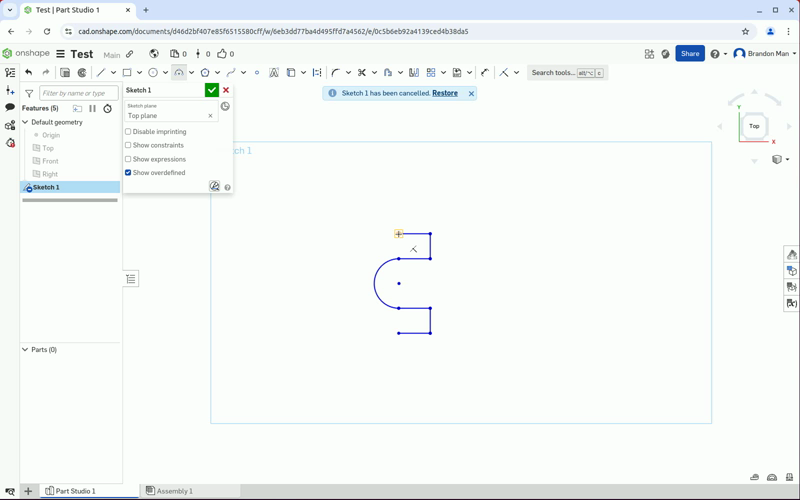
click(398, 233)
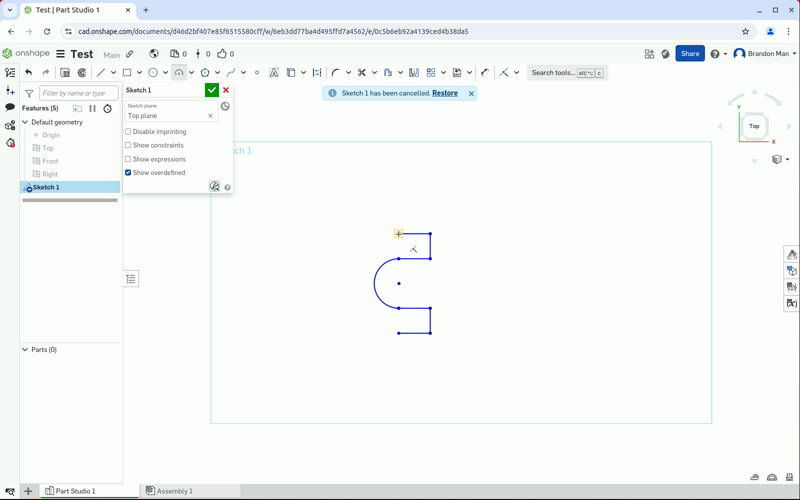
mouse_move(398, 333)
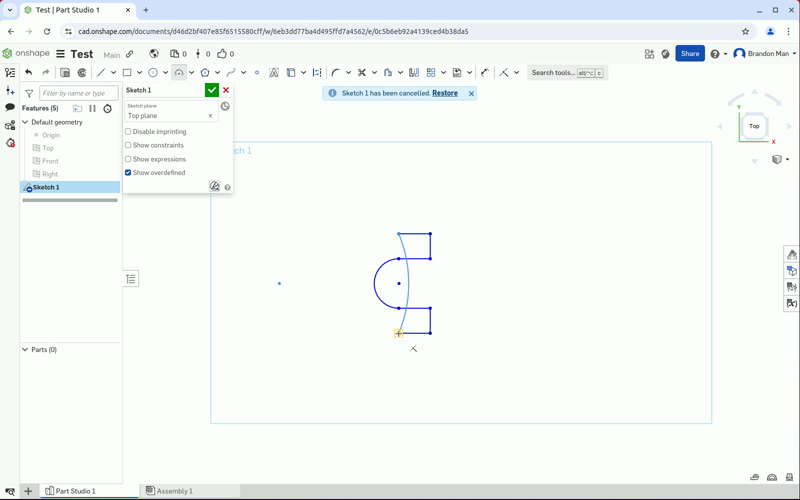
click(398, 333)
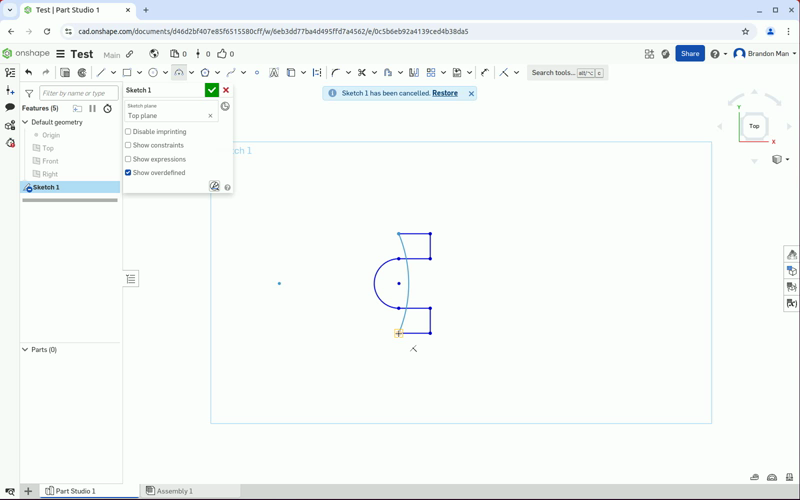
key_down(shift)
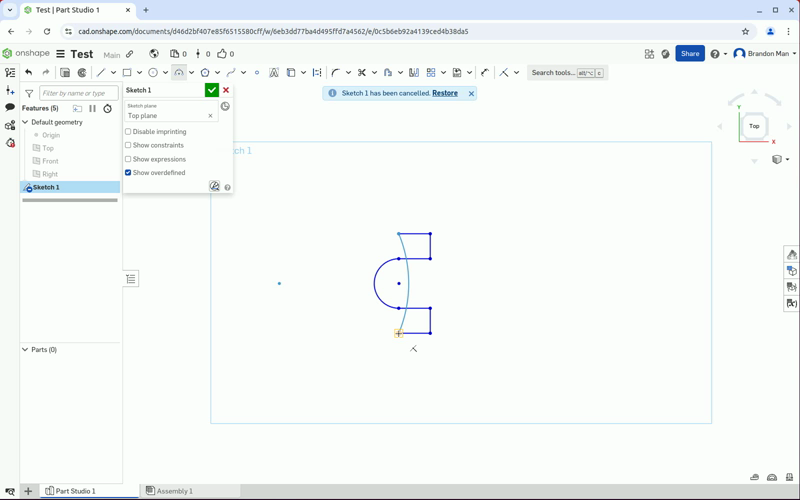
mouse_move(348, 283)
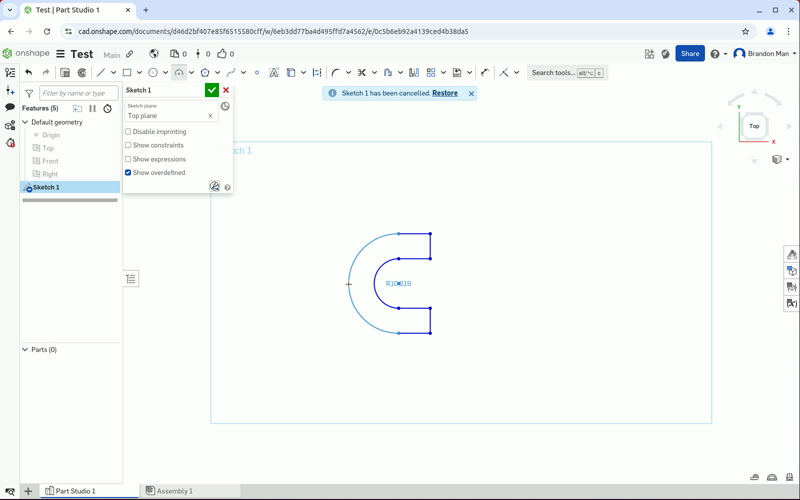
click(348, 283)
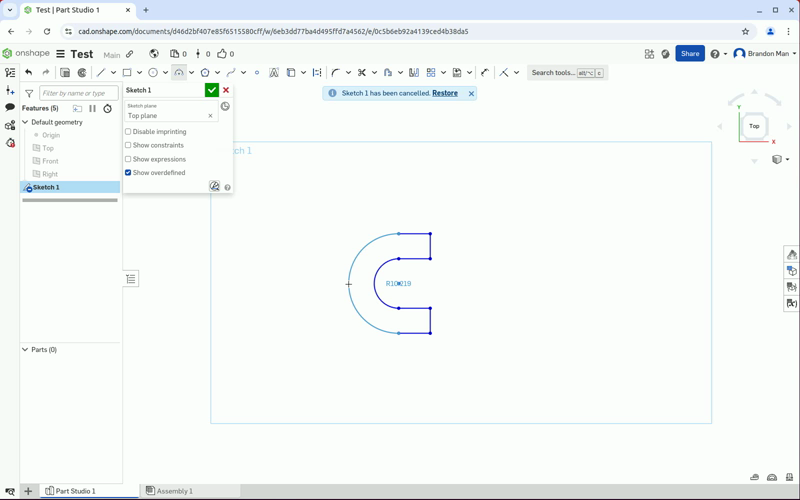
key_up(shift)
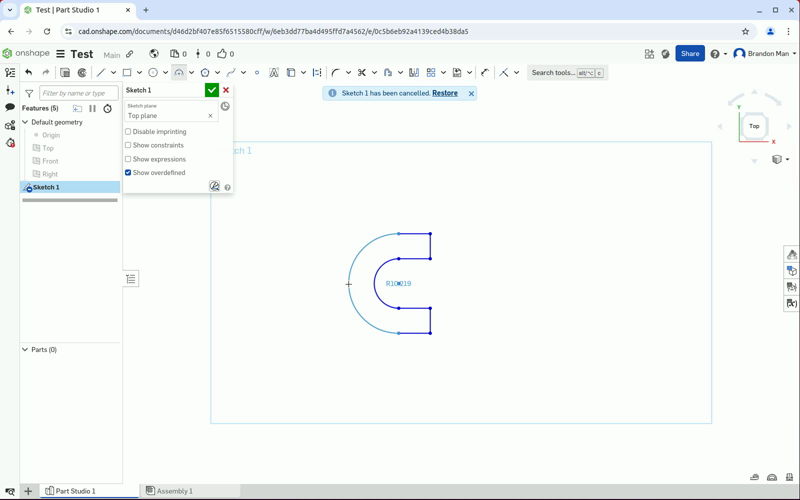
key(esc)
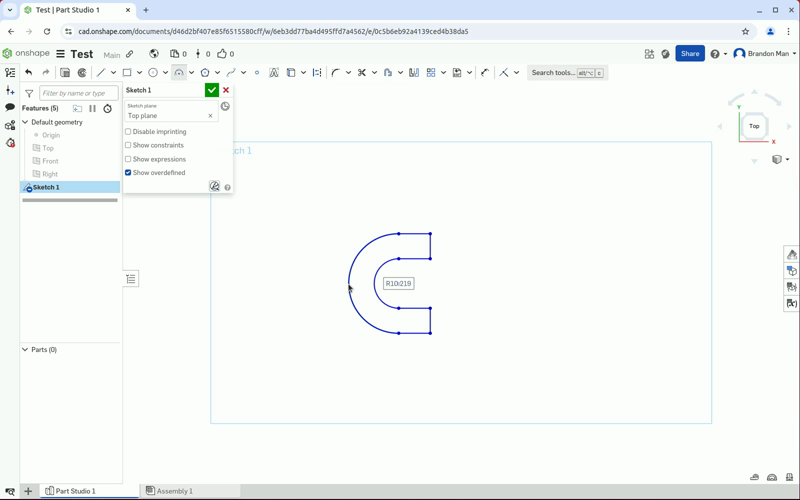
mouse_move(384, 257)
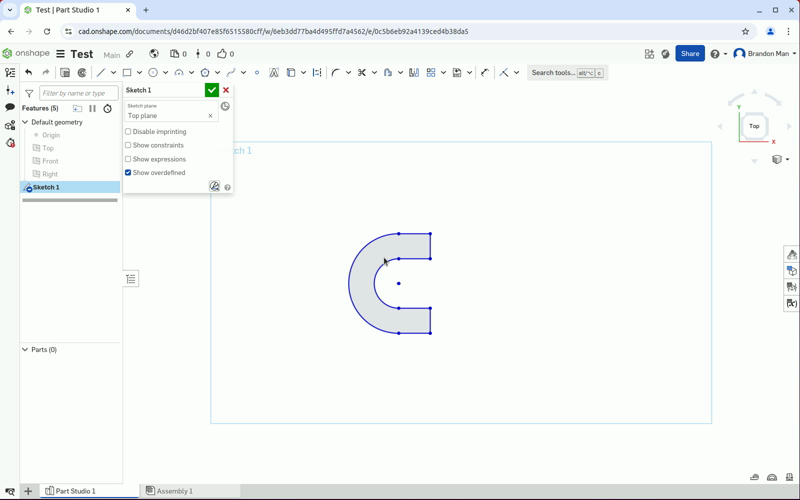
scroll(6)
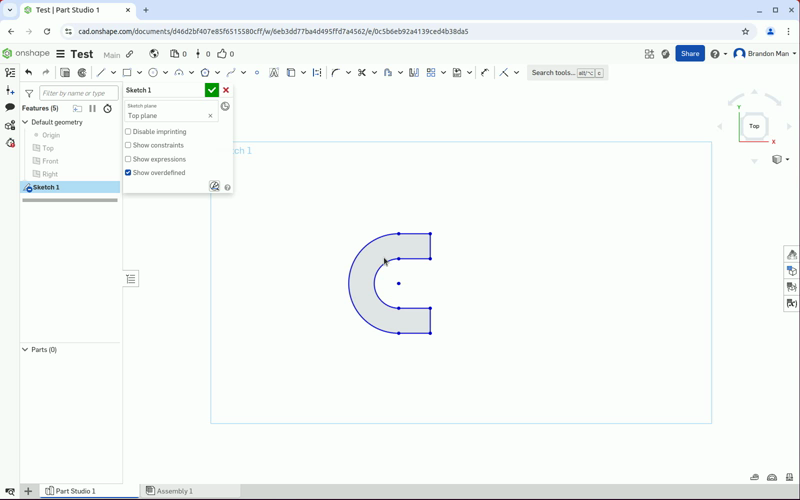
scroll(6)
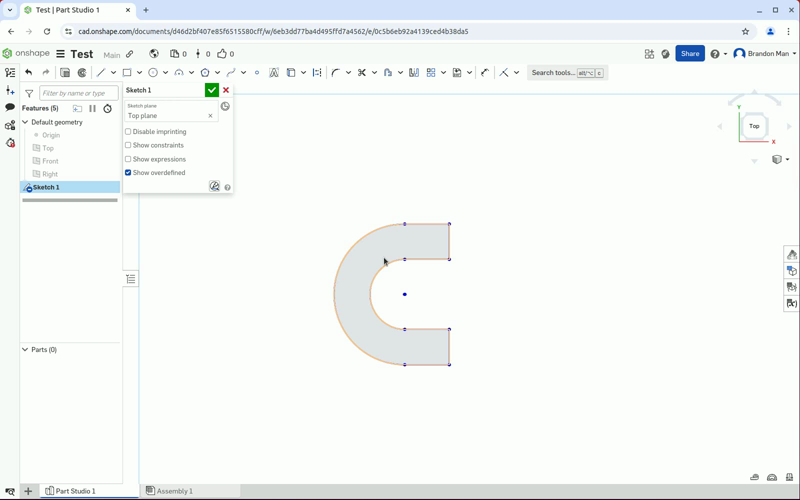
scroll(6)
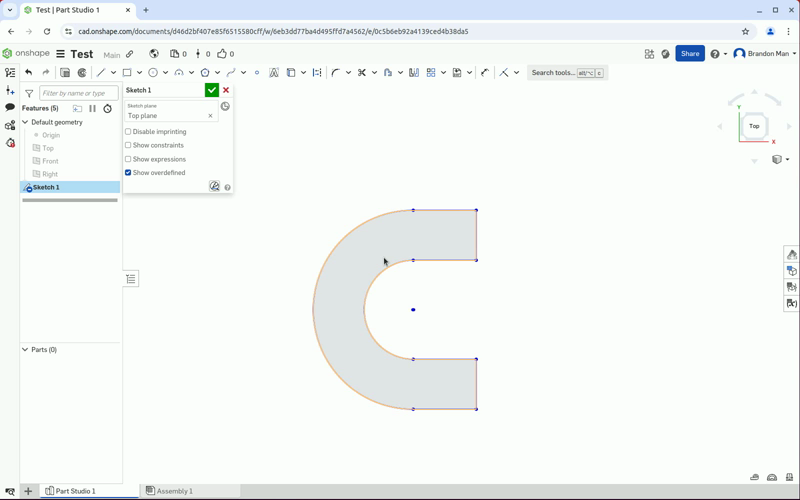
scroll(6)
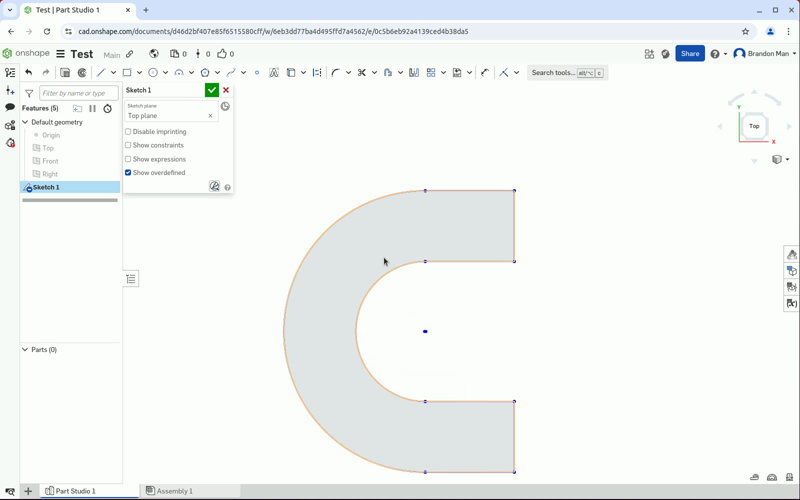
scroll(6)
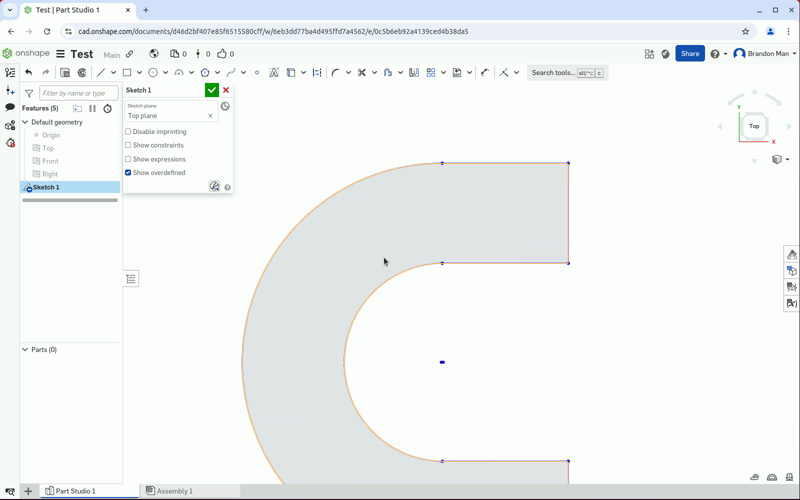
scroll(6)
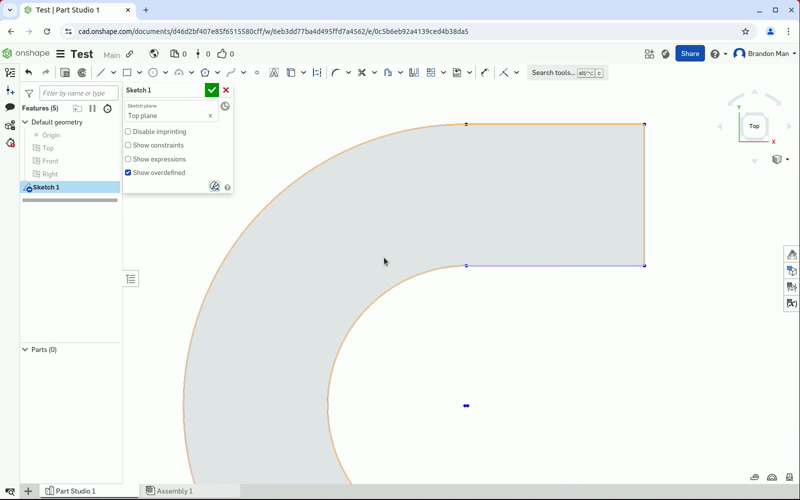
scroll(6)
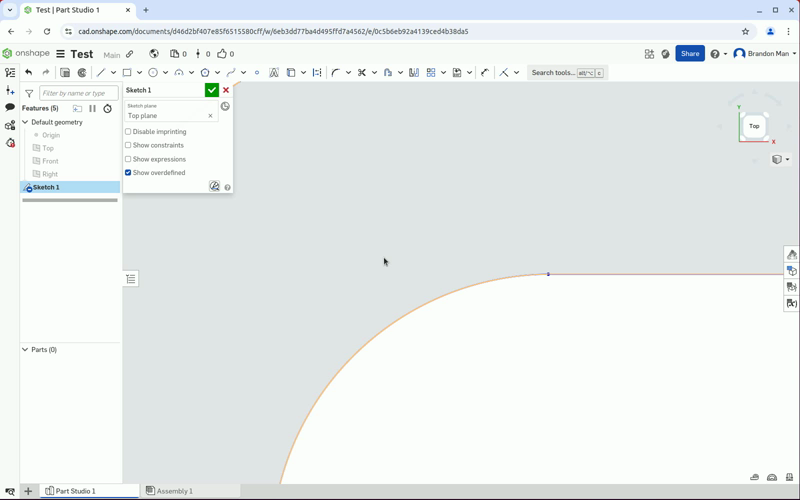
click(384, 257)
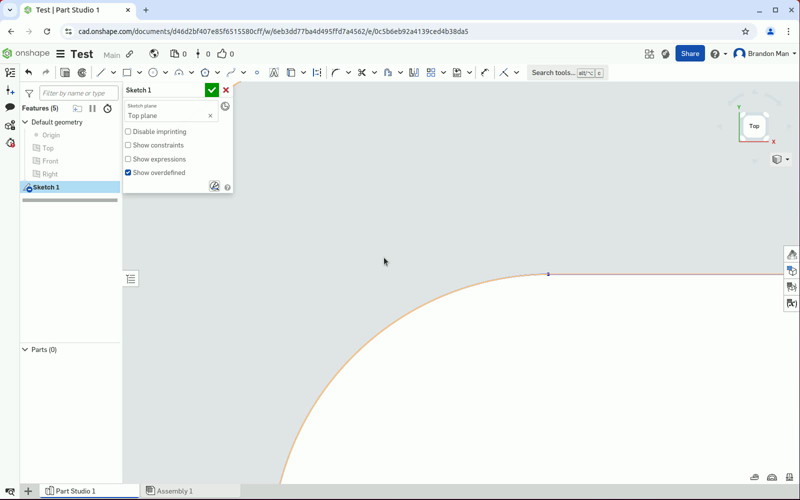
scroll(-6)
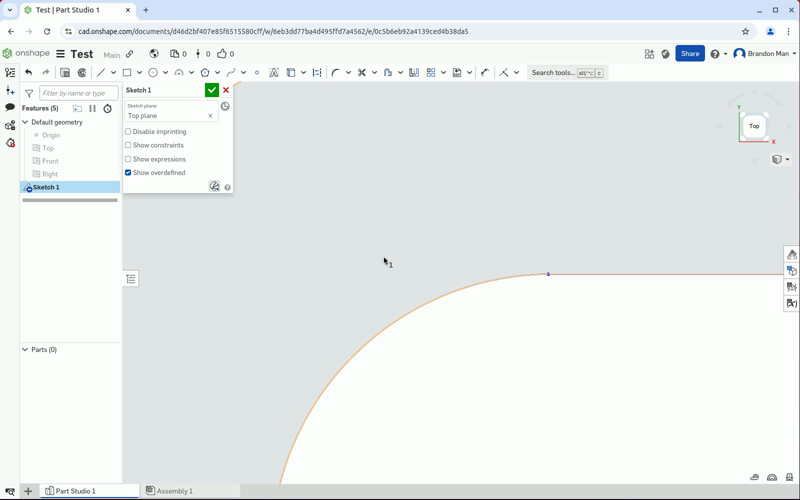
scroll(-6)
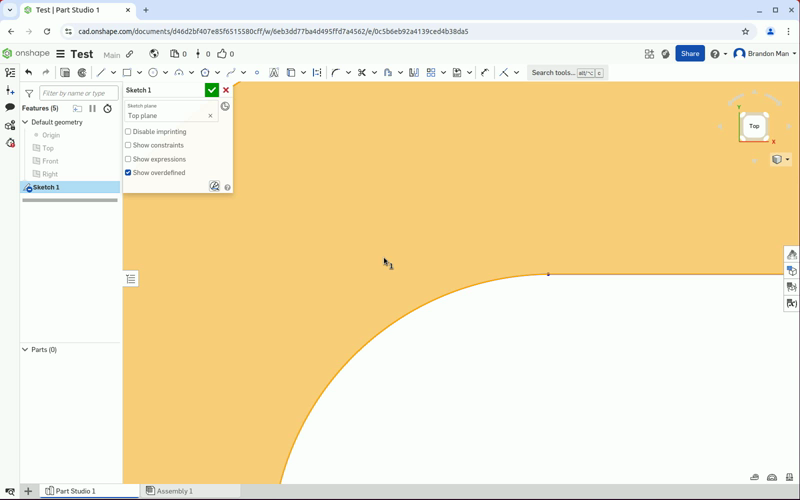
scroll(-6)
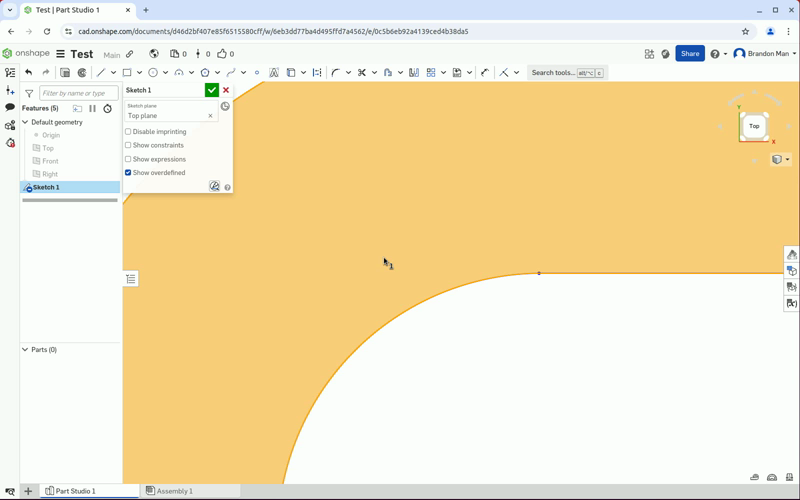
scroll(-6)
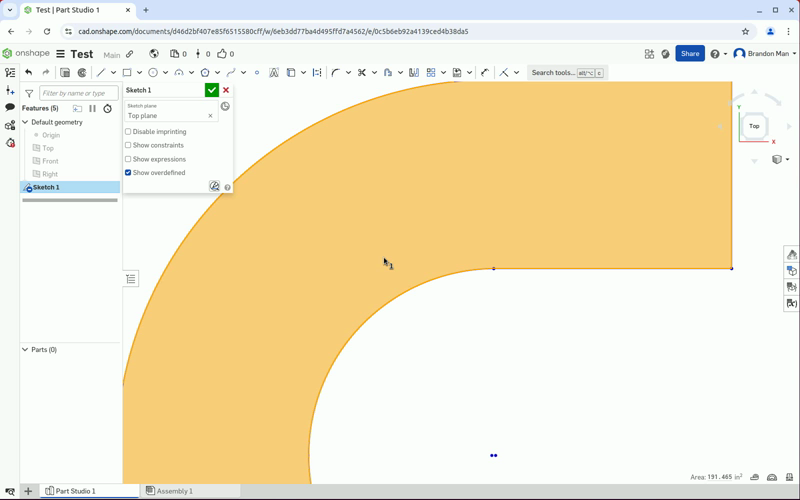
scroll(-6)
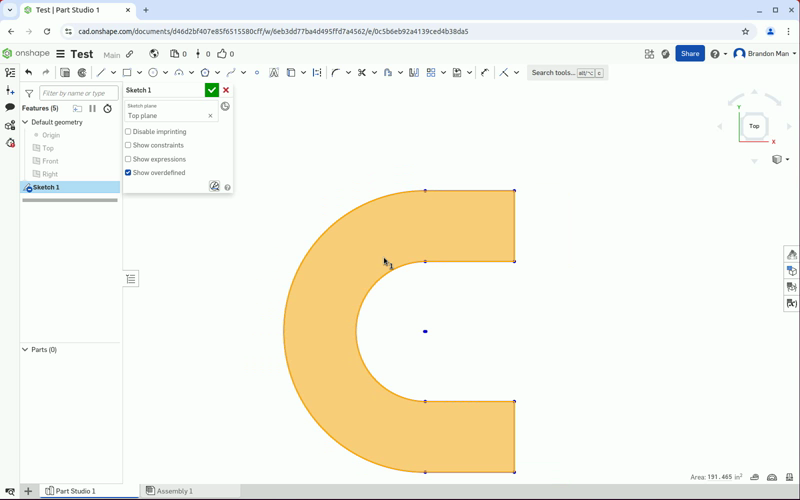
scroll(-6)
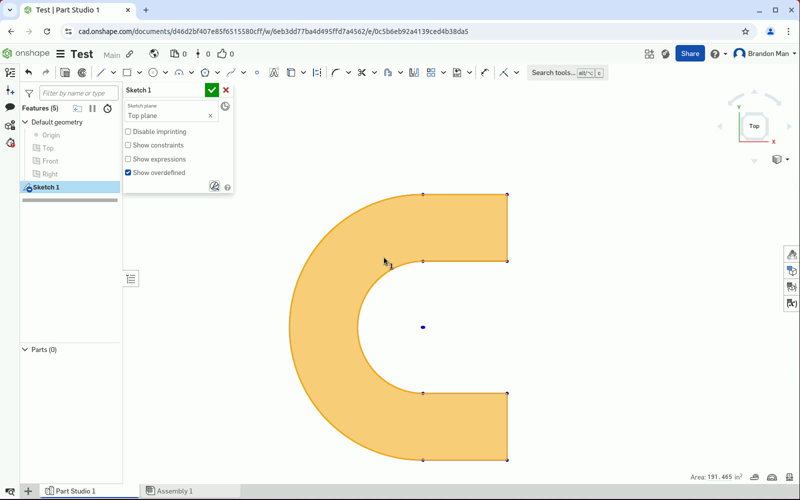
scroll(-6)
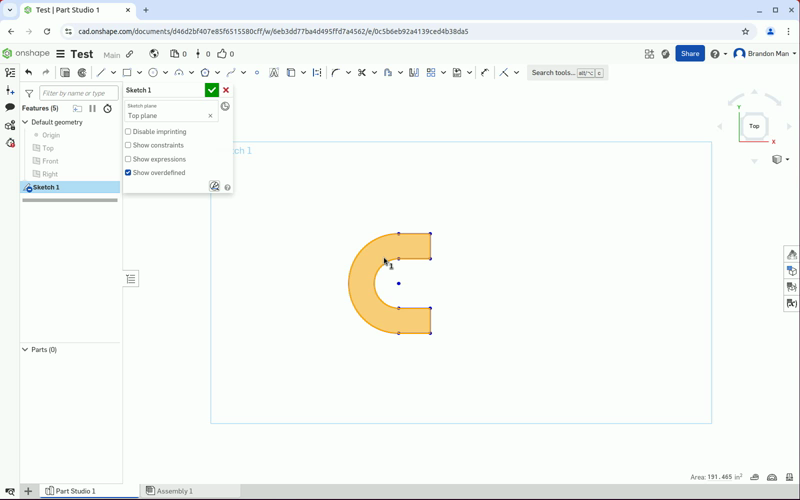
mouse_move(73, 352)
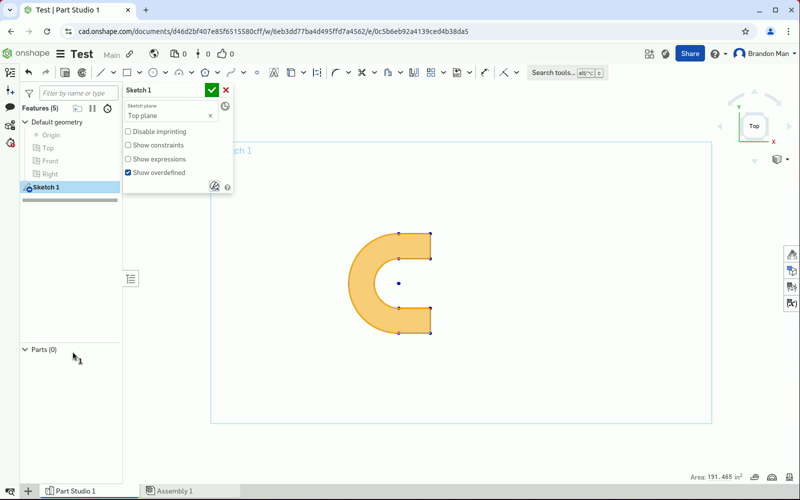
key(shift+y)
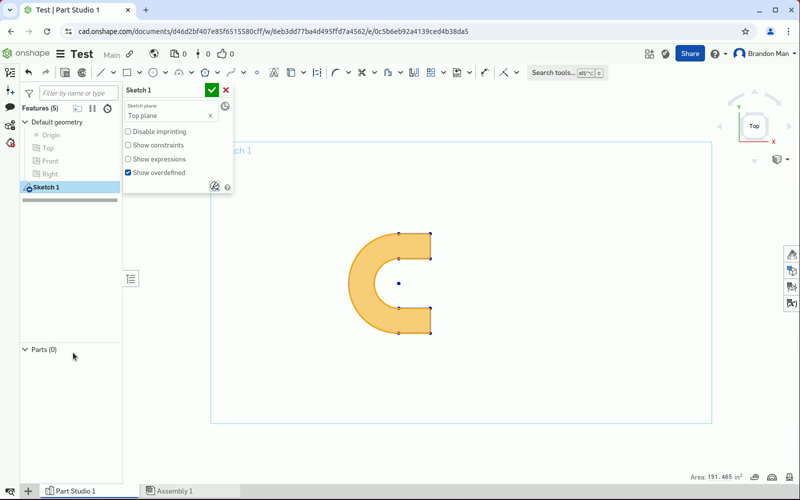
key(shift+e)
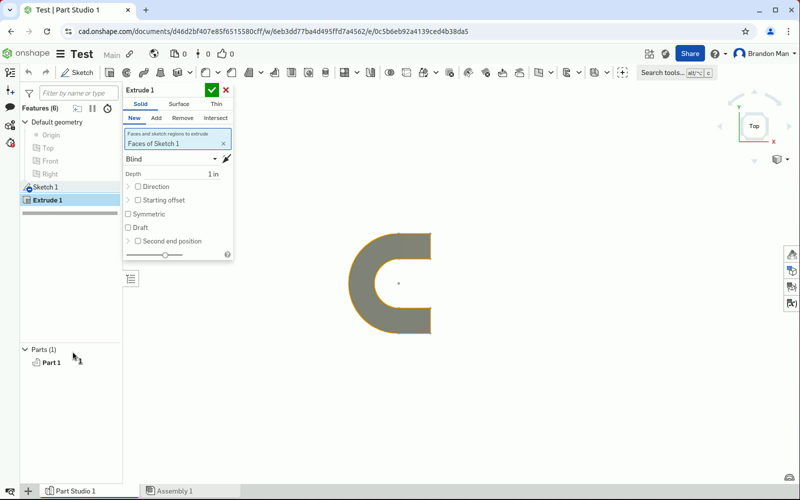
mouse_move(143, 106)
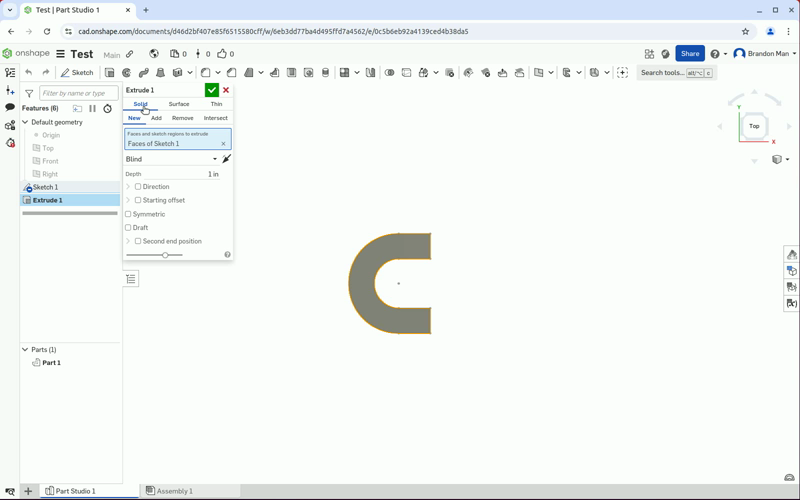
click(143, 106)
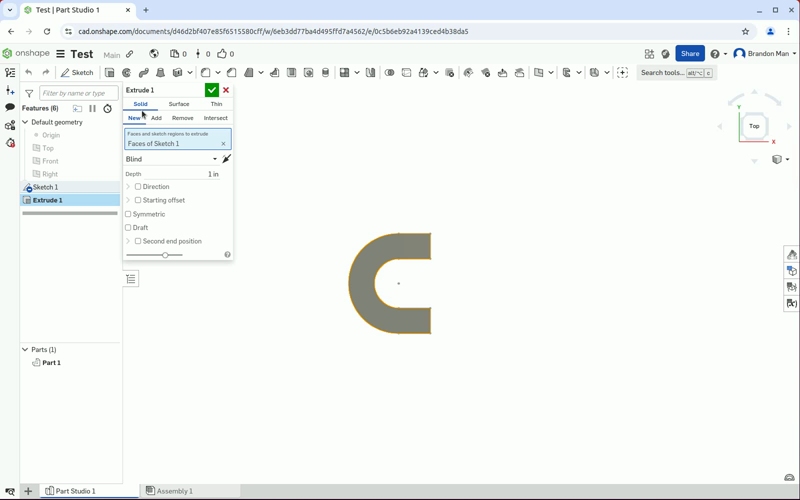
mouse_move(137, 120)
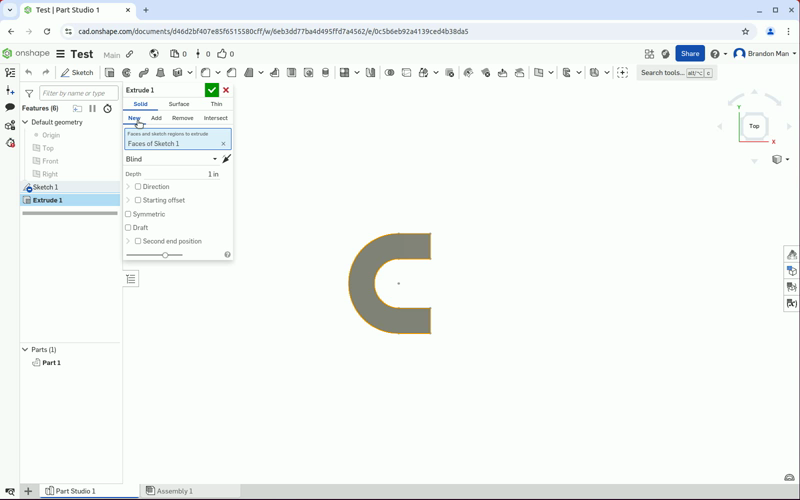
click(137, 120)
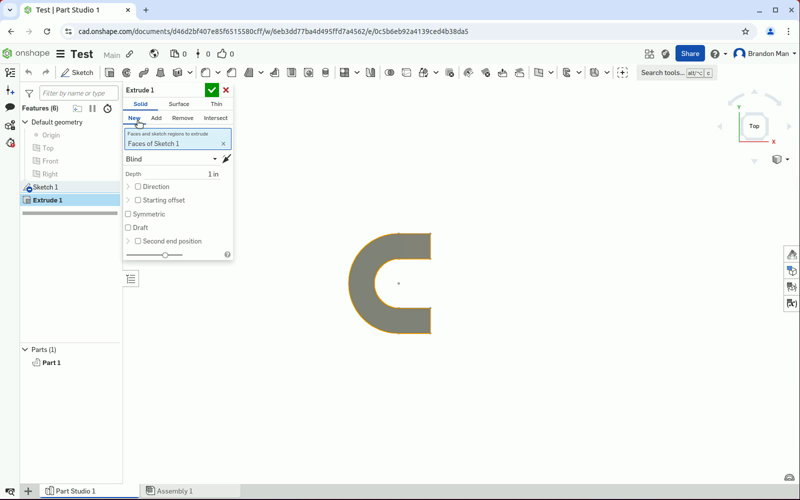
key(tab, 4)
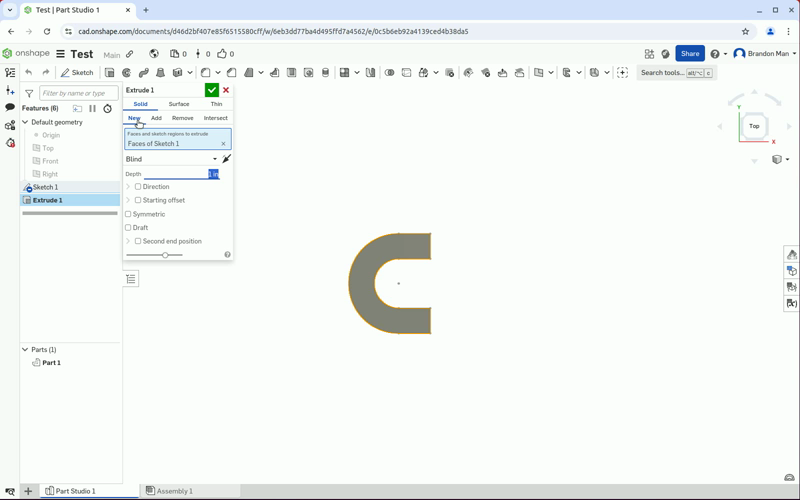
text(5.055)
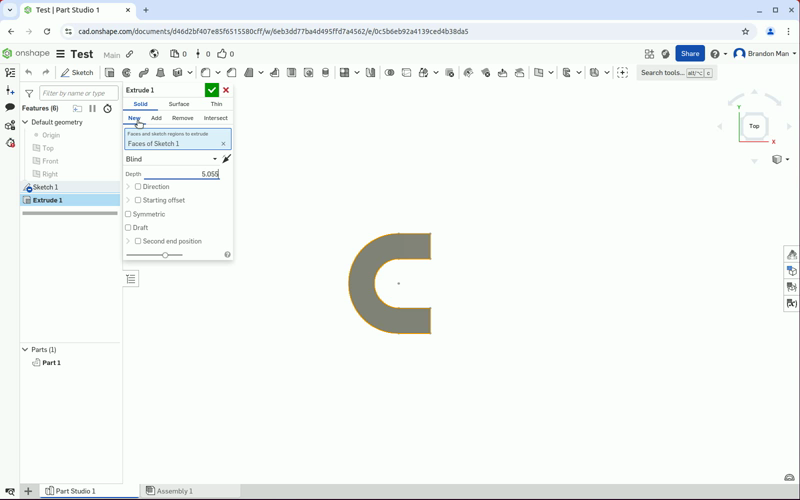
key(enter)
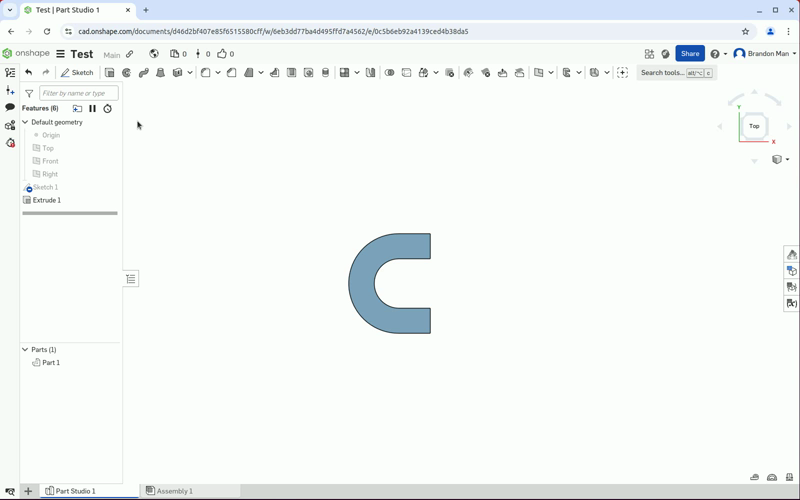
key(shift+h)
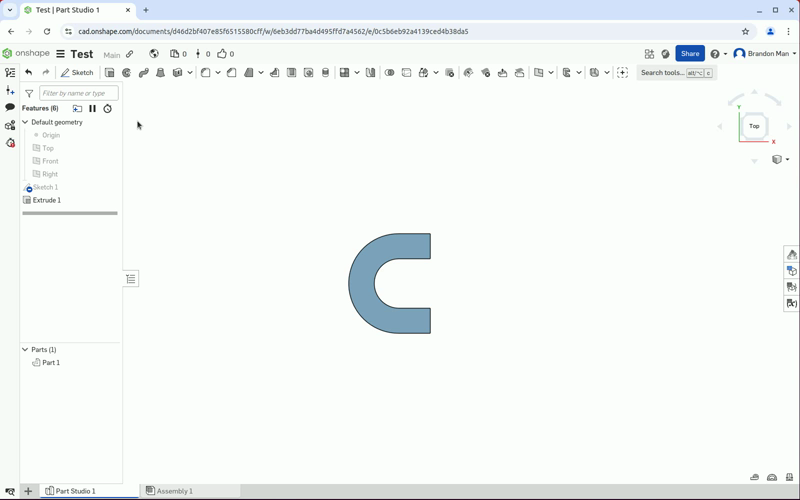
key(shift+h)
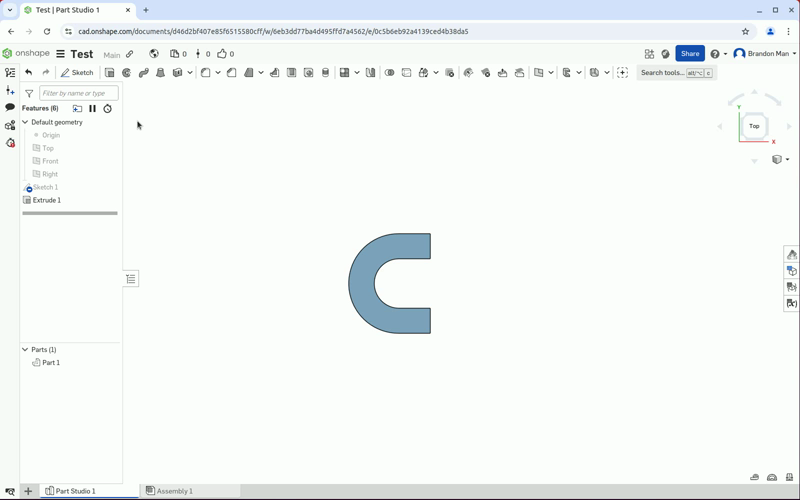
mouse_move(73, 189)
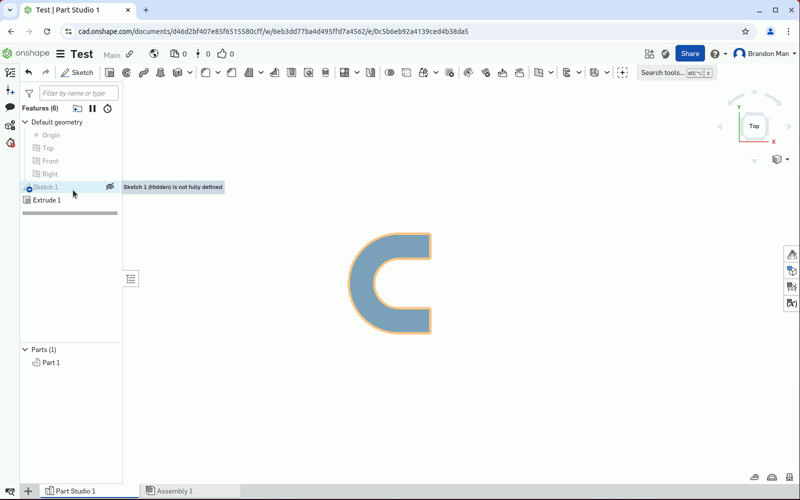
click(73, 189)
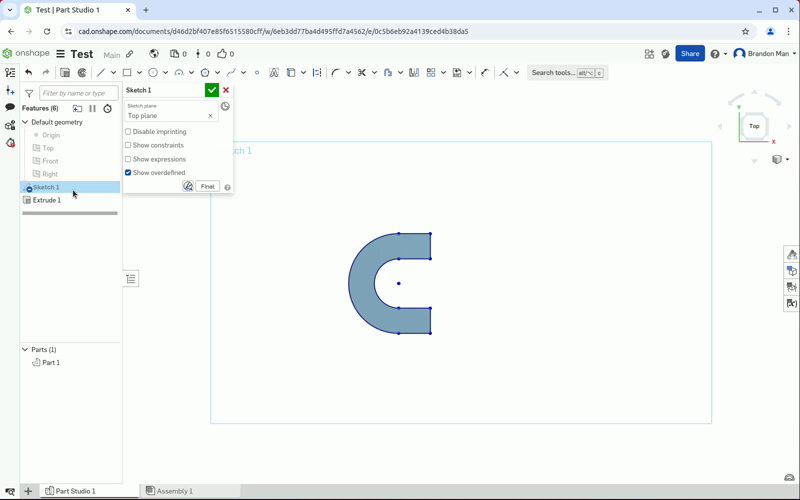
mouse_move(229, 92)
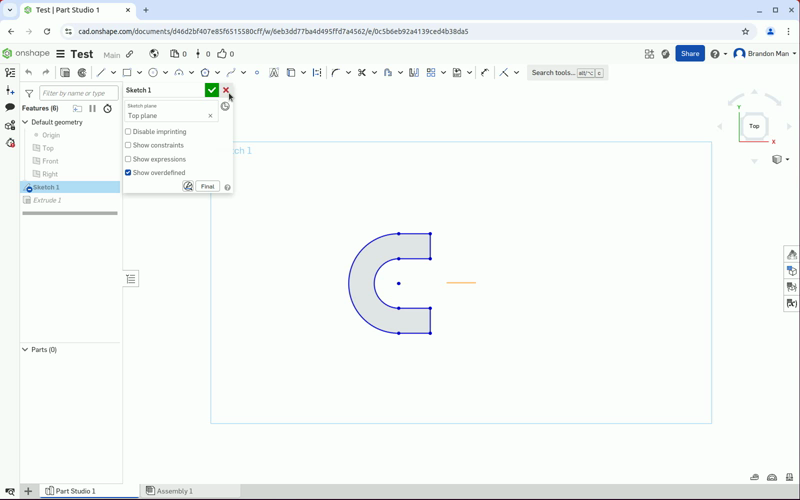
click(229, 92)
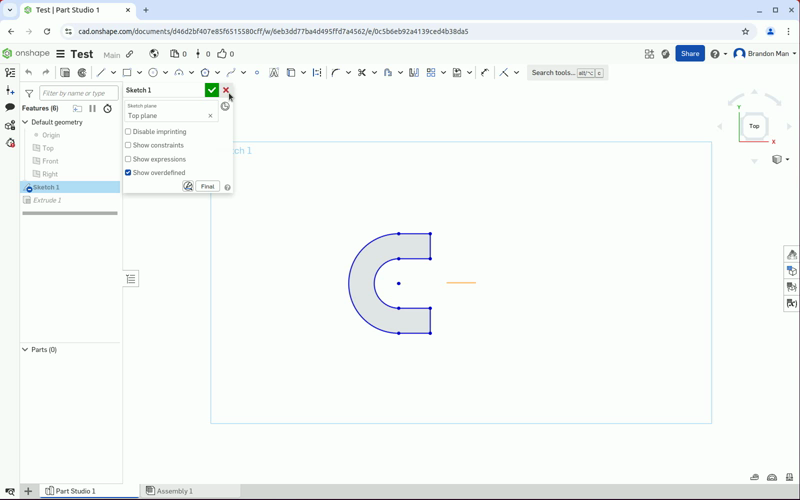
key(shift+s)
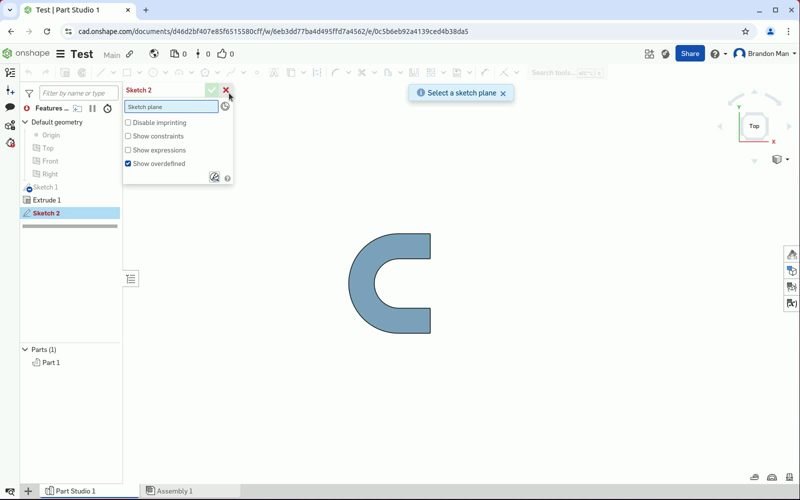
mouse_move(73, 150)
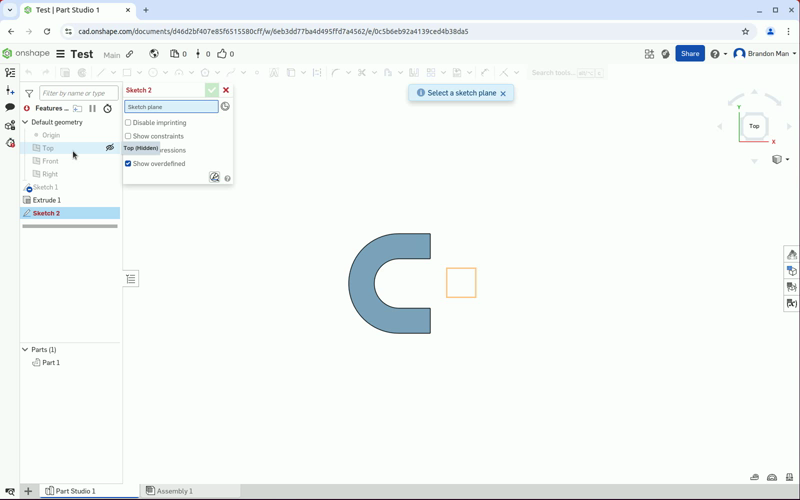
click(73, 150)
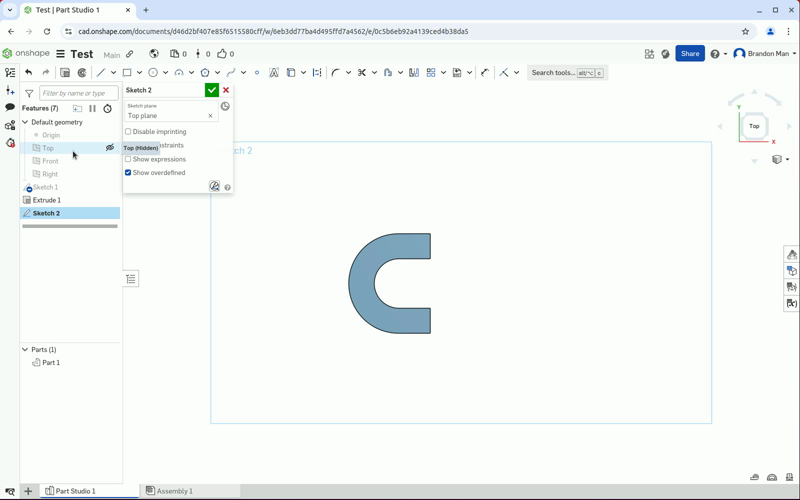
mouse_move(73, 352)
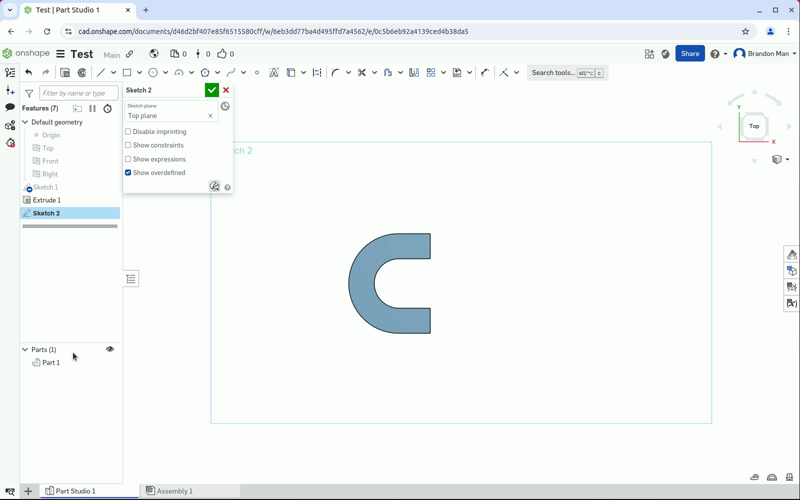
key(y)
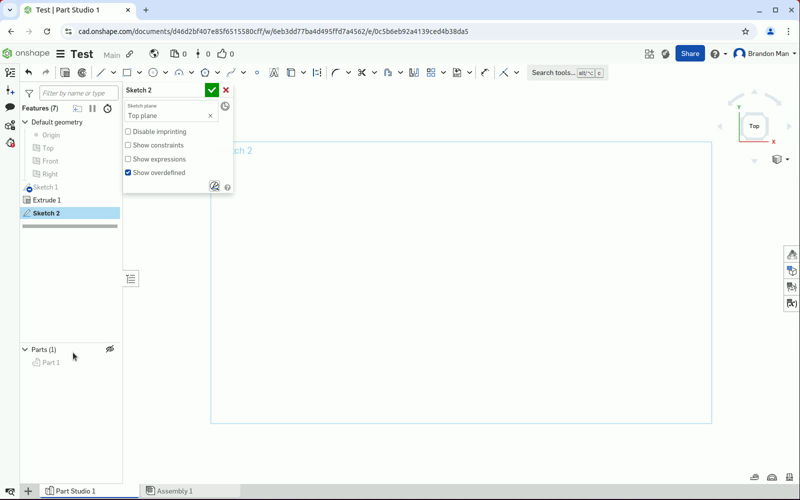
key(l)
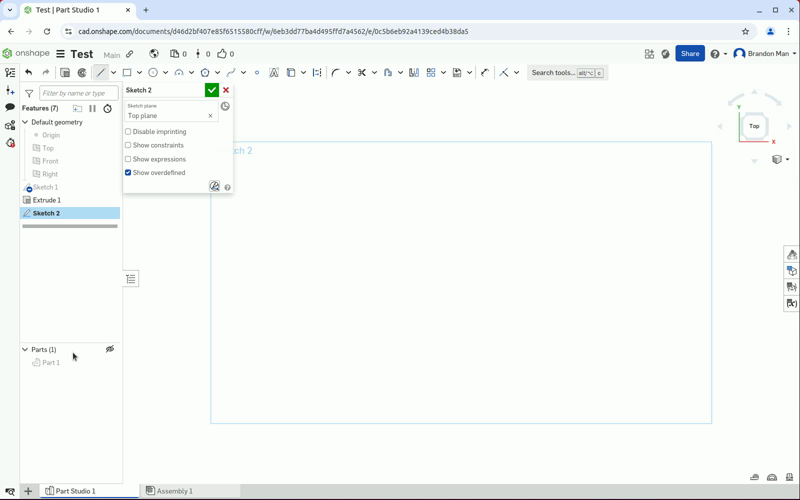
key_down(shift)
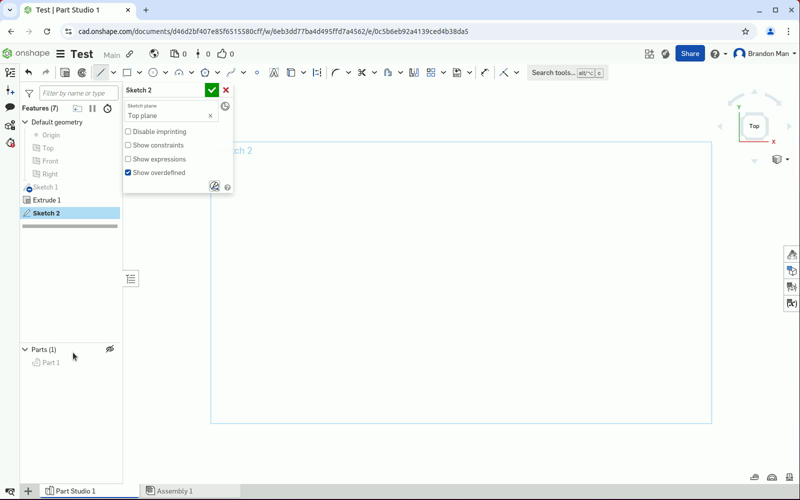
mouse_move(429, 258)
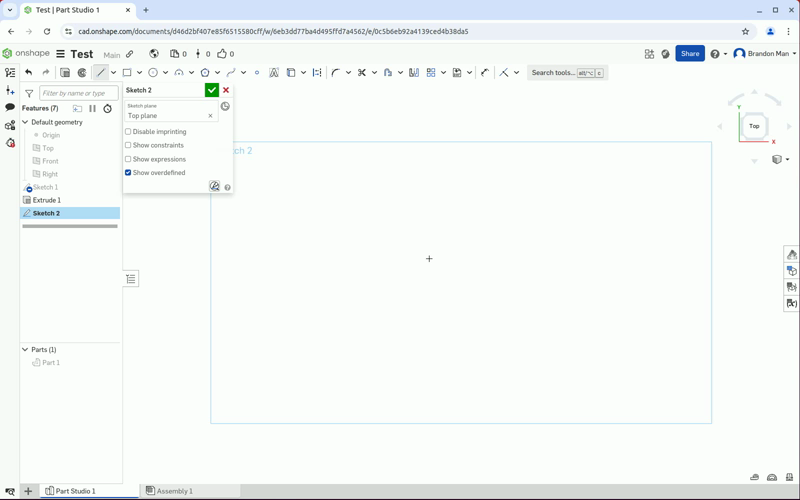
click(429, 258)
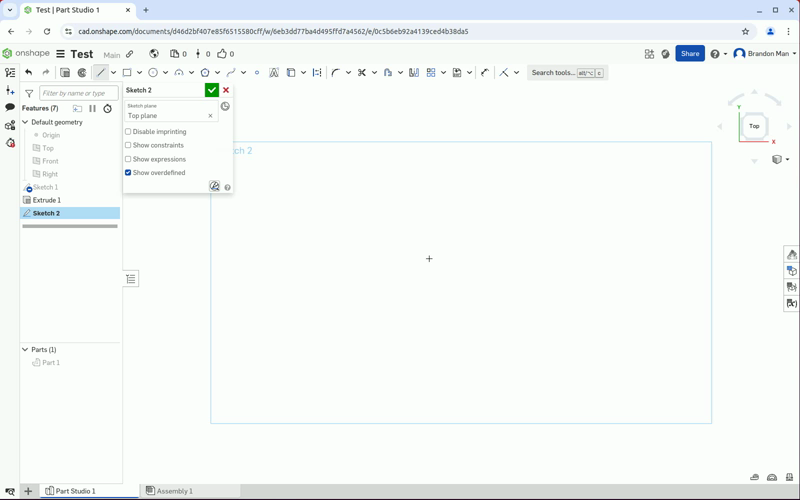
key_up(shift)
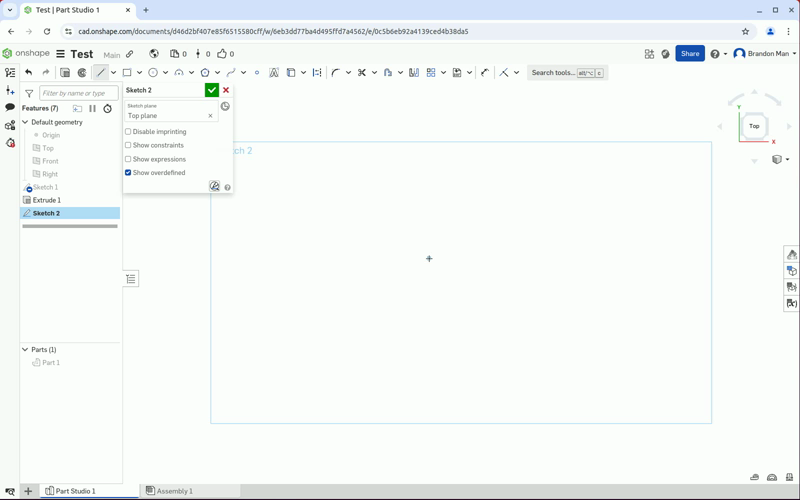
key_down(shift)
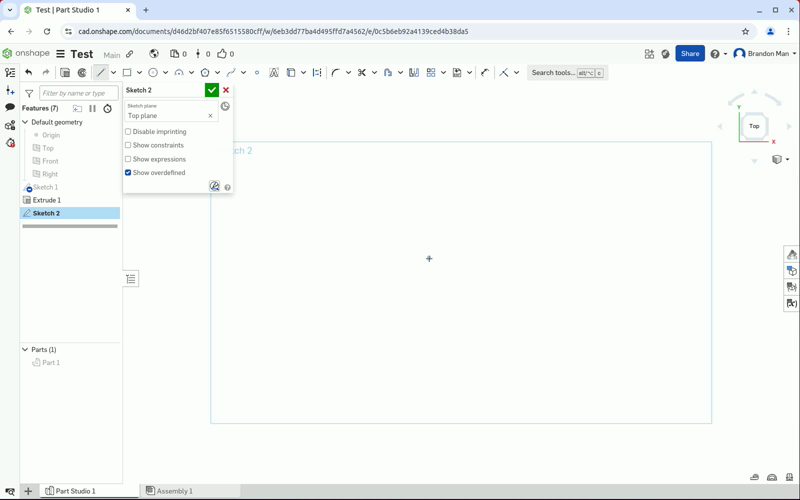
mouse_move(491, 258)
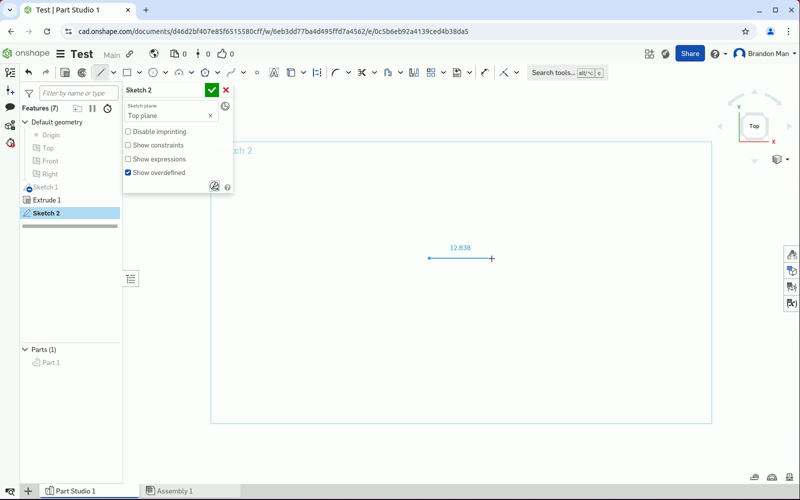
click(491, 258)
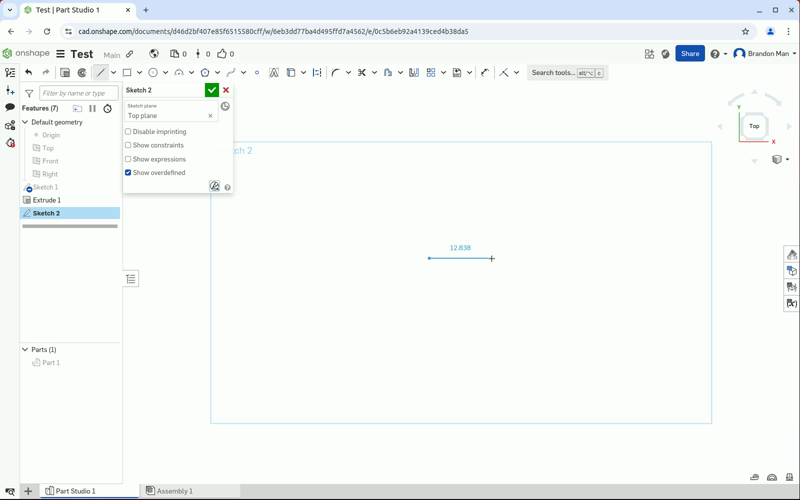
key_up(shift)
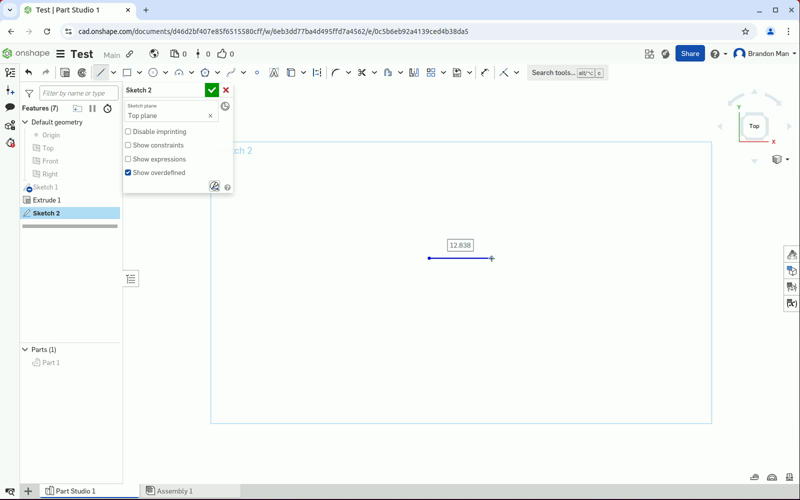
key_down(shift)
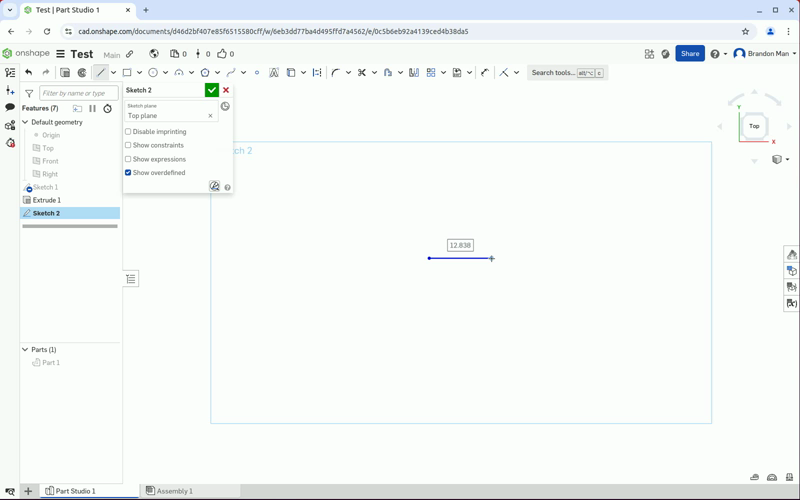
mouse_move(521, 258)
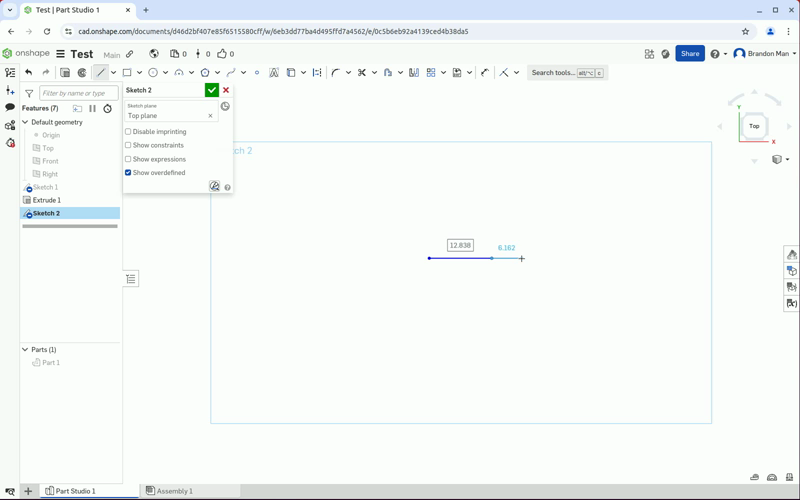
mouse_move(491, 233)
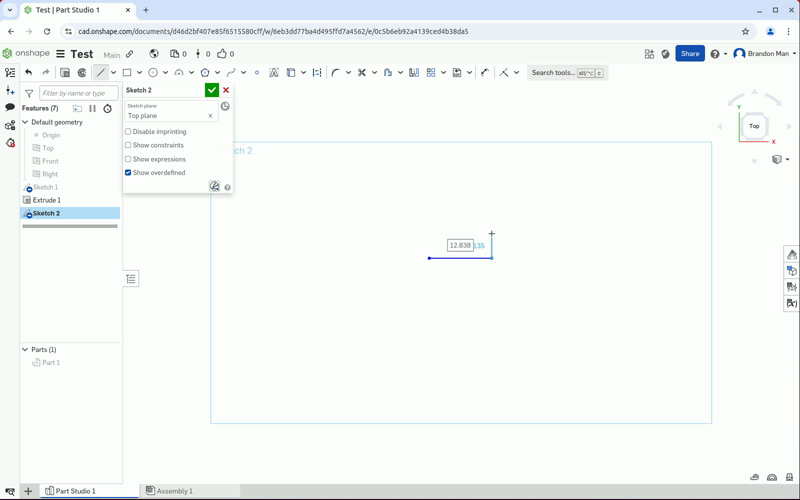
click(491, 233)
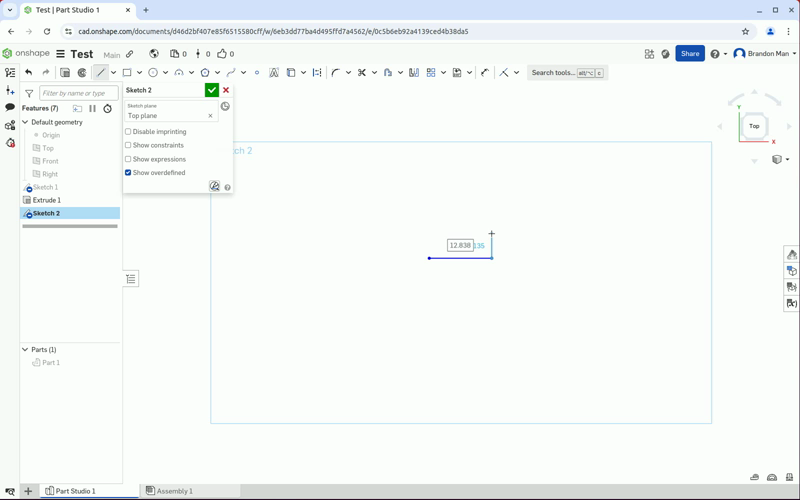
key_up(shift)
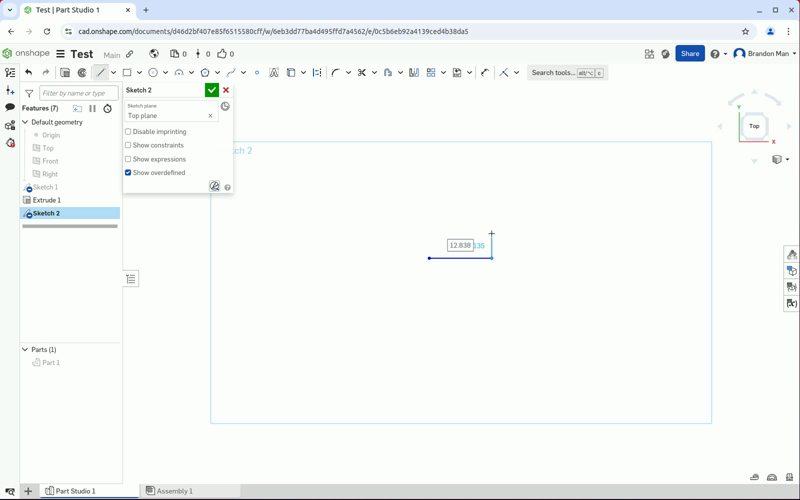
key_down(shift)
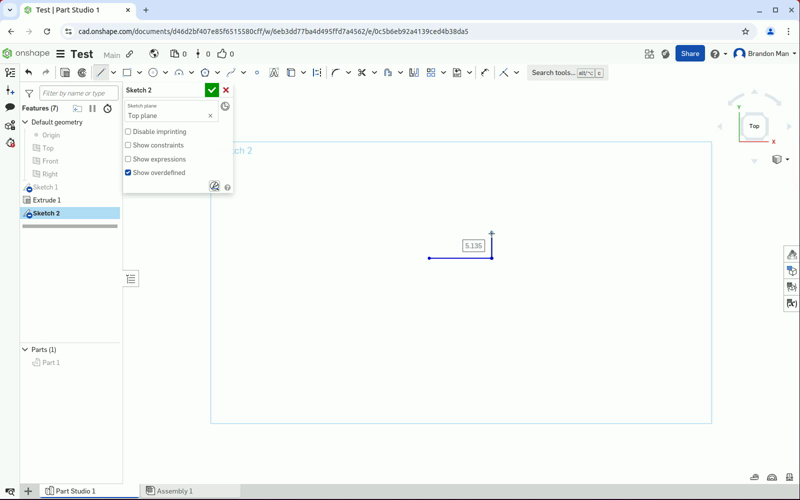
mouse_move(429, 233)
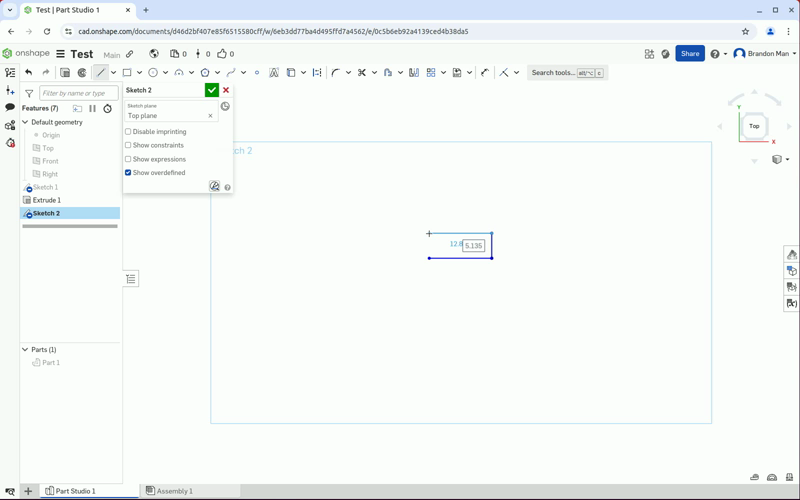
click(429, 233)
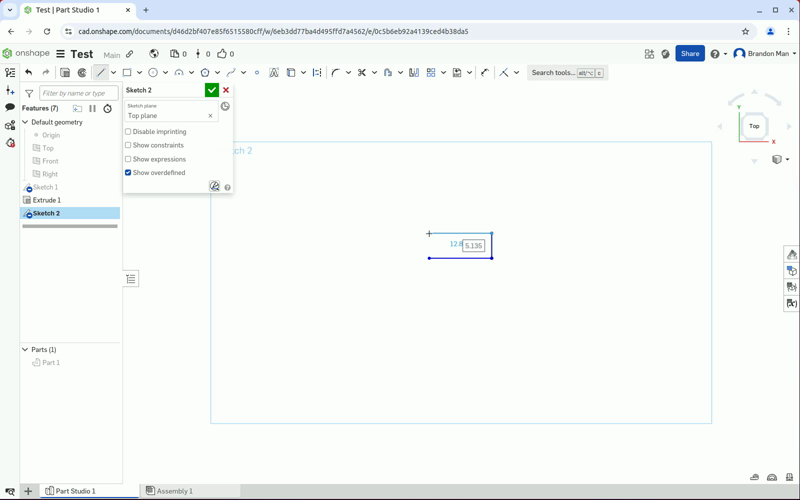
key_up(shift)
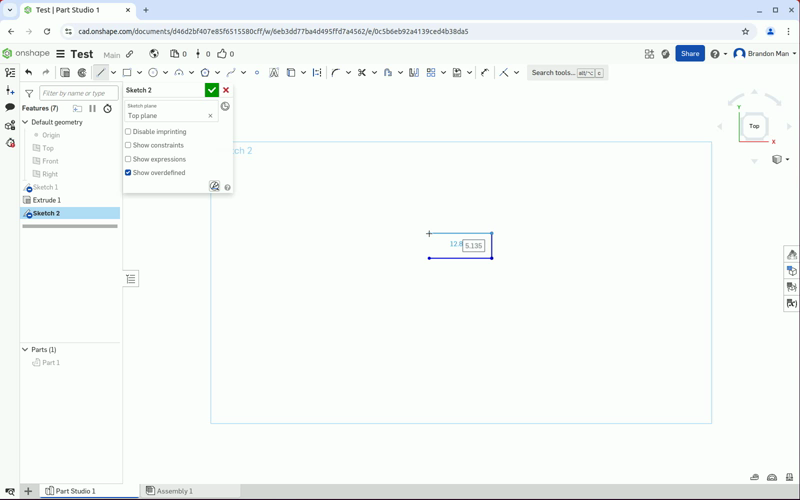
mouse_move(459, 233)
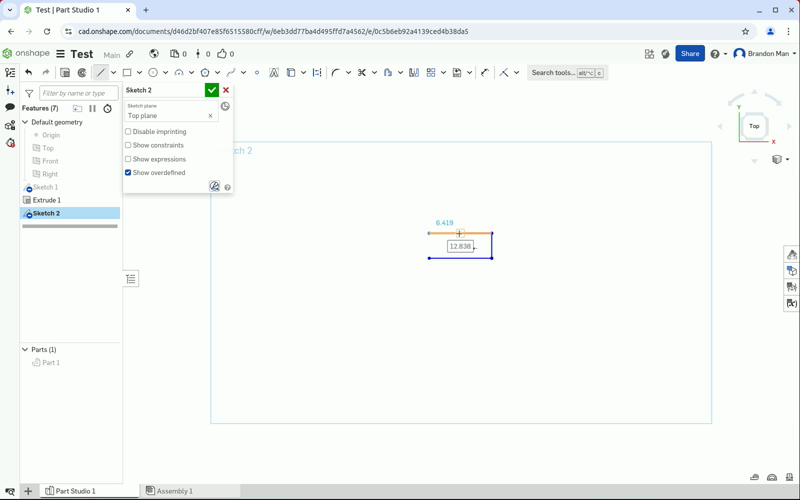
key_down(shift)
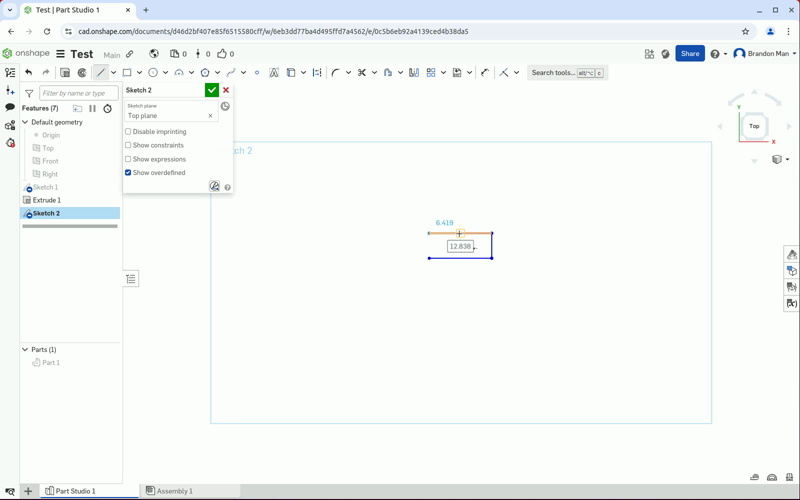
mouse_move(429, 258)
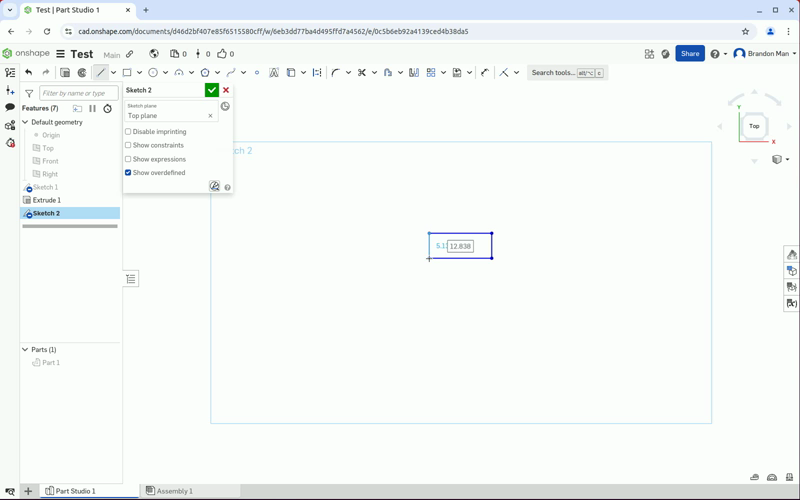
key_up(shift)
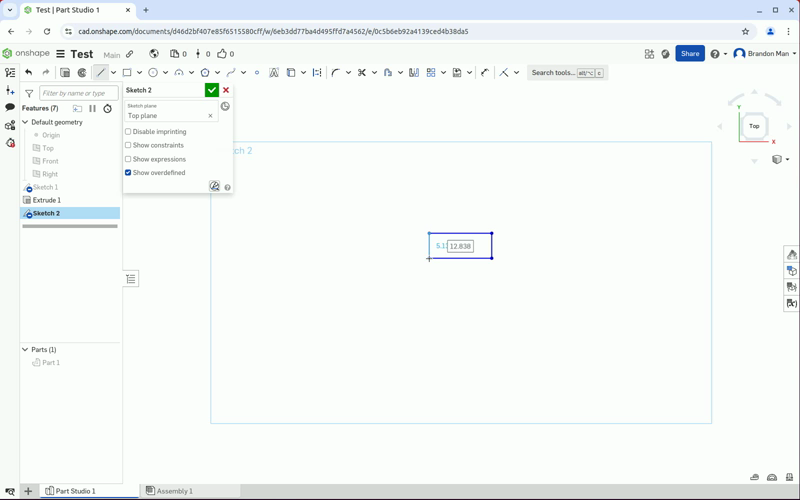
click(429, 258)
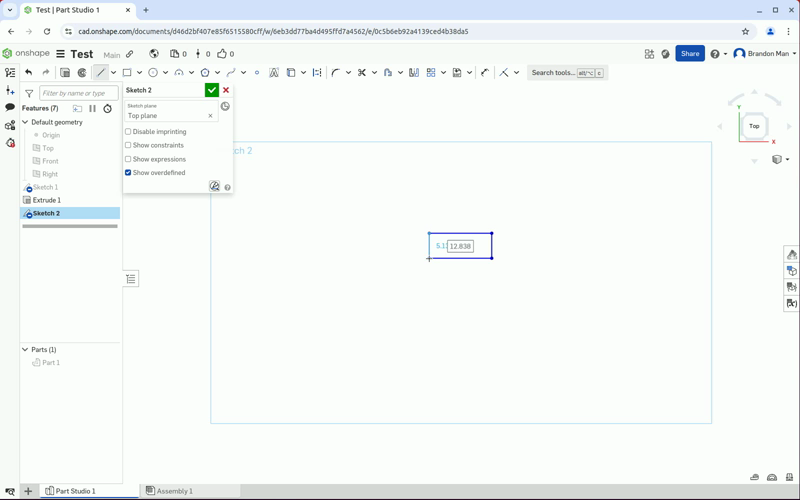
key(esc)
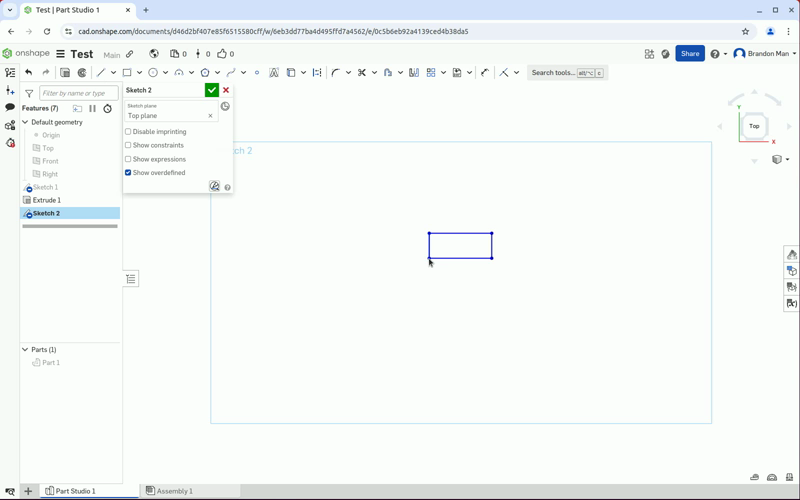
mouse_move(484, 239)
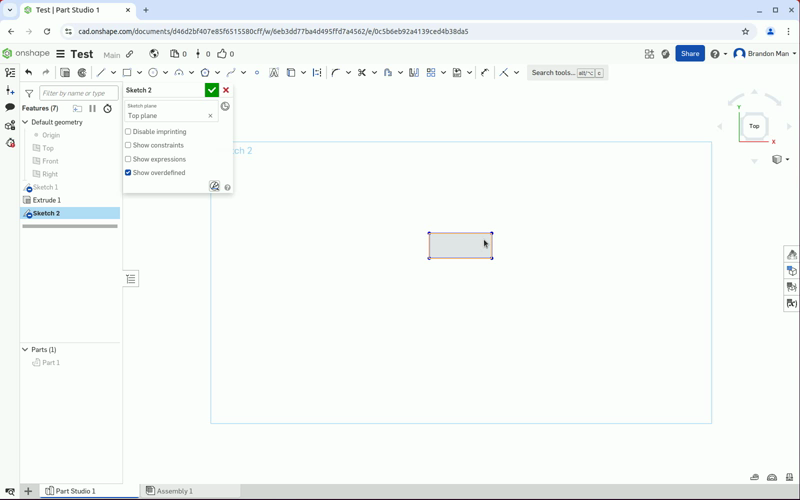
scroll(6)
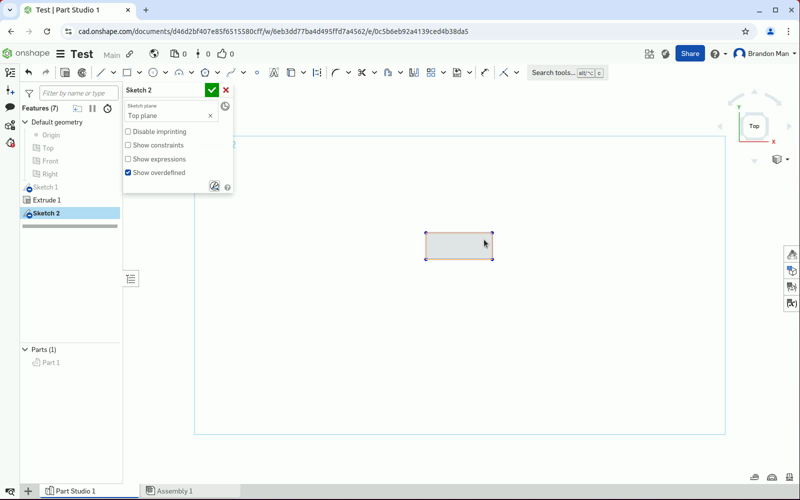
scroll(6)
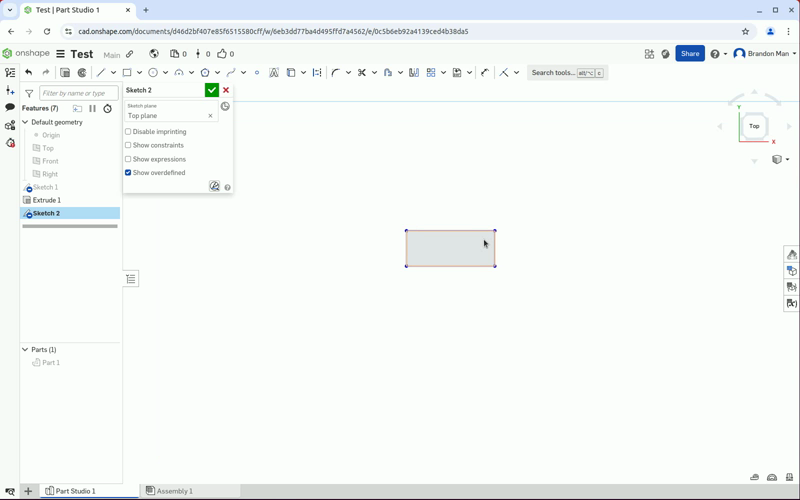
scroll(6)
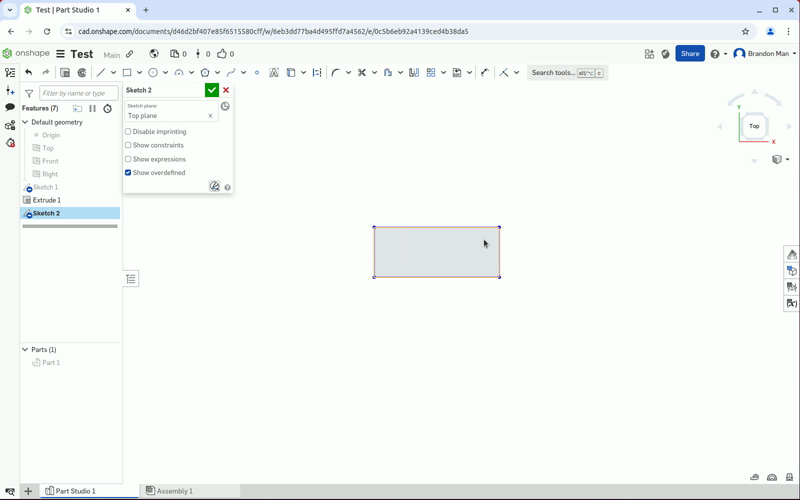
scroll(6)
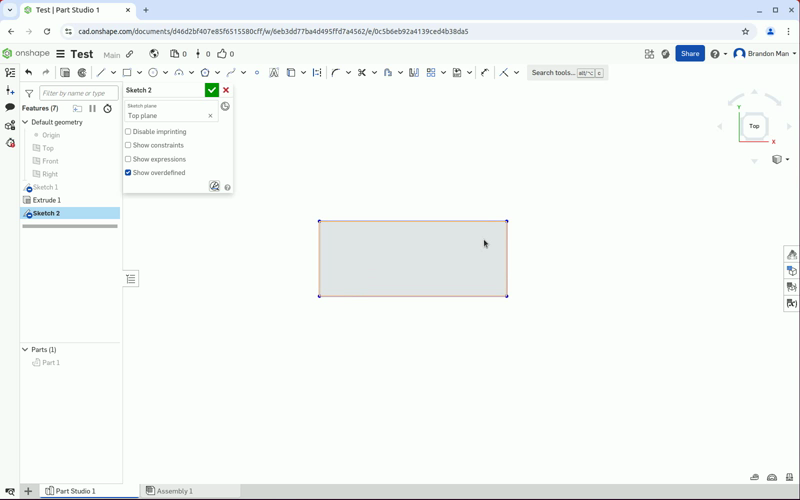
scroll(6)
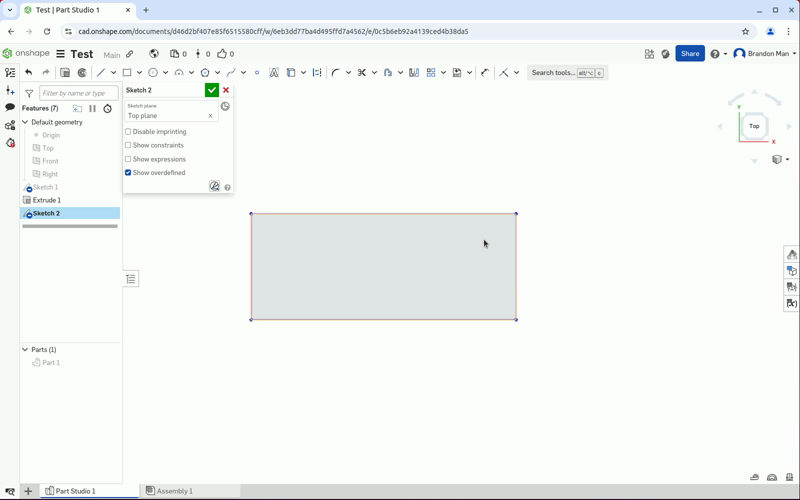
scroll(6)
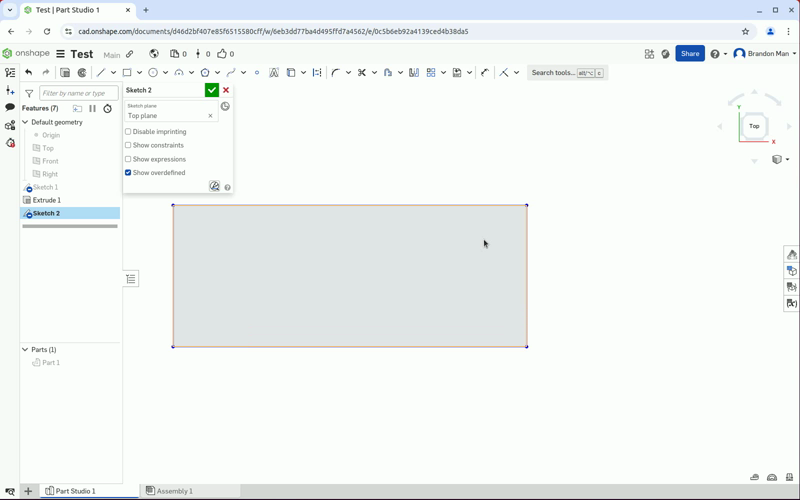
scroll(6)
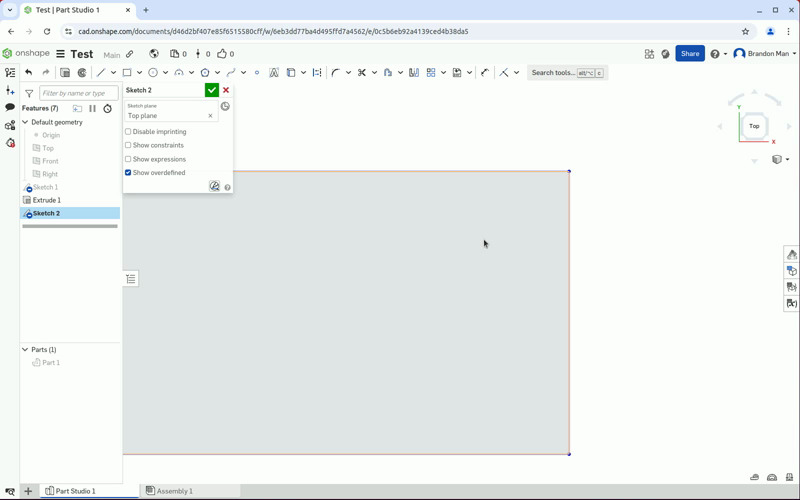
click(484, 239)
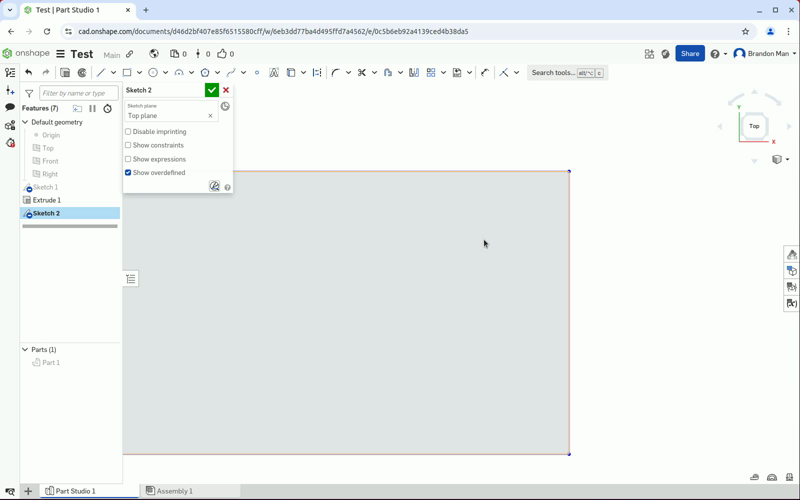
scroll(-6)
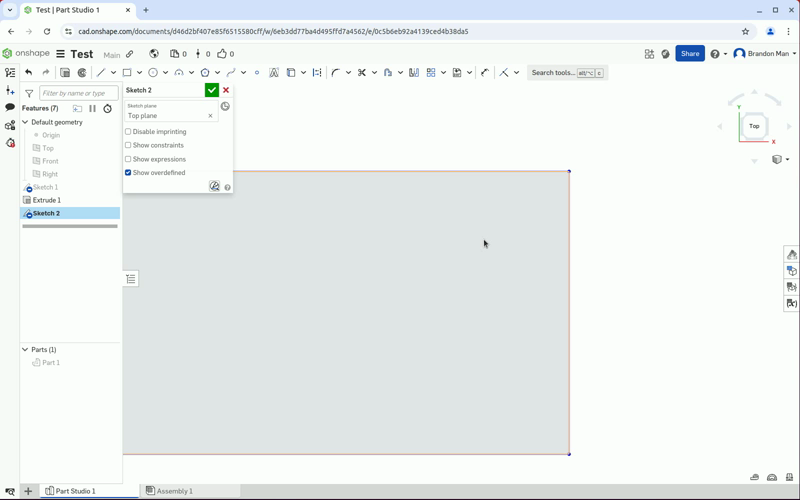
scroll(-6)
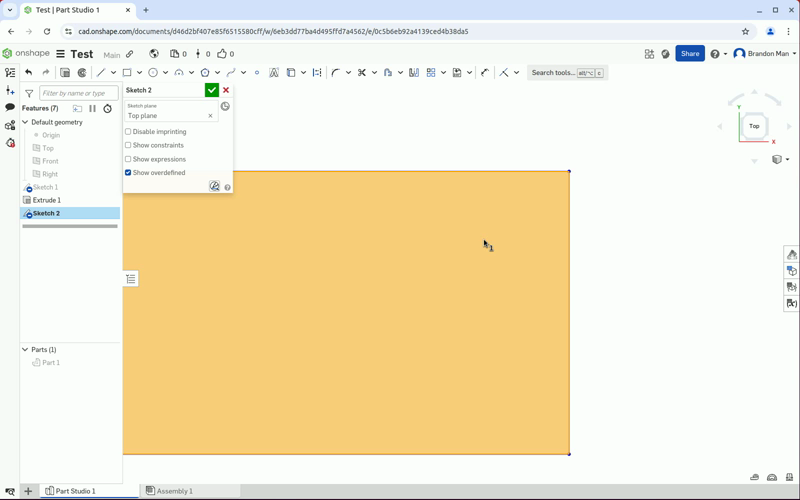
scroll(-6)
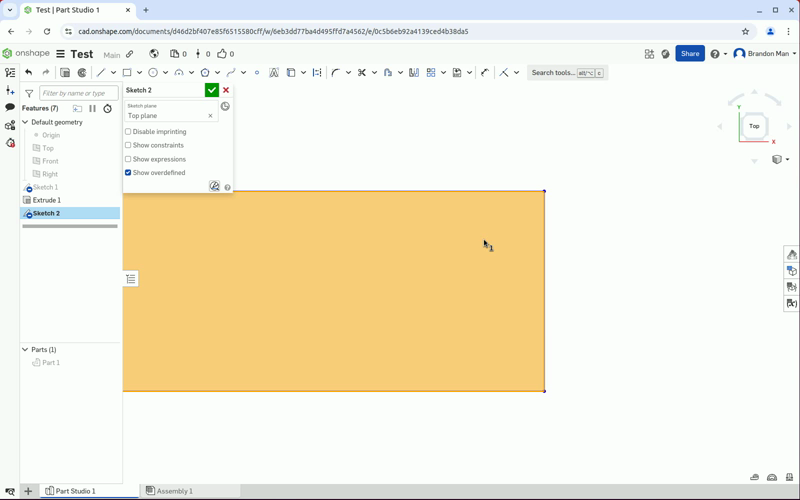
scroll(-6)
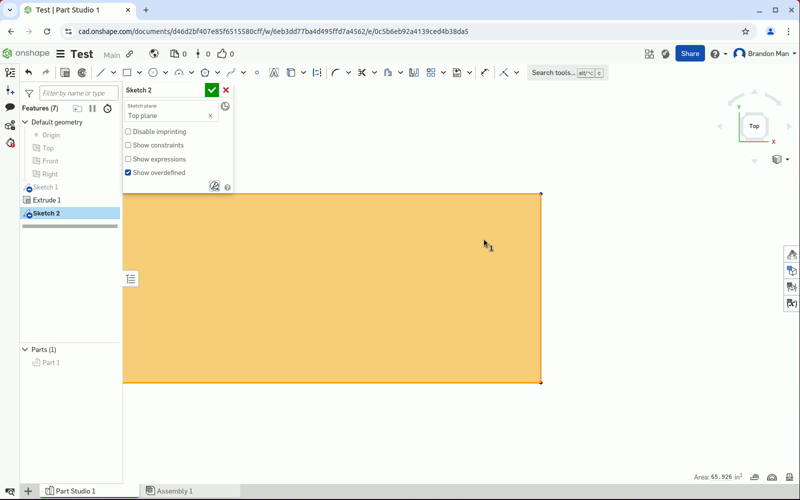
scroll(-6)
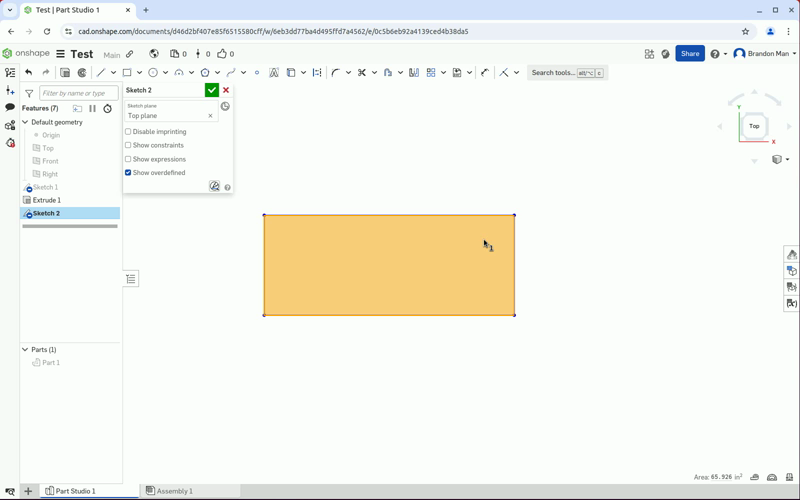
scroll(-6)
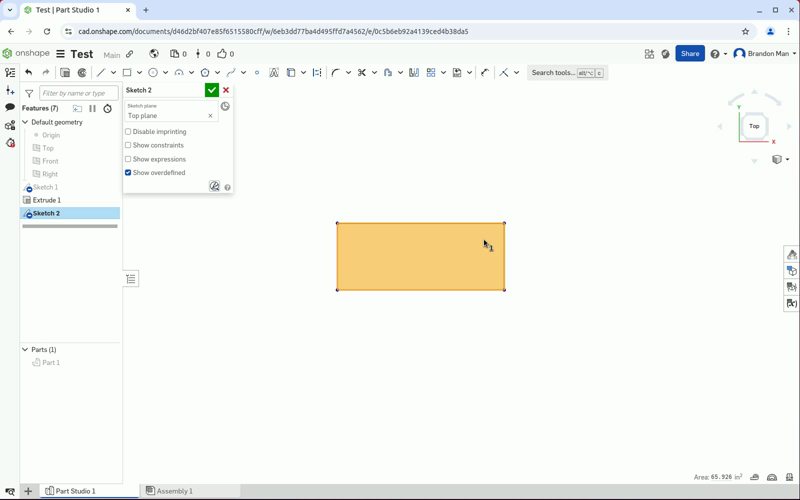
scroll(-6)
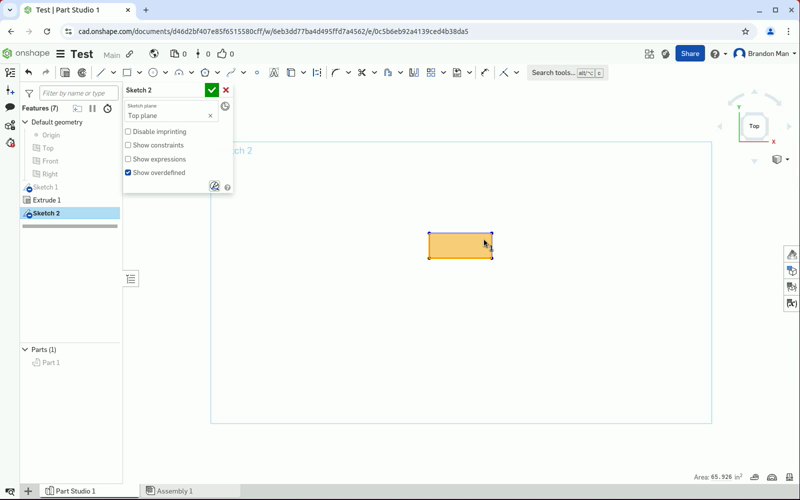
mouse_move(73, 352)
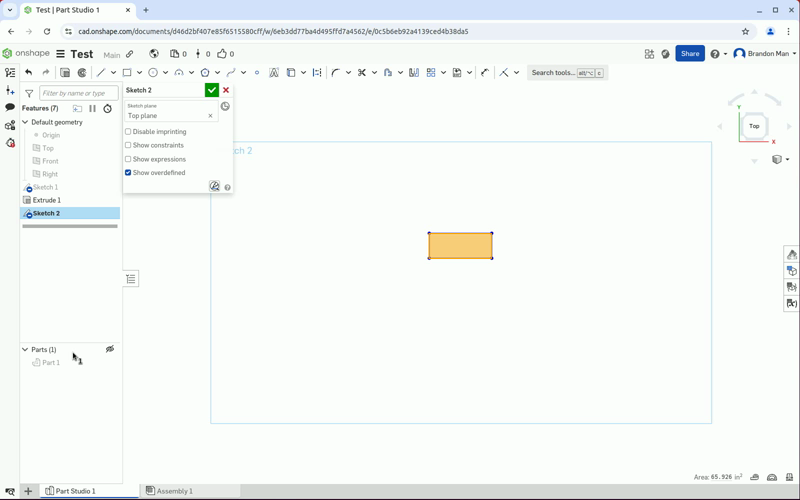
key(shift+y)
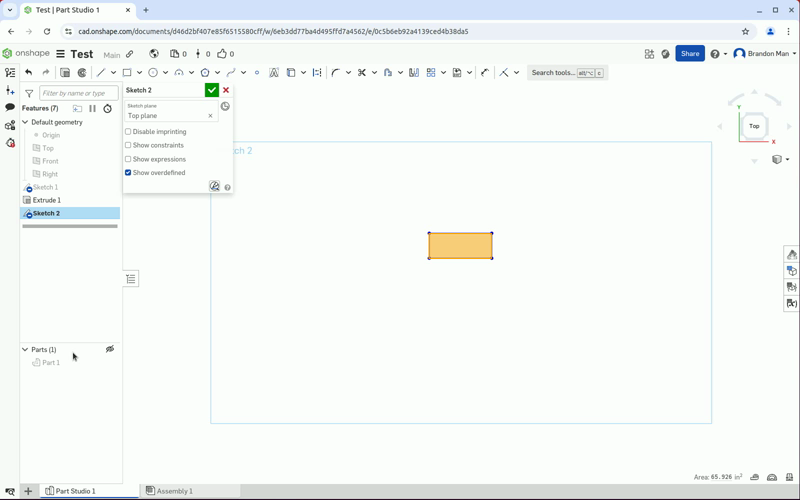
key(shift+e)
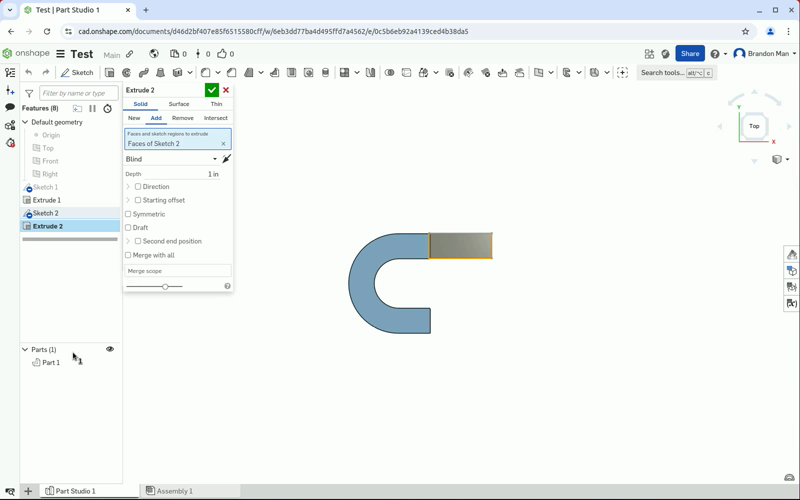
mouse_move(143, 106)
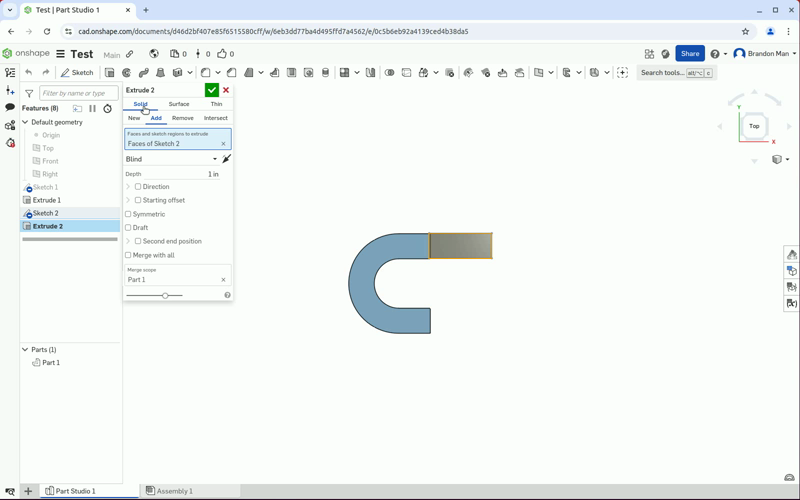
click(143, 106)
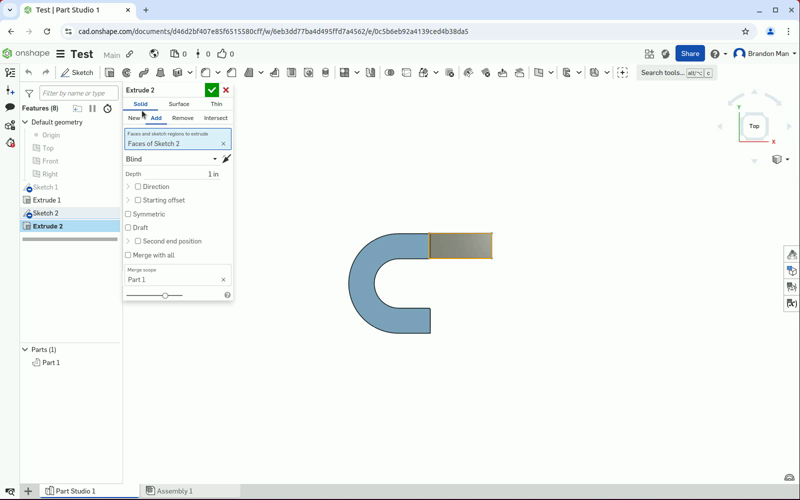
mouse_move(137, 120)
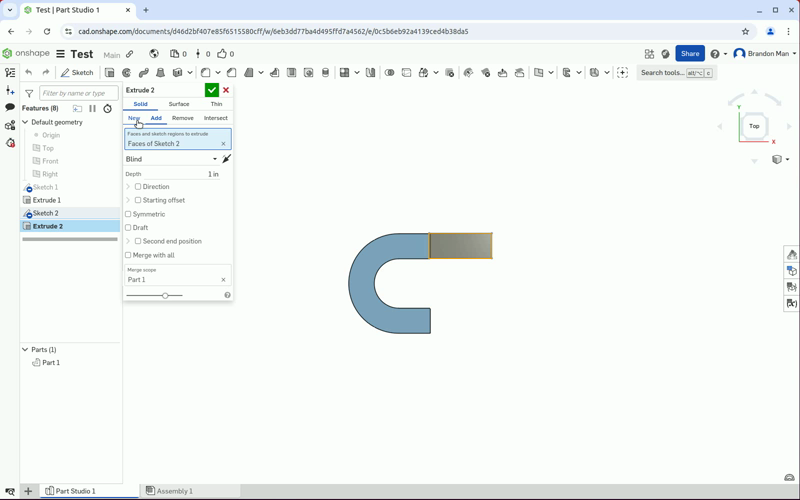
click(137, 120)
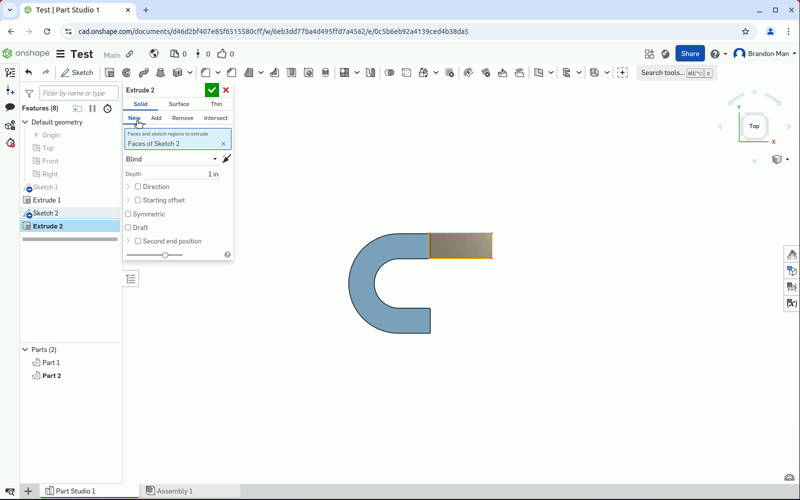
key(tab, 4)
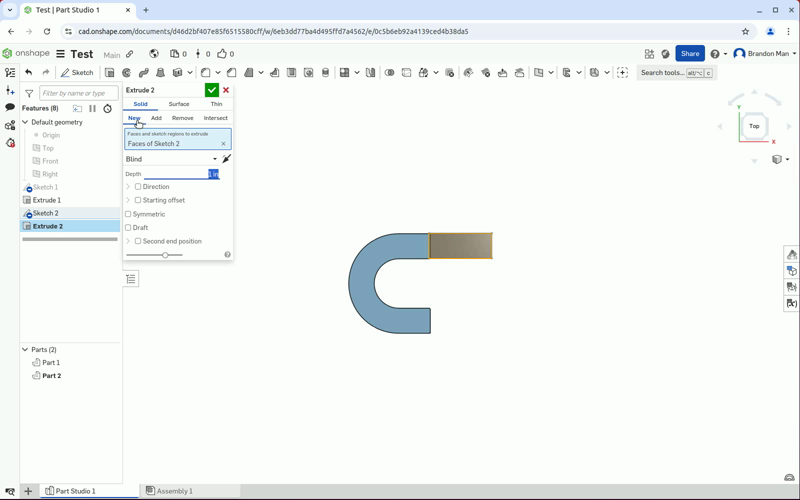
text(5.055)
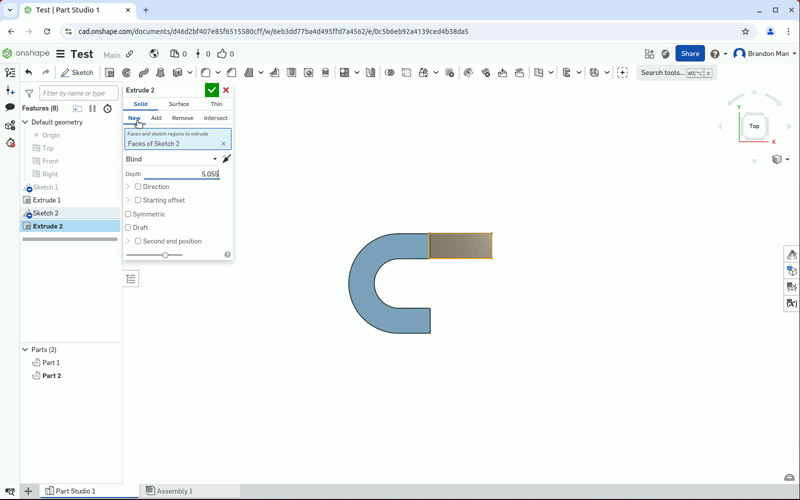
key(enter)
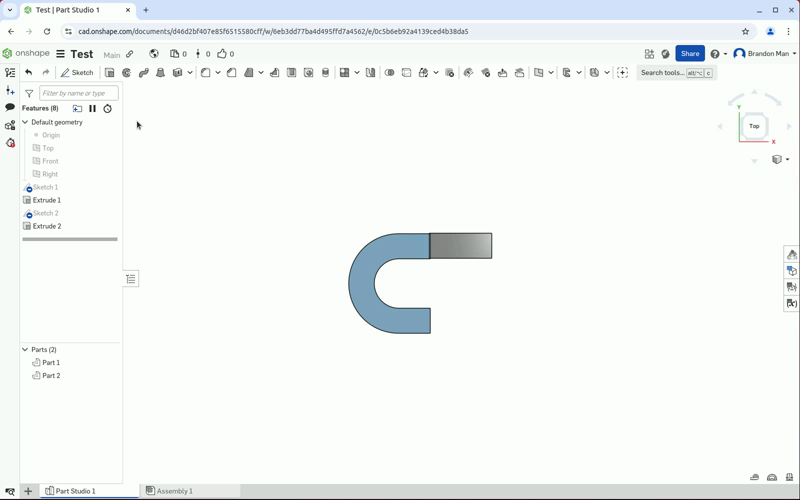
key(shift+h)
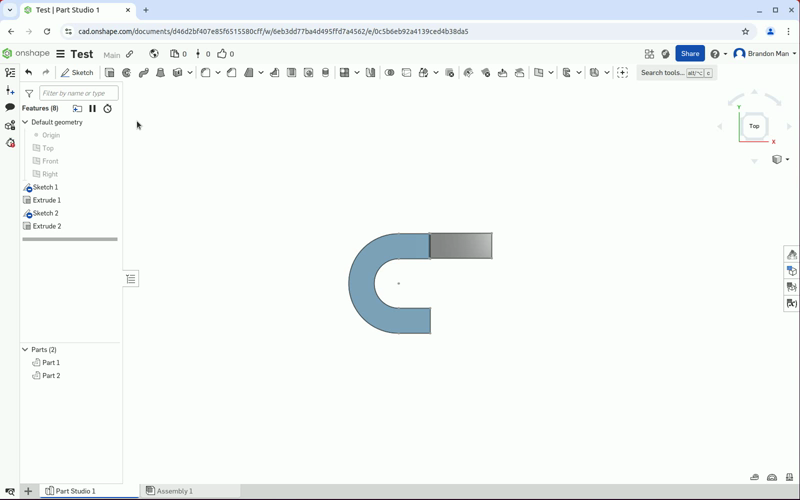
key(shift+h)
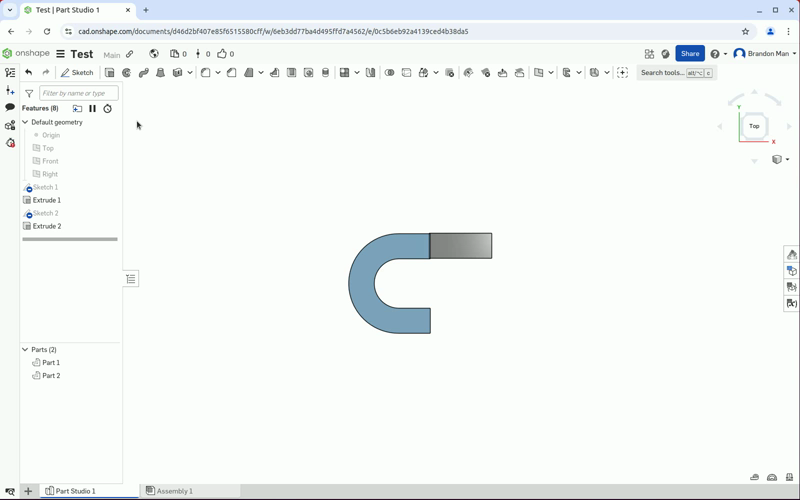
mouse_move(73, 189)
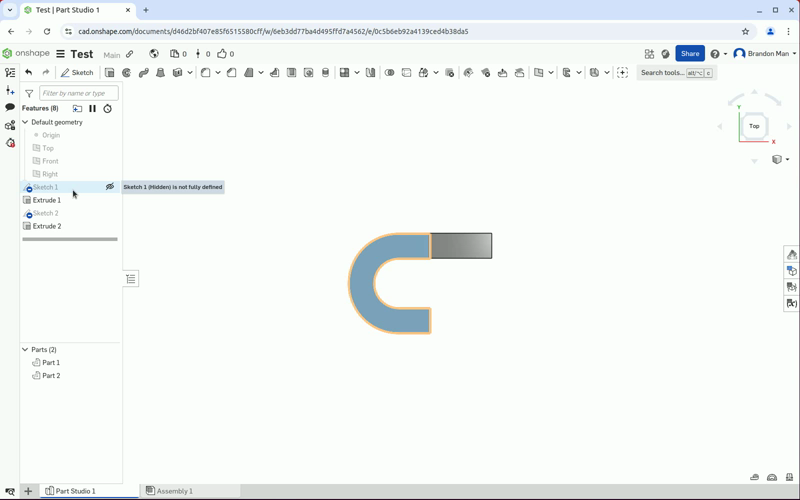
click(73, 189)
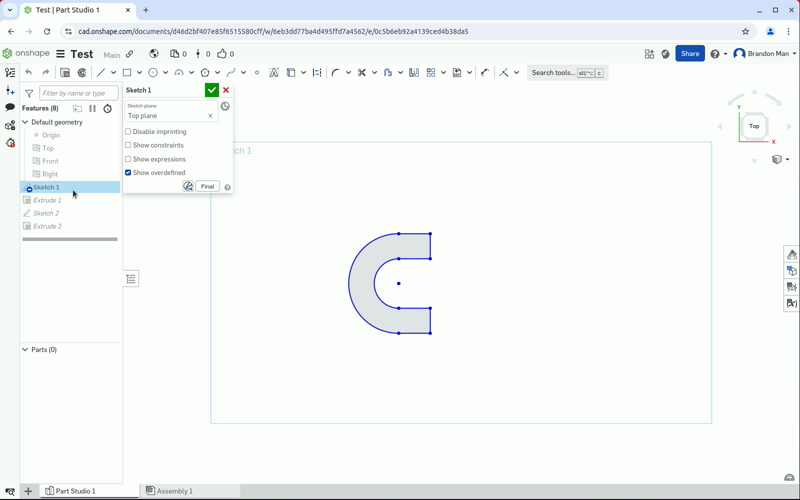
mouse_move(229, 92)
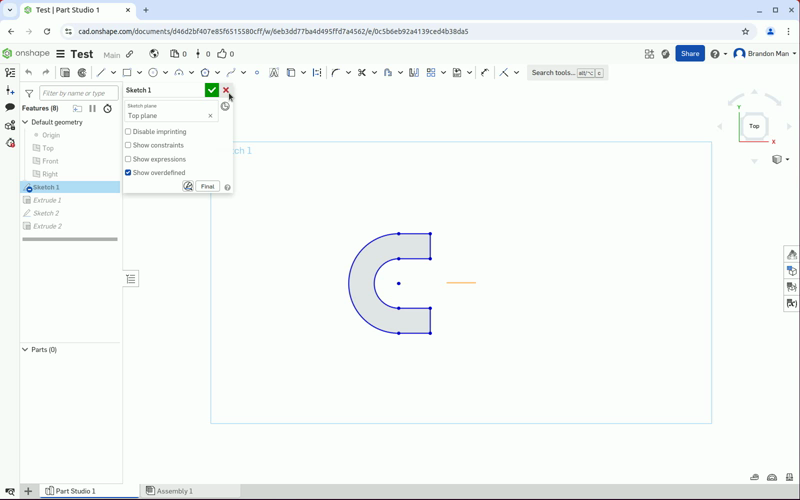
click(229, 92)
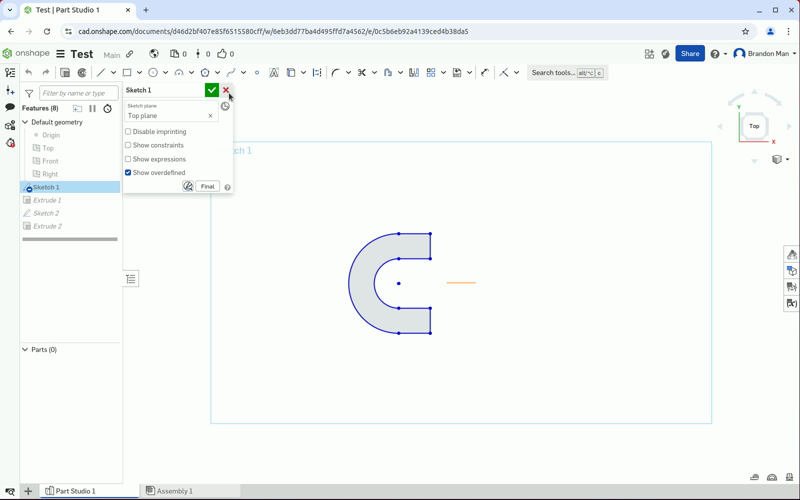
key(shift+s)
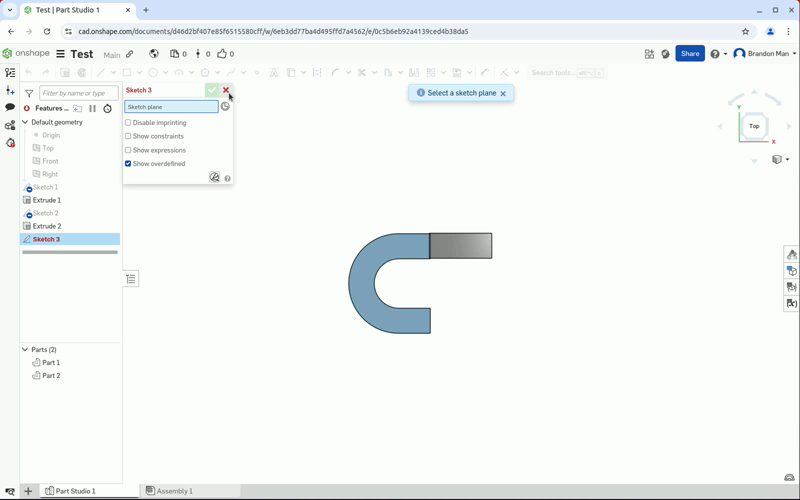
mouse_move(73, 150)
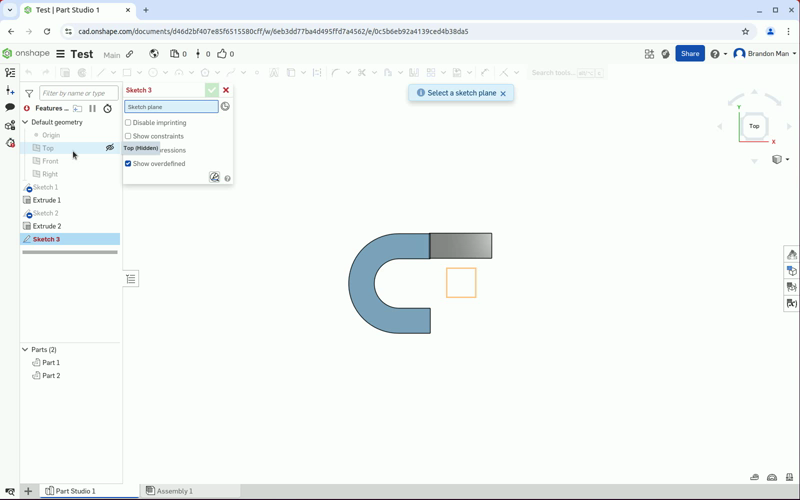
click(73, 150)
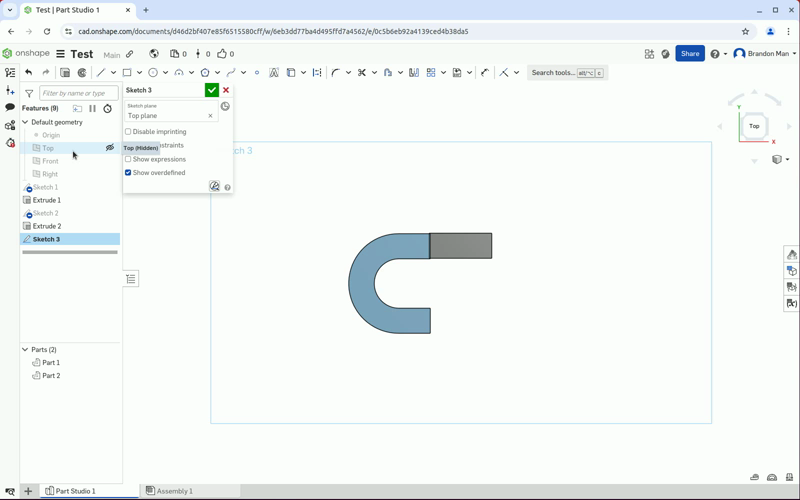
mouse_move(73, 352)
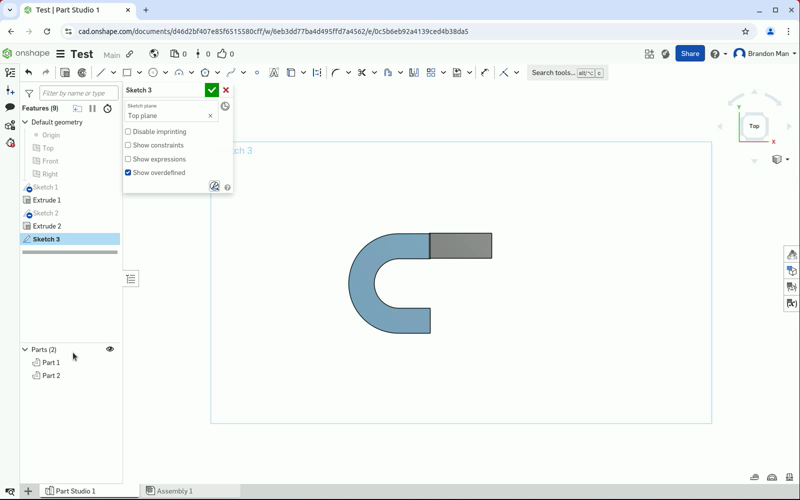
key(y)
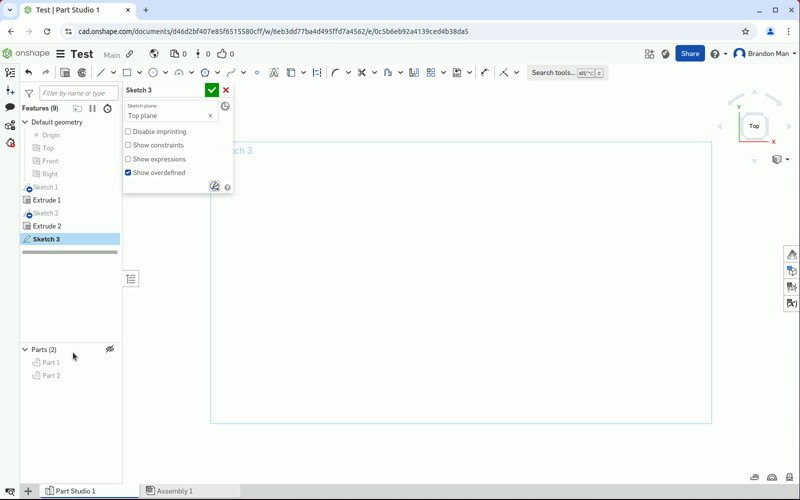
key(l)
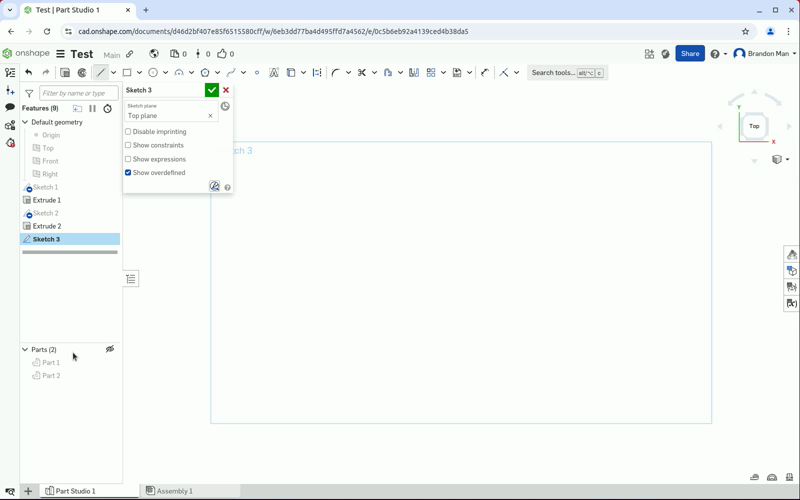
key_down(shift)
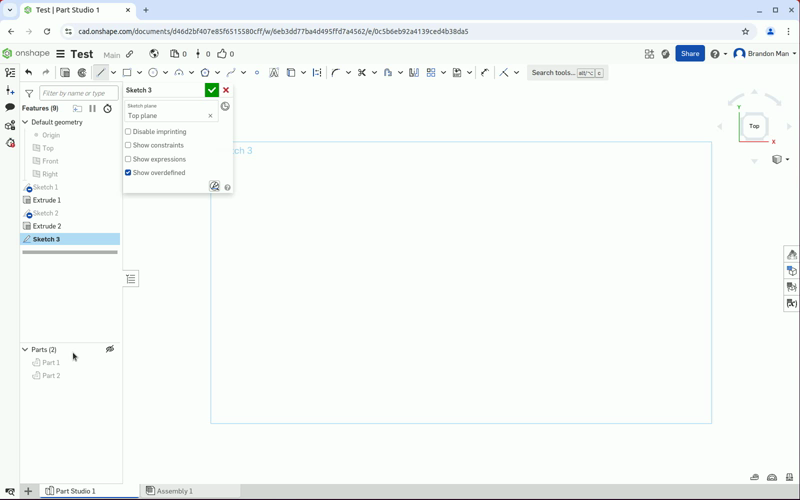
mouse_move(492, 333)
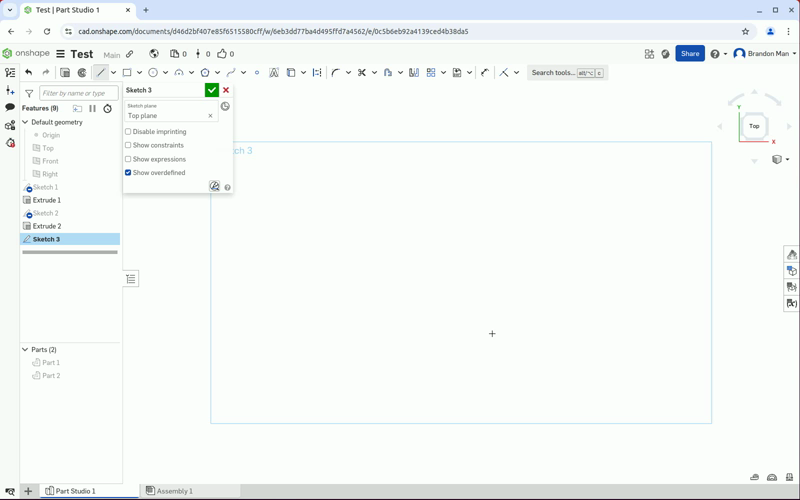
click(492, 333)
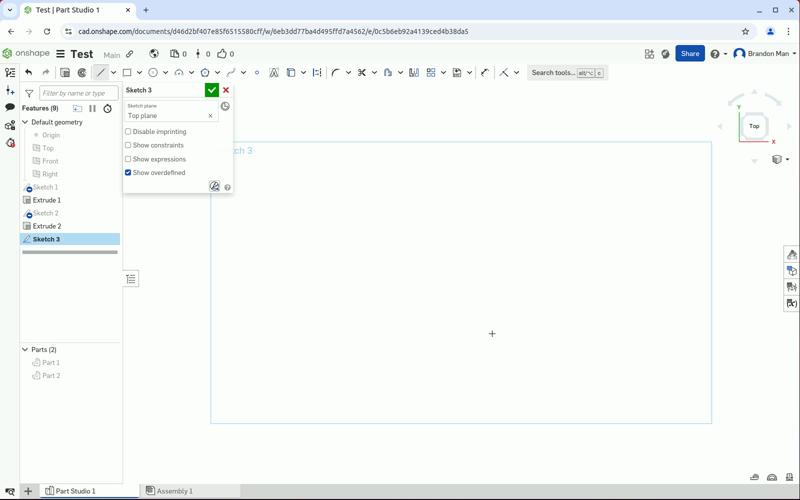
key_up(shift)
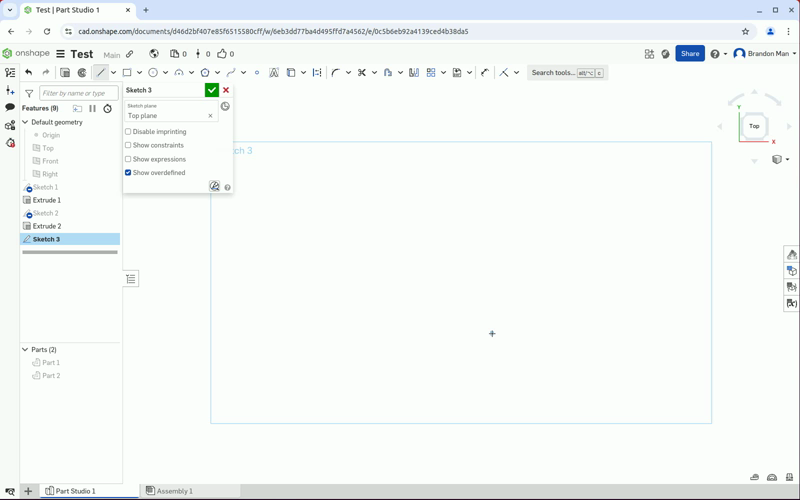
key_down(shift)
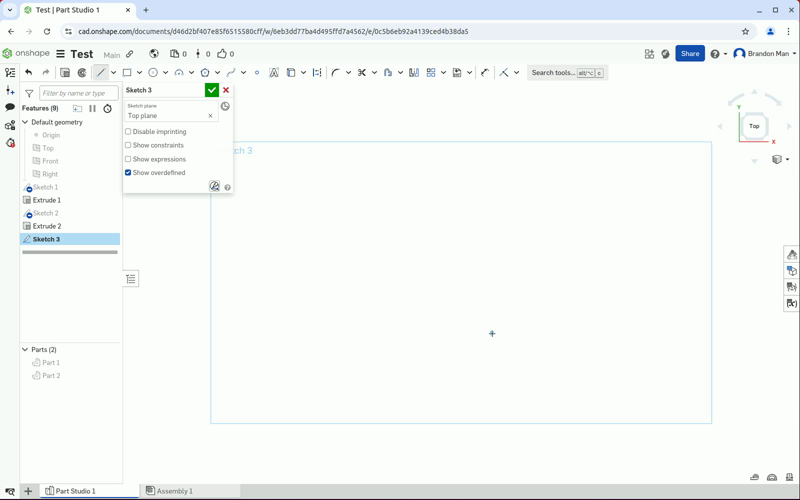
mouse_move(522, 333)
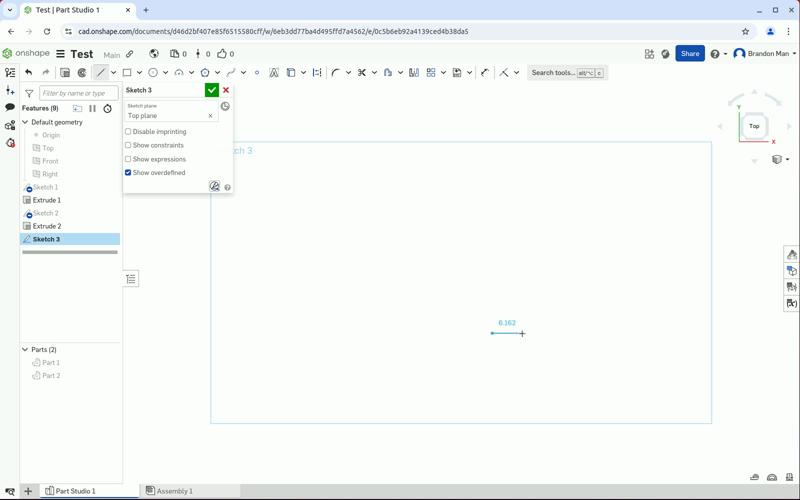
mouse_move(523, 333)
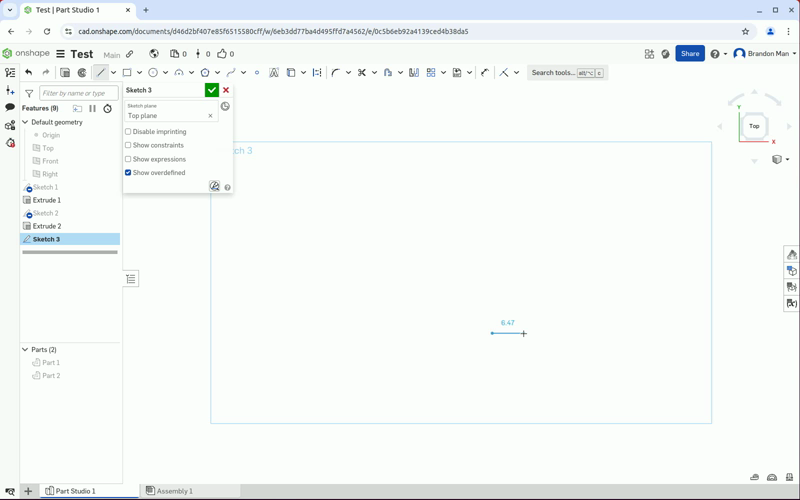
click(523, 333)
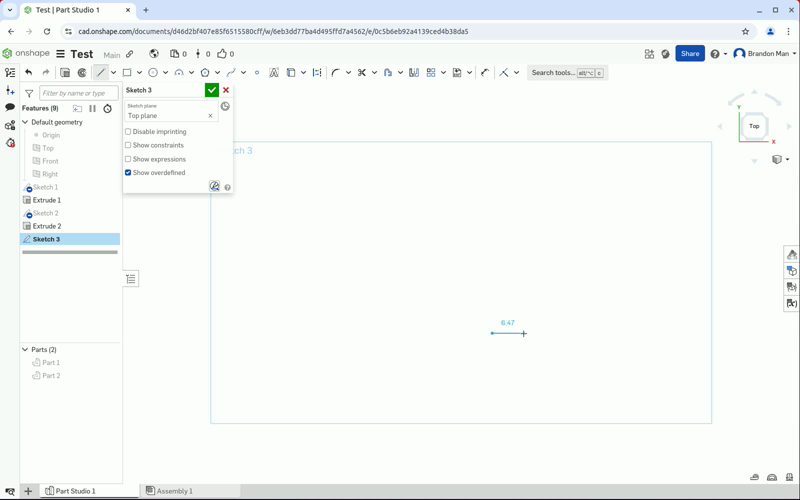
key_up(shift)
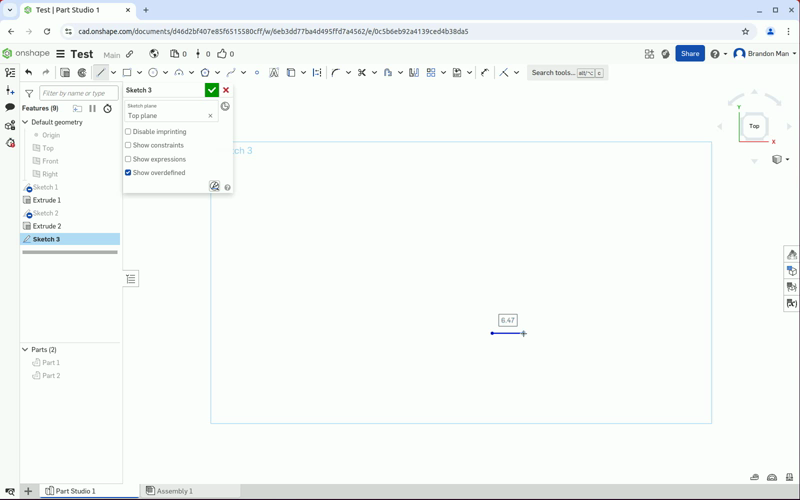
key(esc)
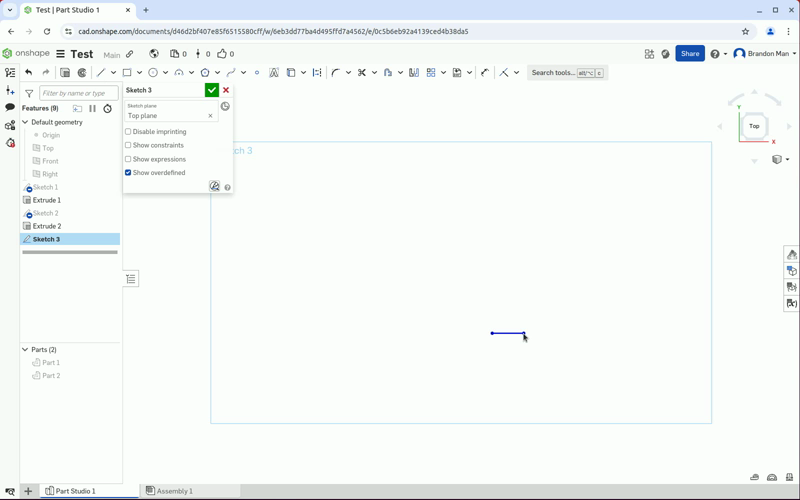
key(a)
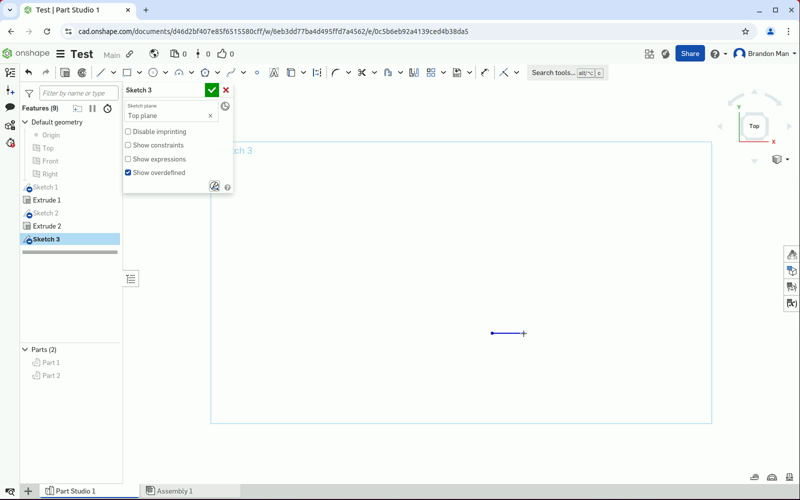
mouse_move(523, 333)
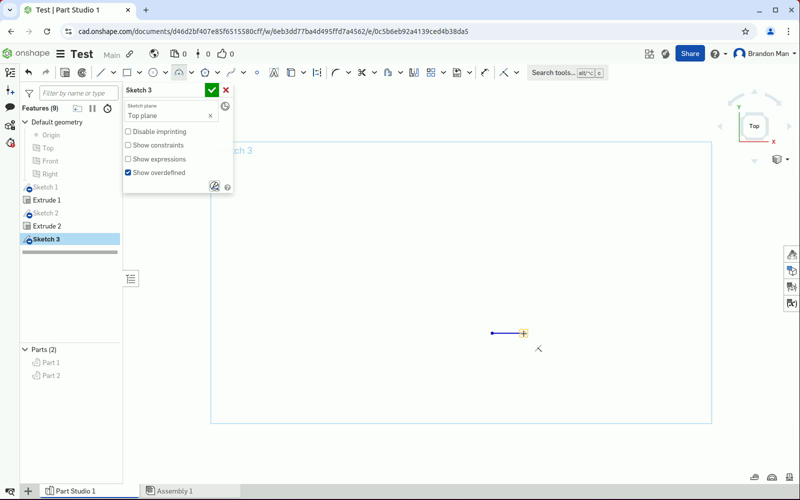
click(523, 333)
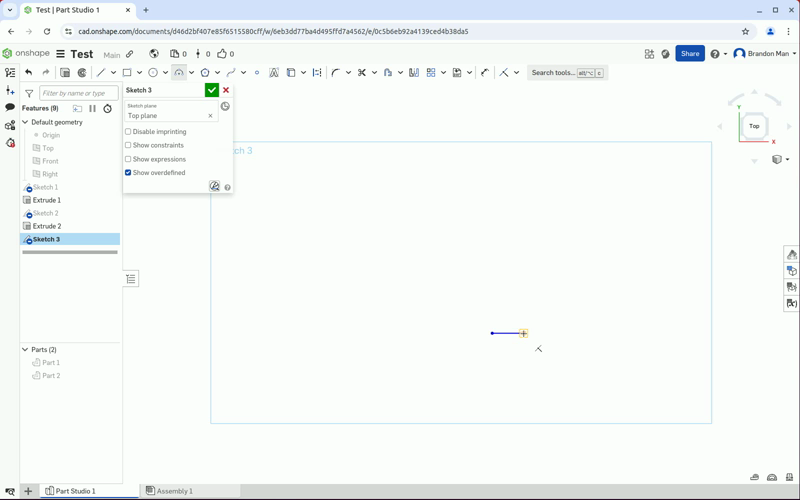
key_down(shift)
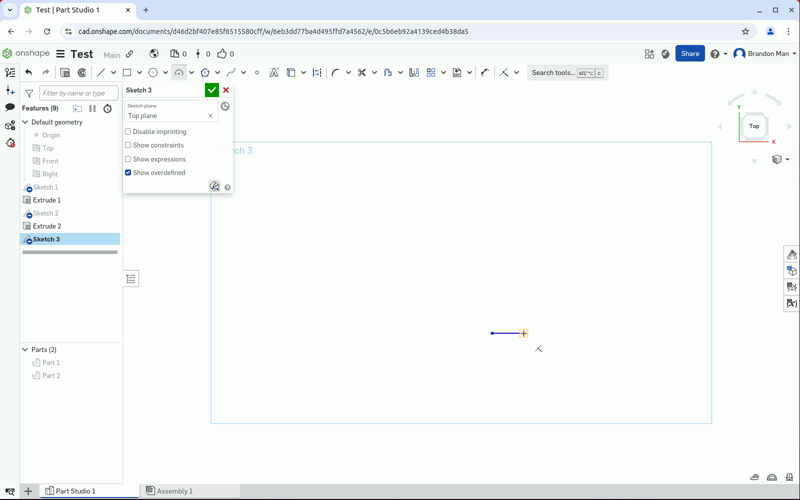
mouse_move(523, 233)
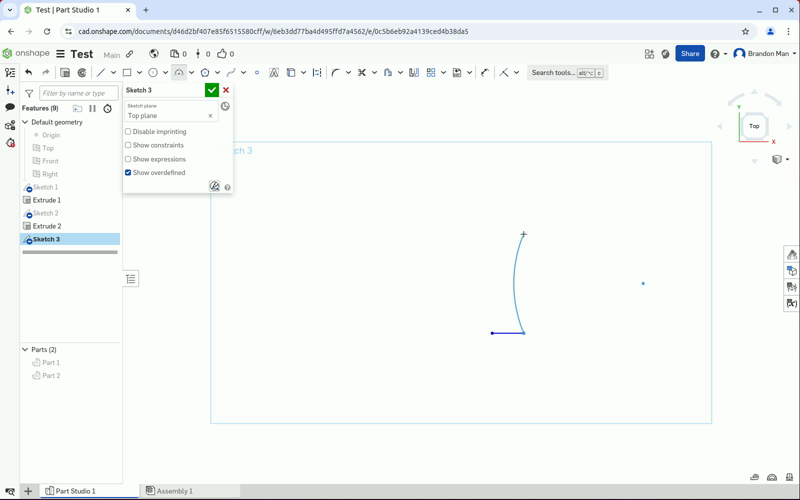
click(523, 233)
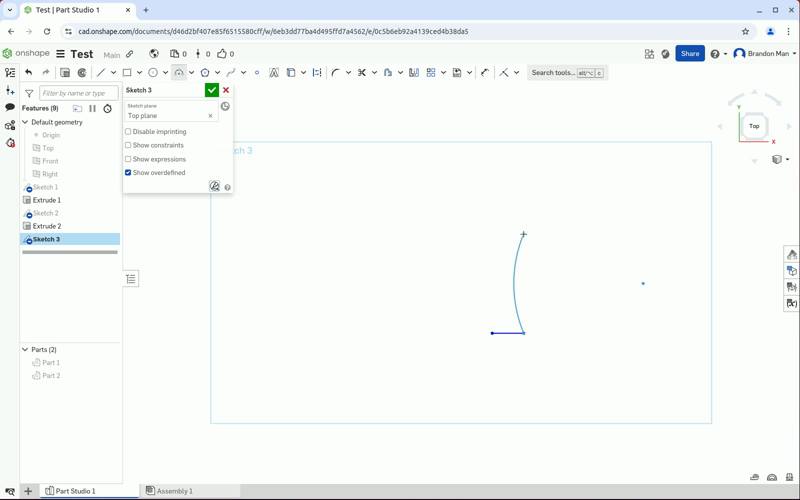
mouse_move(573, 283)
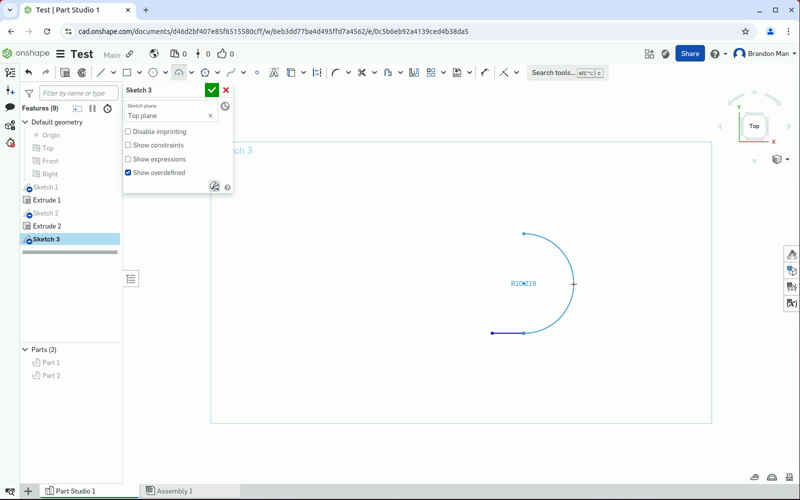
click(573, 283)
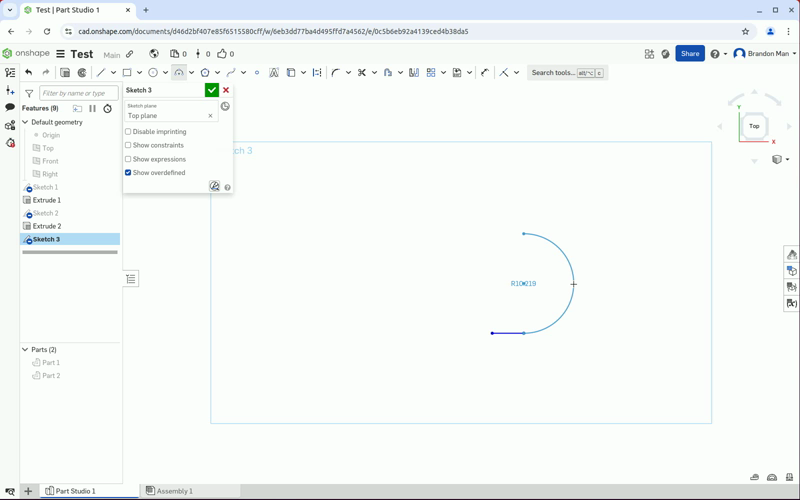
key_up(shift)
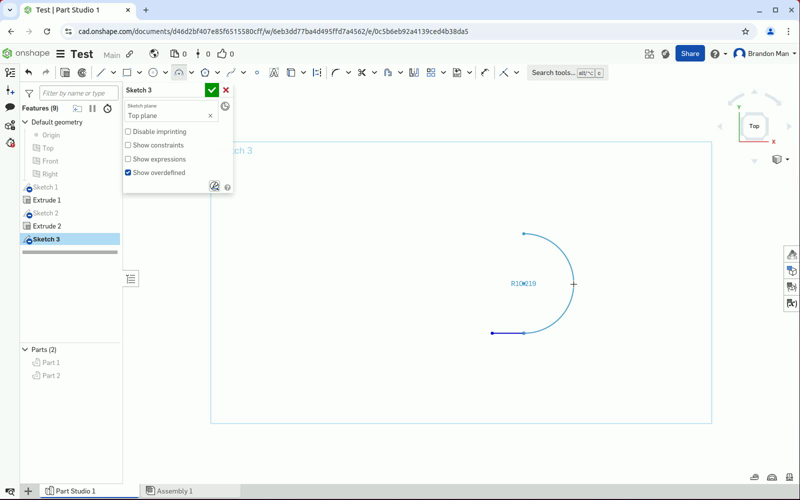
key(esc)
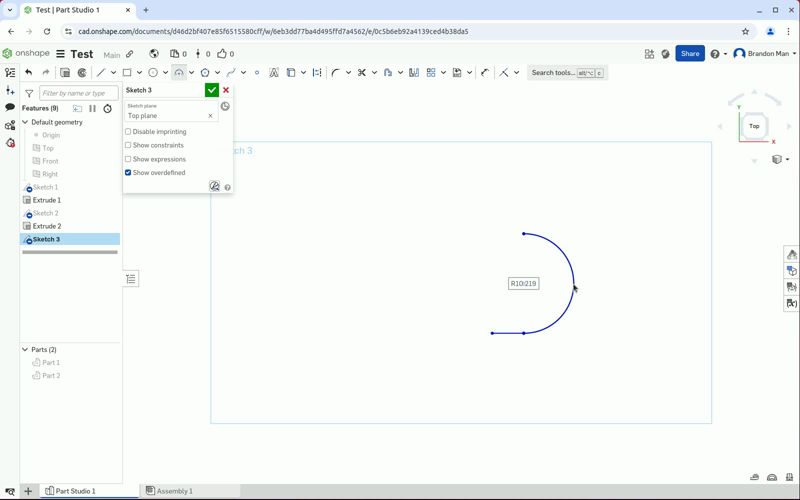
key(l)
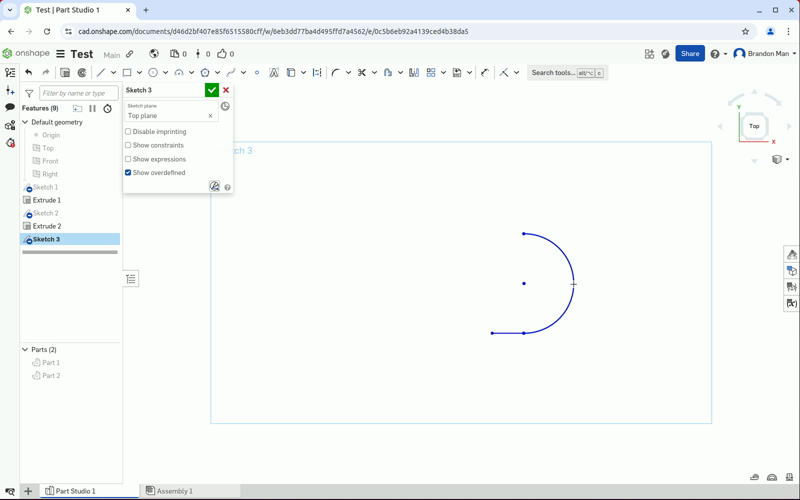
mouse_move(523, 233)
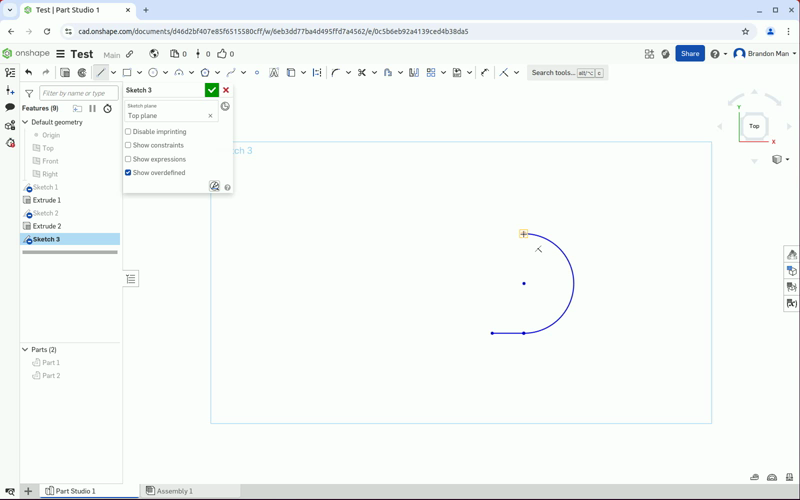
click(523, 233)
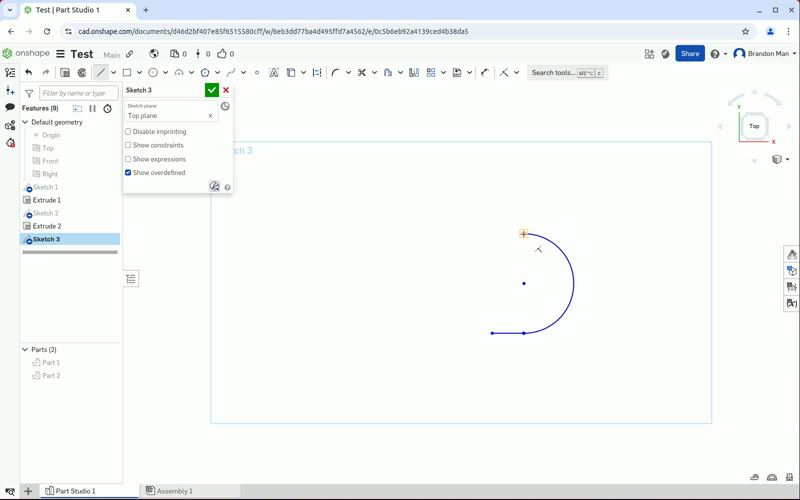
key_down(shift)
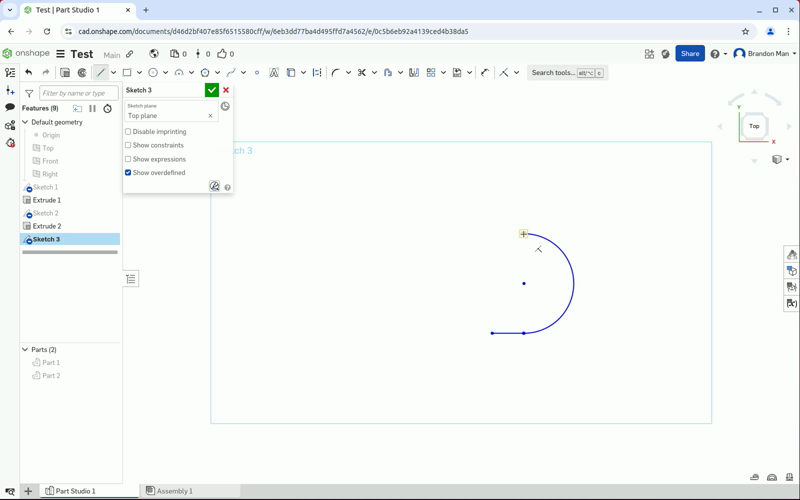
mouse_move(553, 233)
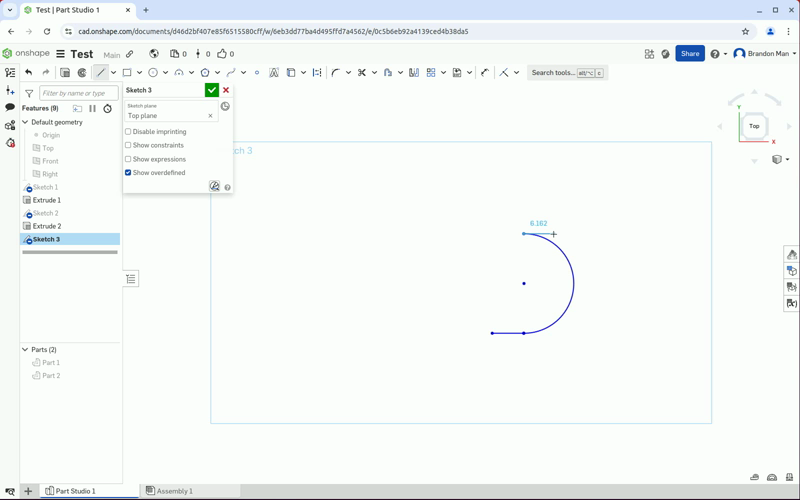
mouse_move(492, 233)
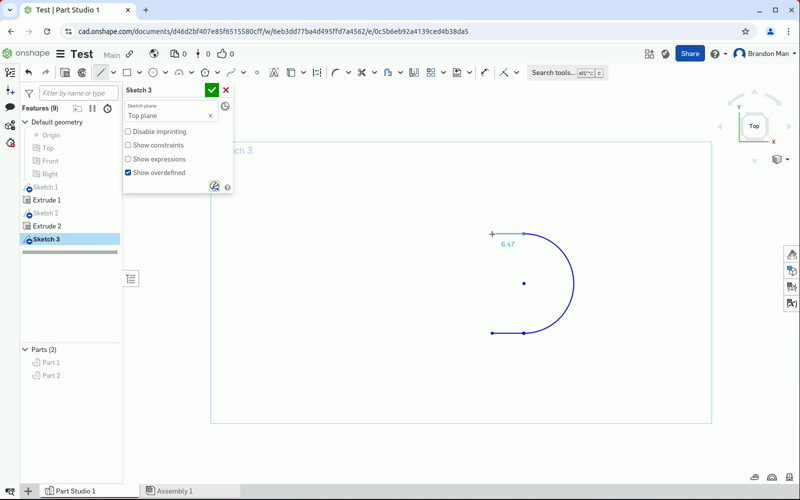
click(492, 233)
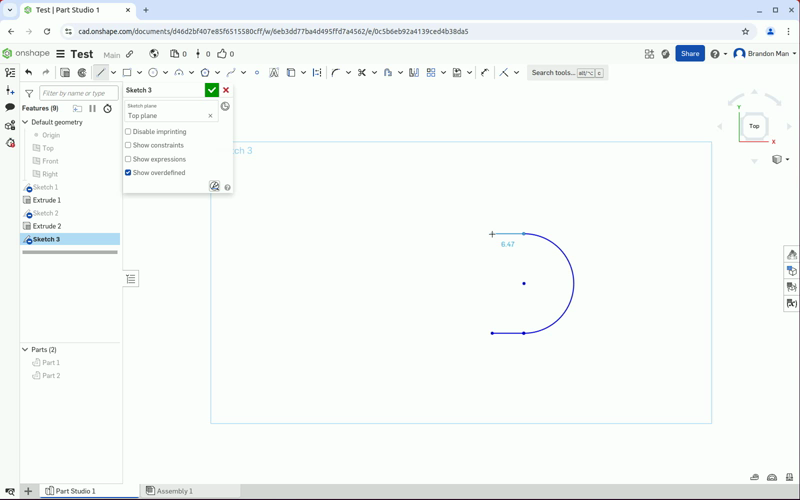
key_up(shift)
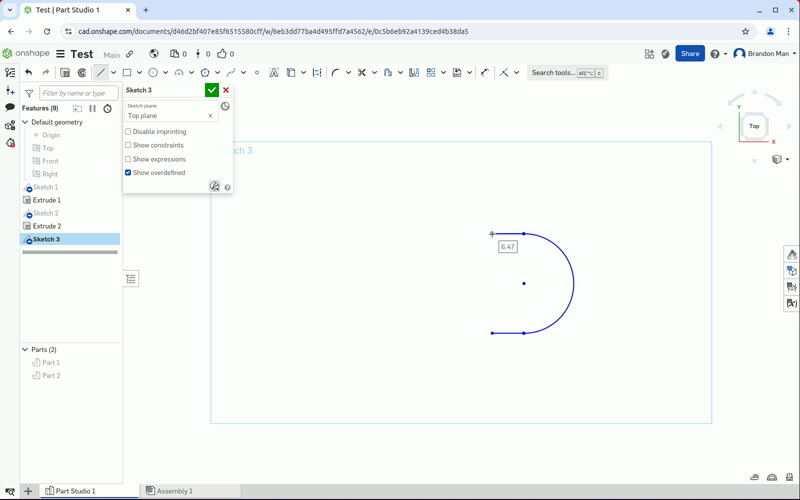
key_down(shift)
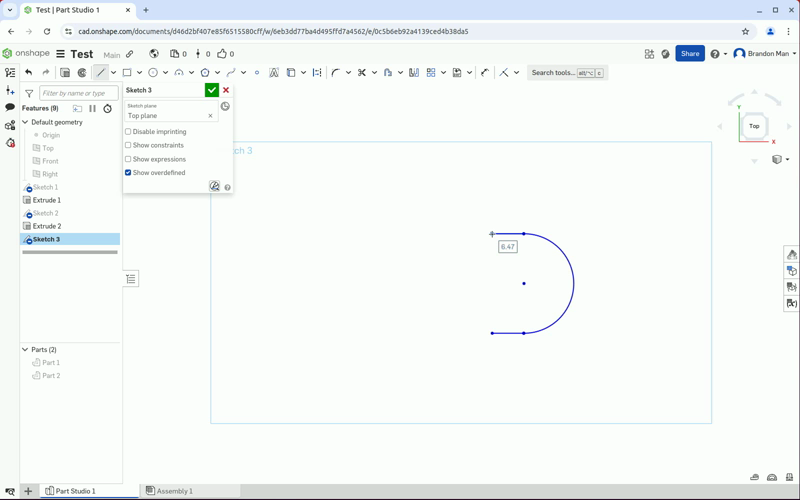
mouse_move(522, 233)
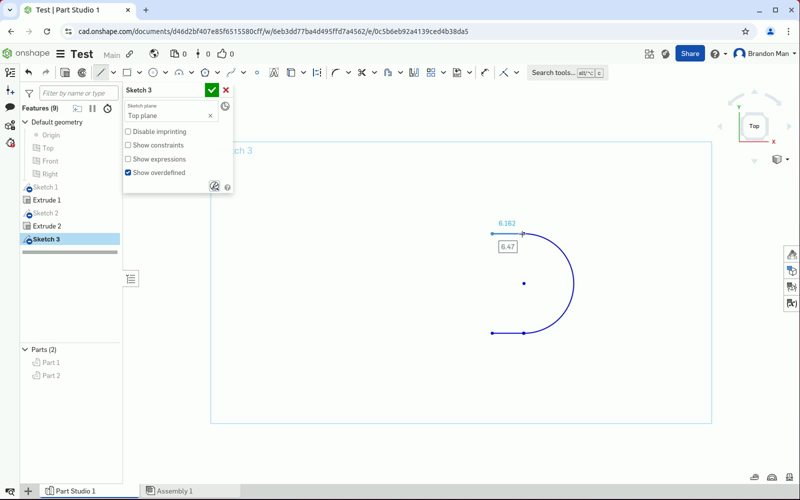
mouse_move(492, 258)
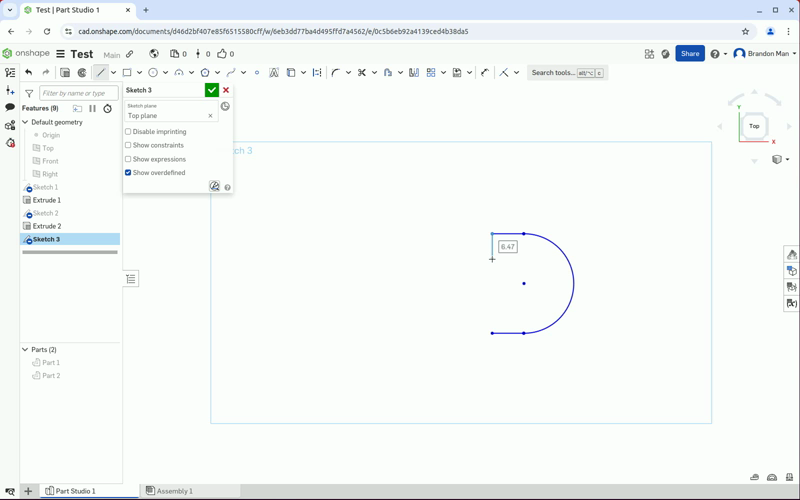
click(492, 258)
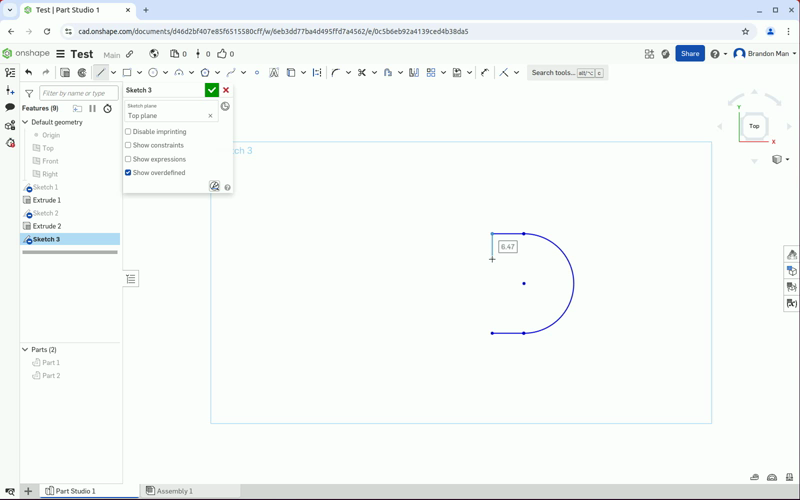
key_up(shift)
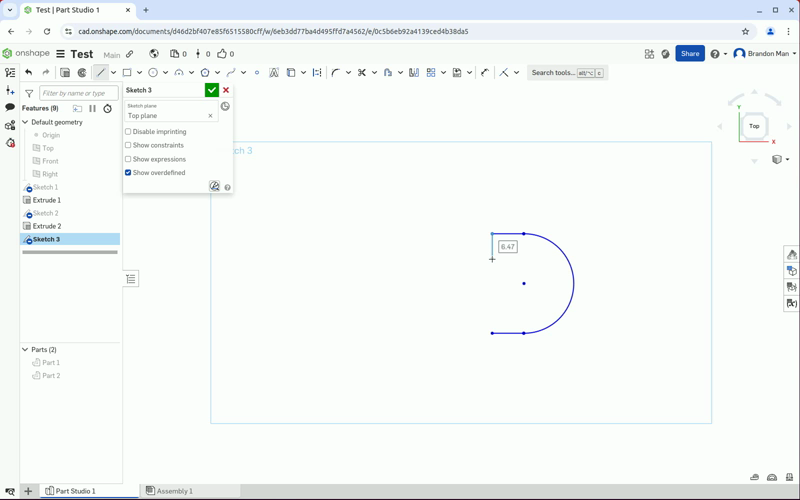
key_down(shift)
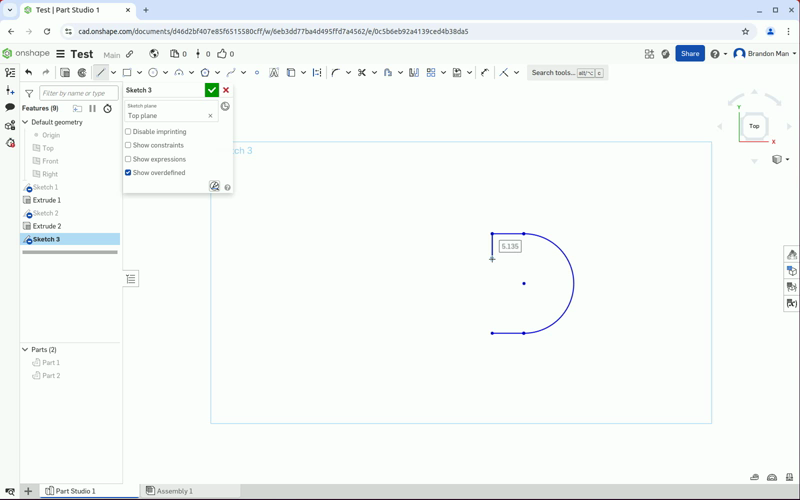
mouse_move(522, 258)
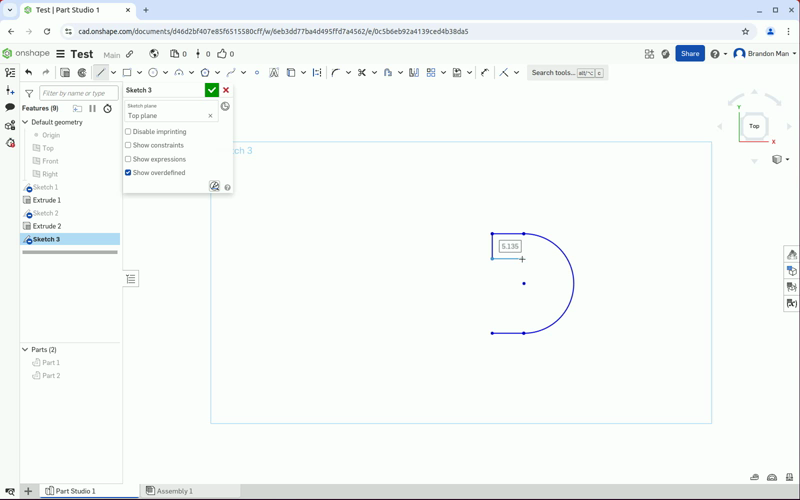
mouse_move(523, 258)
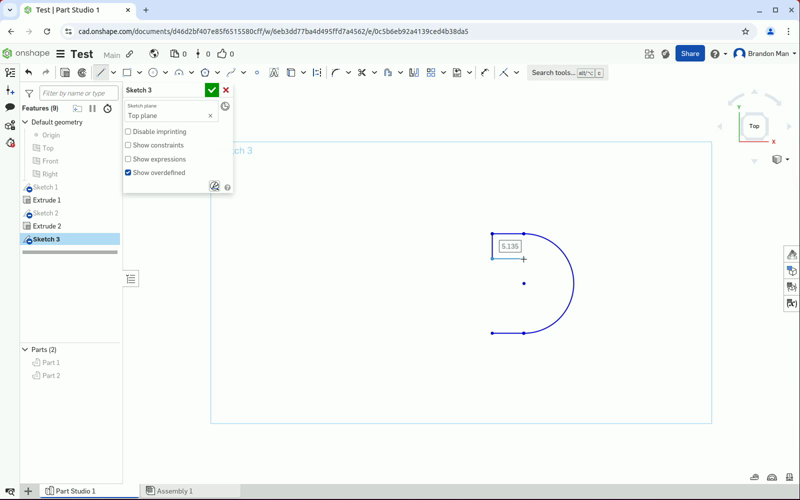
click(523, 258)
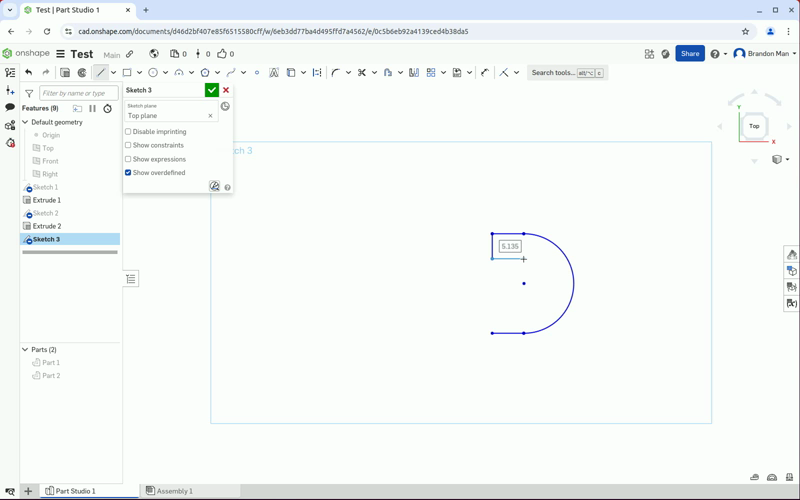
key_up(shift)
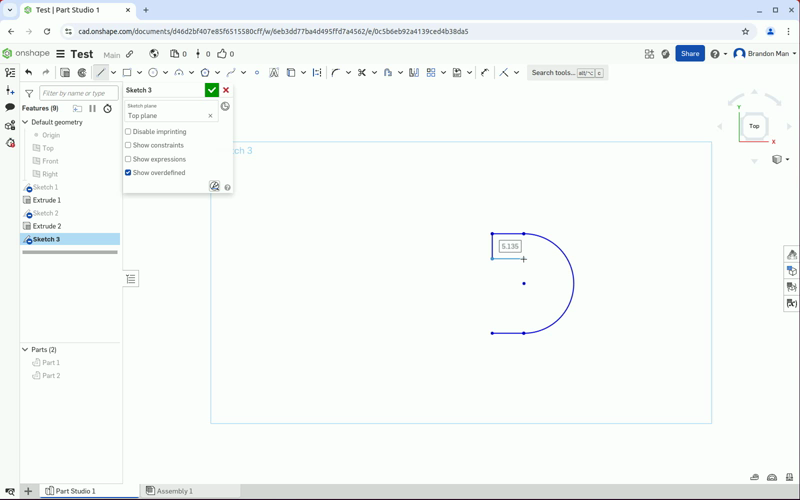
key(esc)
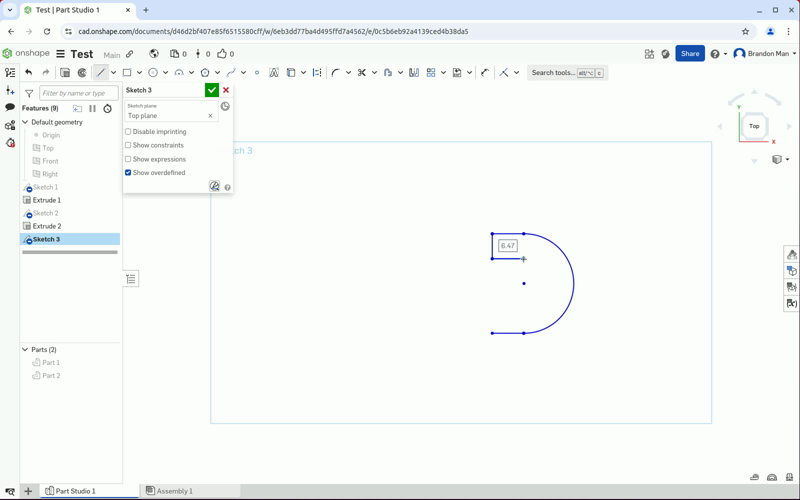
key(a)
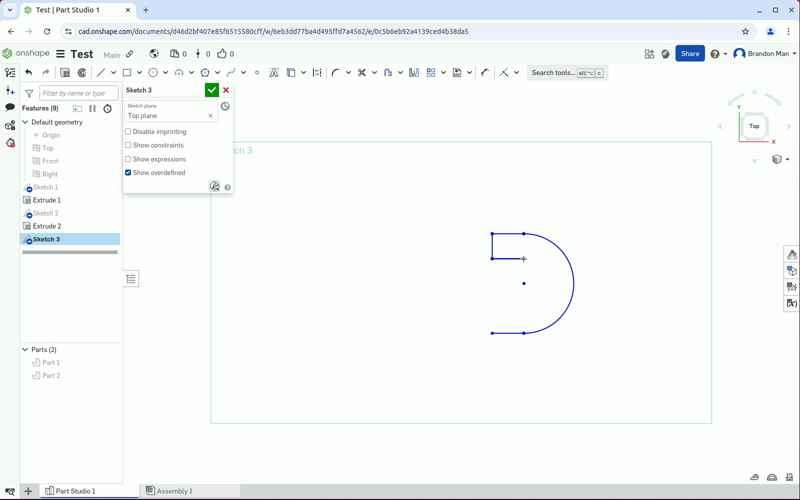
mouse_move(523, 258)
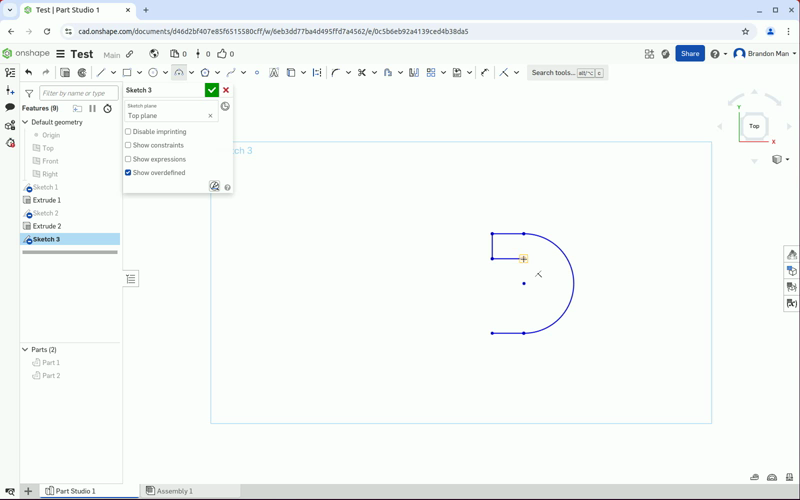
click(523, 258)
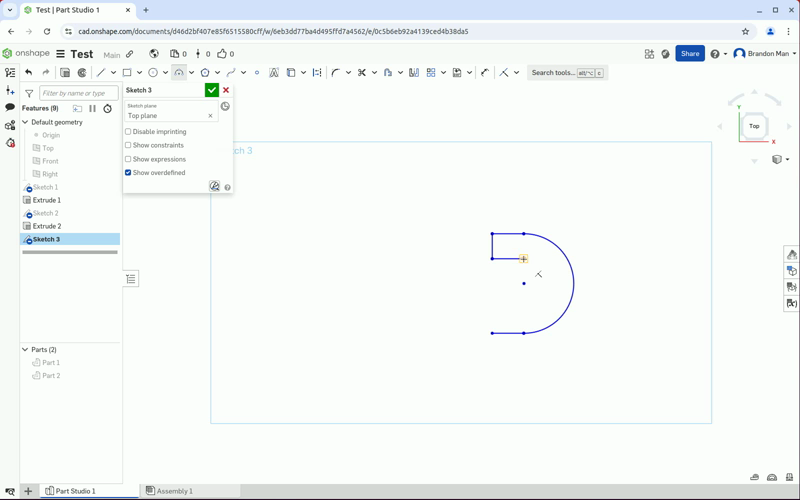
key_down(shift)
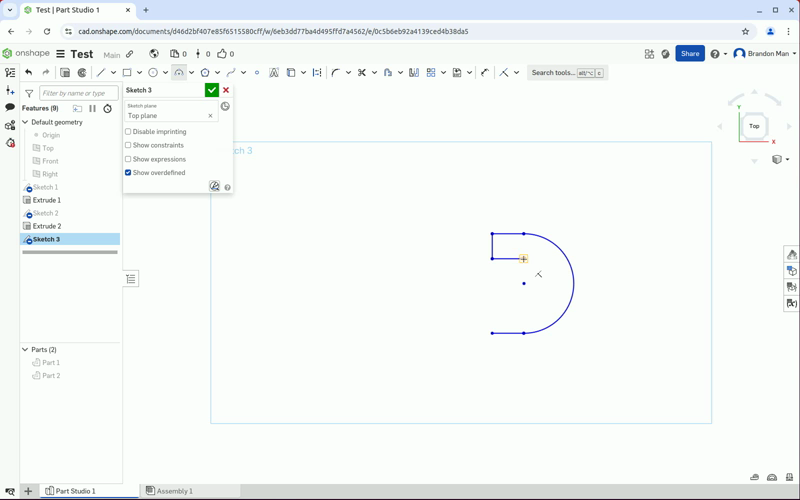
mouse_move(523, 308)
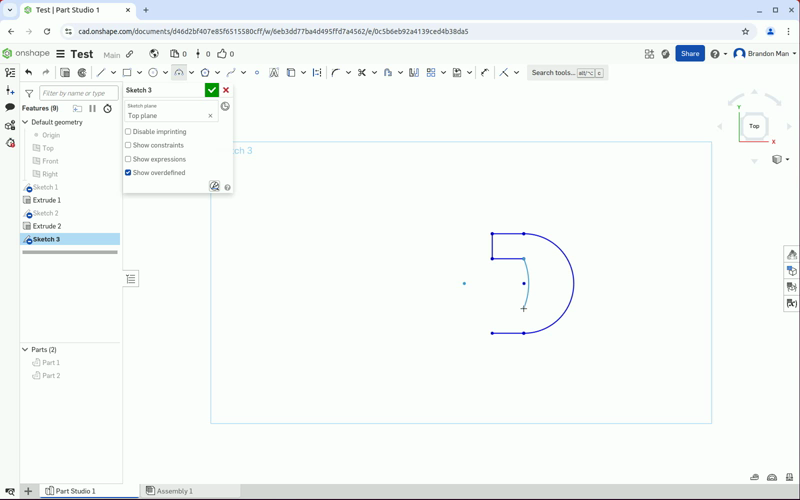
click(523, 308)
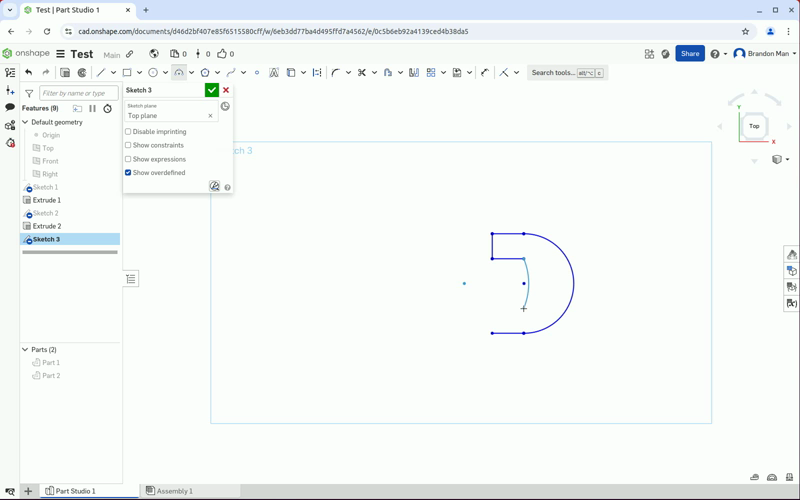
mouse_move(548, 283)
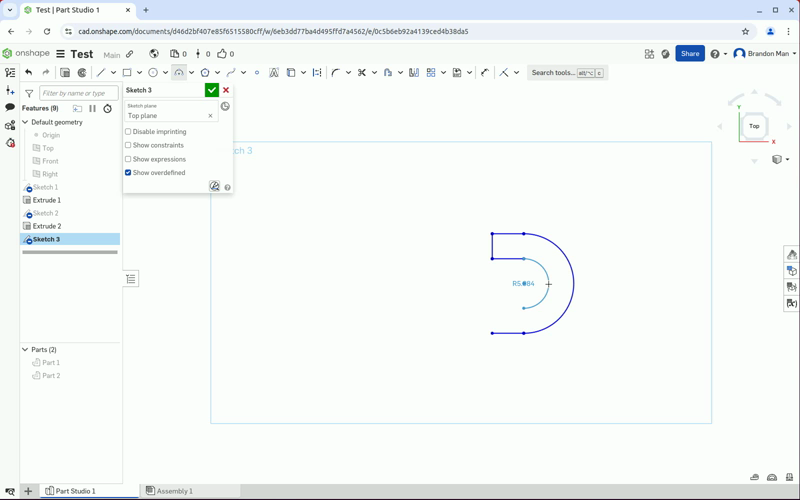
click(548, 283)
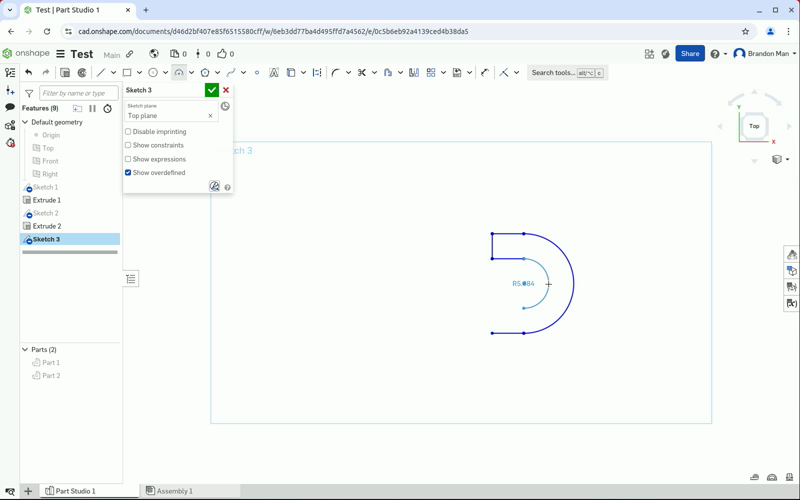
key_up(shift)
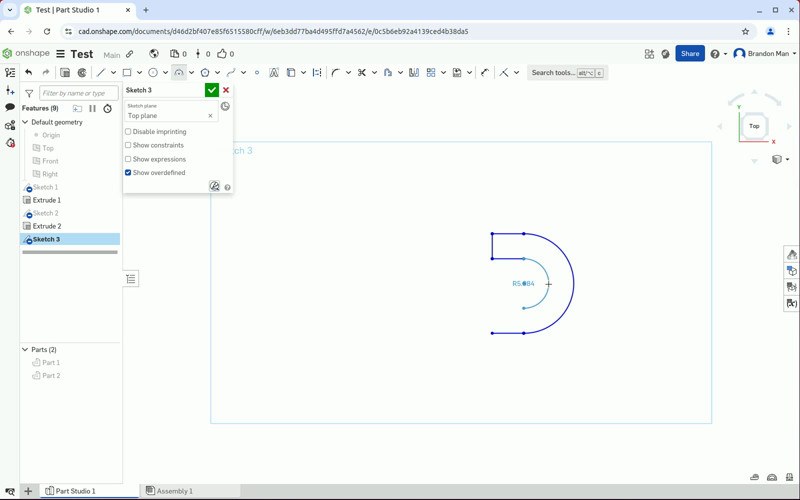
key(esc)
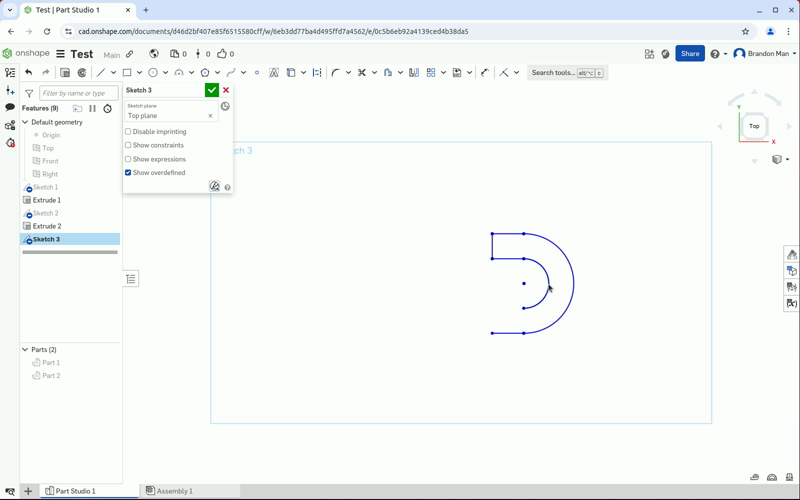
key(l)
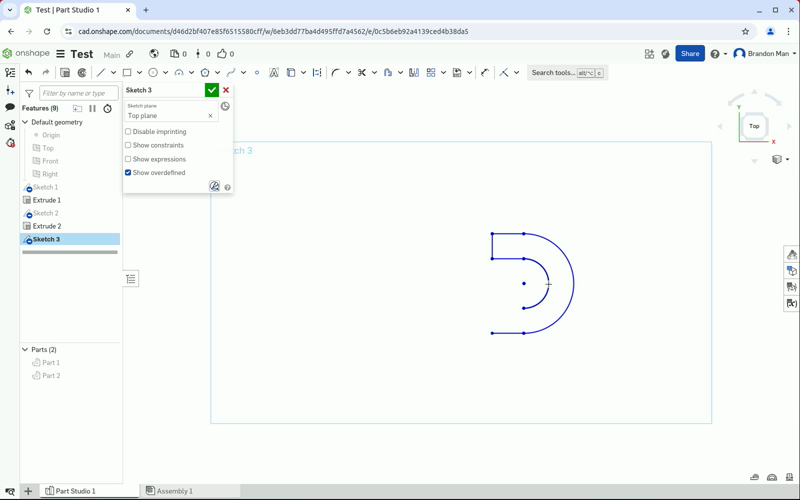
mouse_move(523, 308)
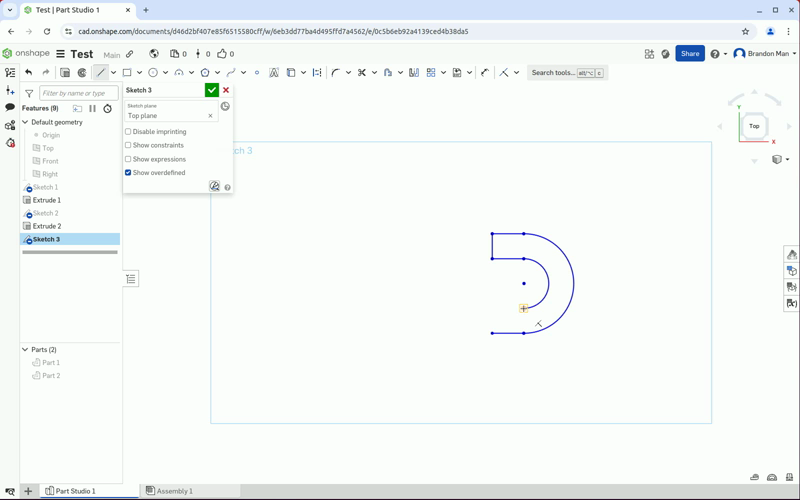
click(523, 308)
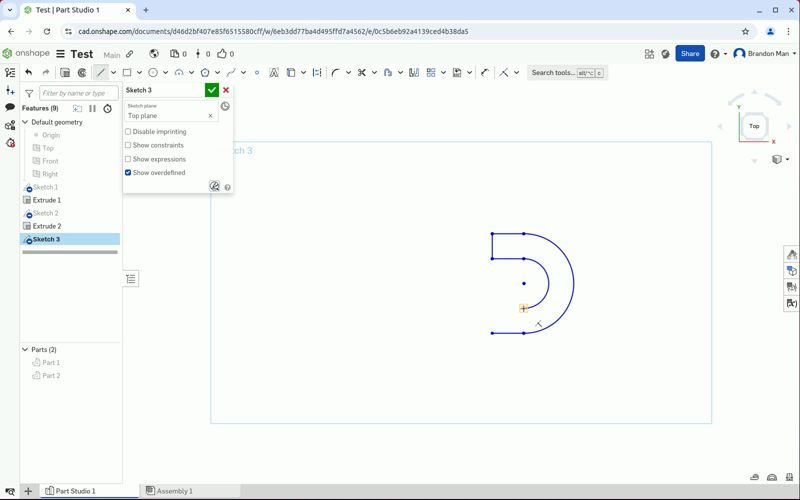
key_down(shift)
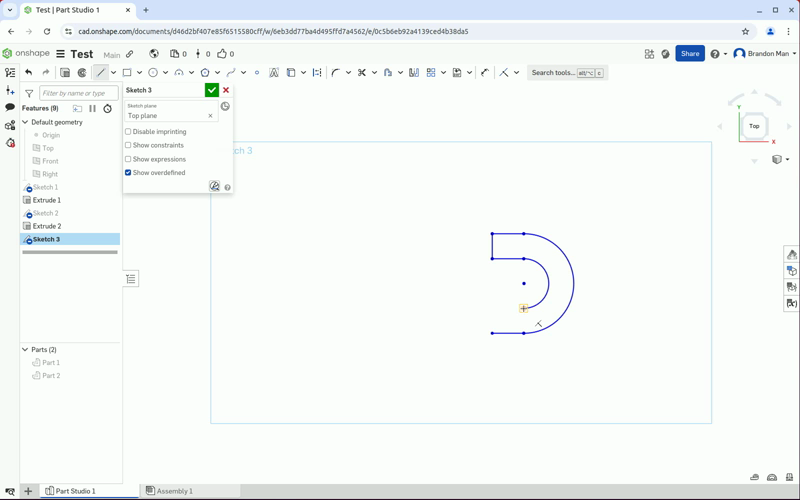
mouse_move(553, 308)
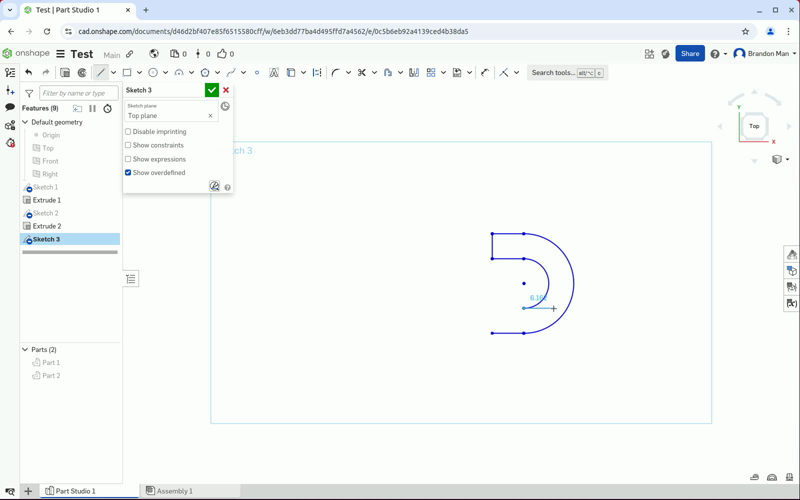
mouse_move(492, 308)
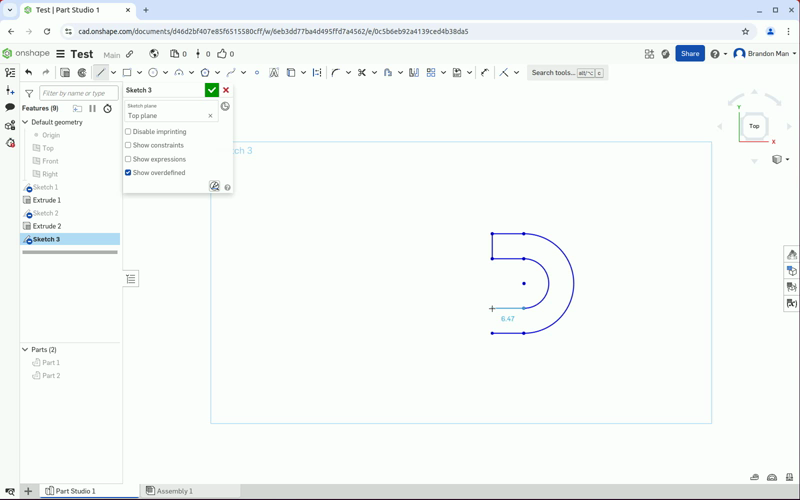
click(492, 308)
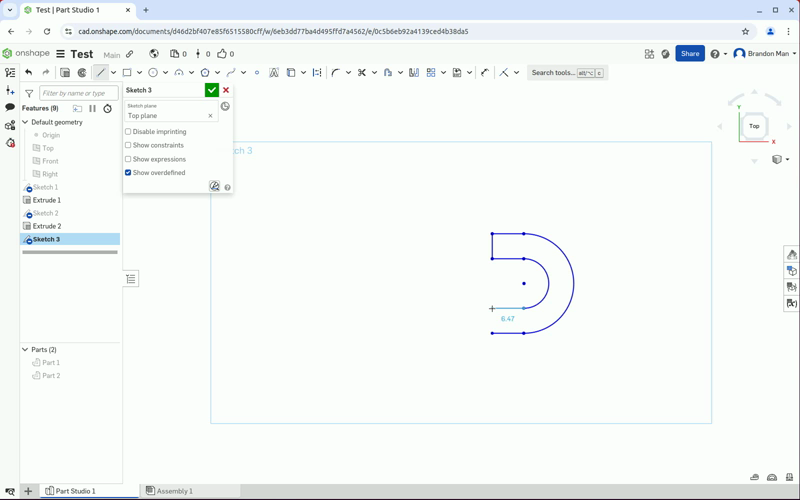
key_up(shift)
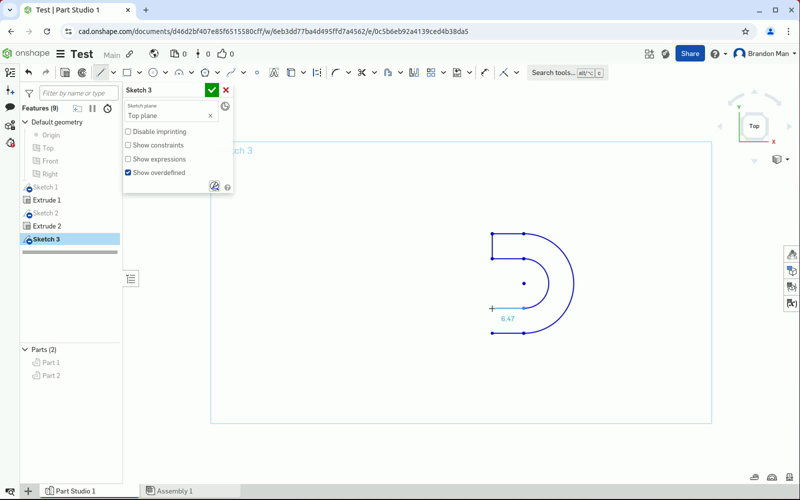
mouse_move(522, 308)
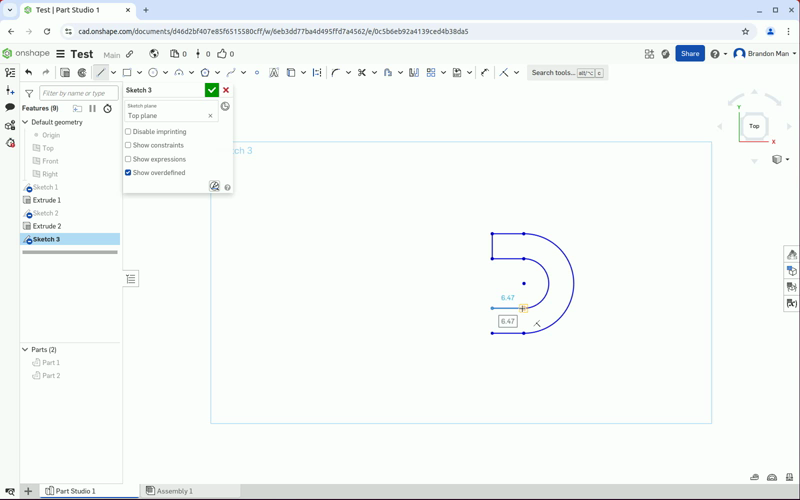
key_down(shift)
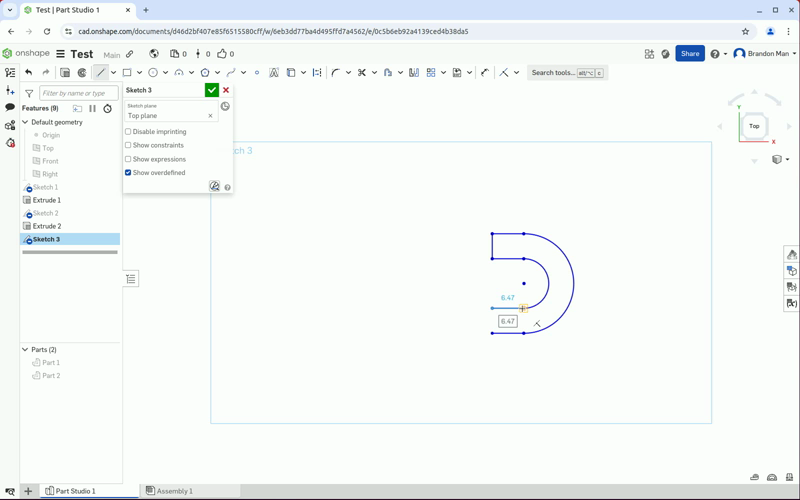
mouse_move(492, 333)
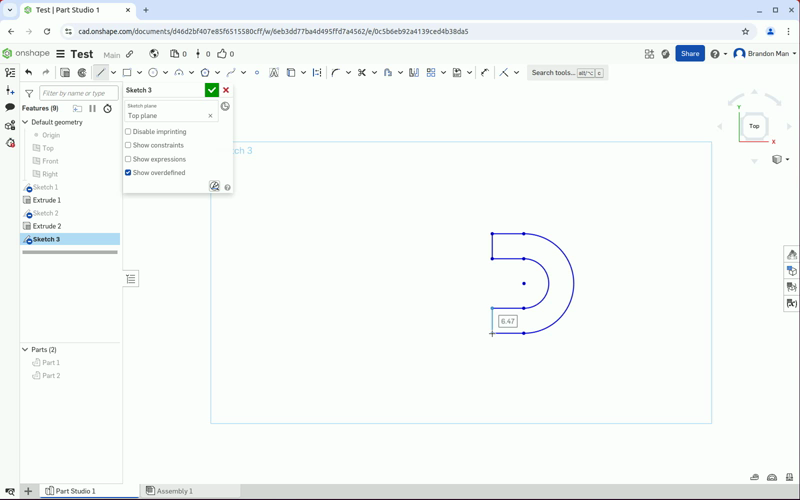
key_up(shift)
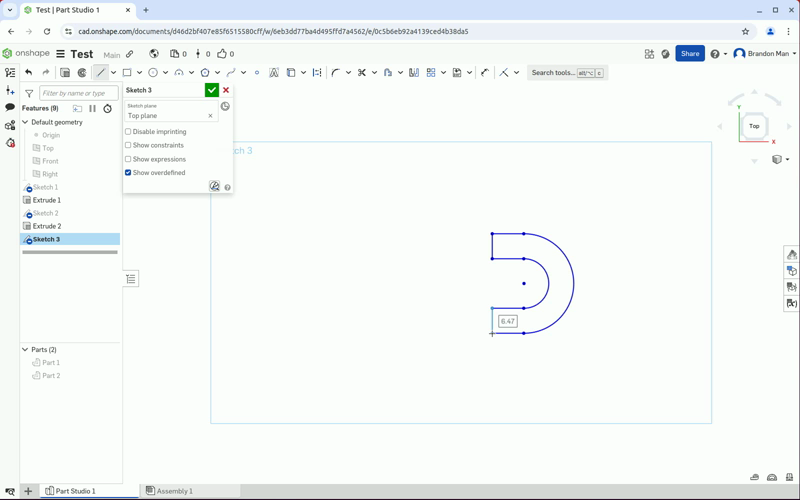
click(492, 333)
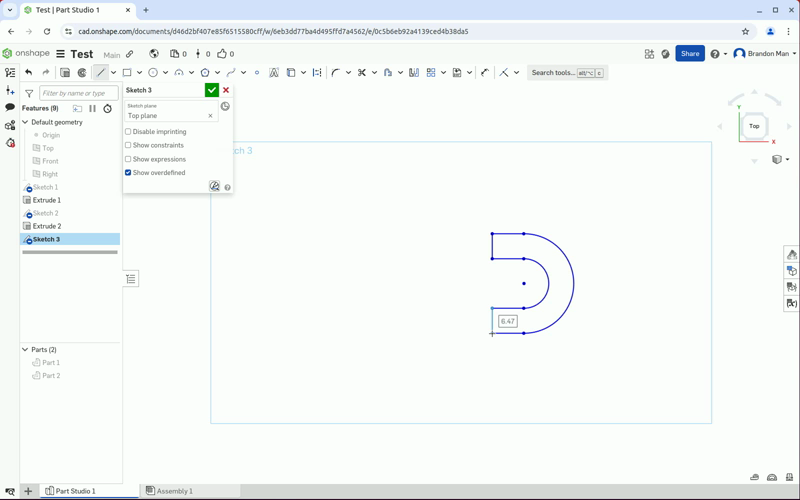
key(esc)
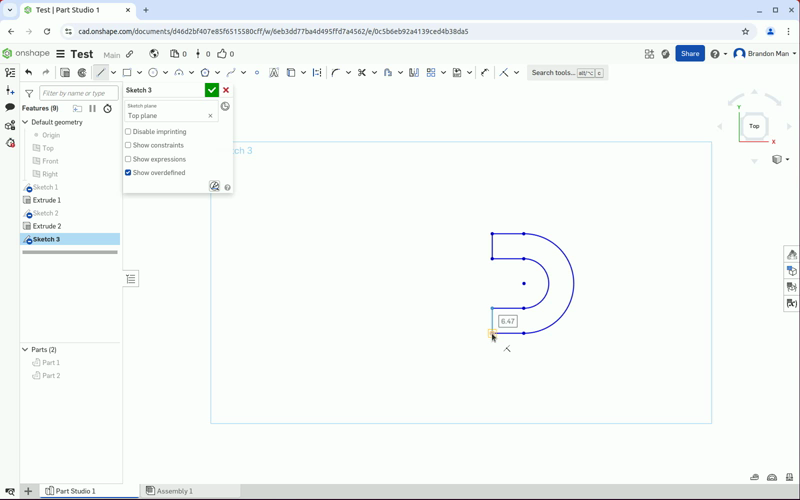
mouse_move(499, 247)
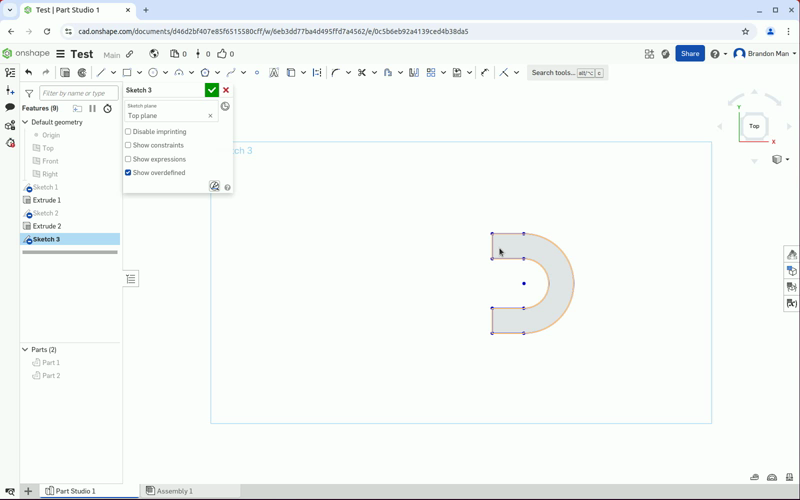
scroll(6)
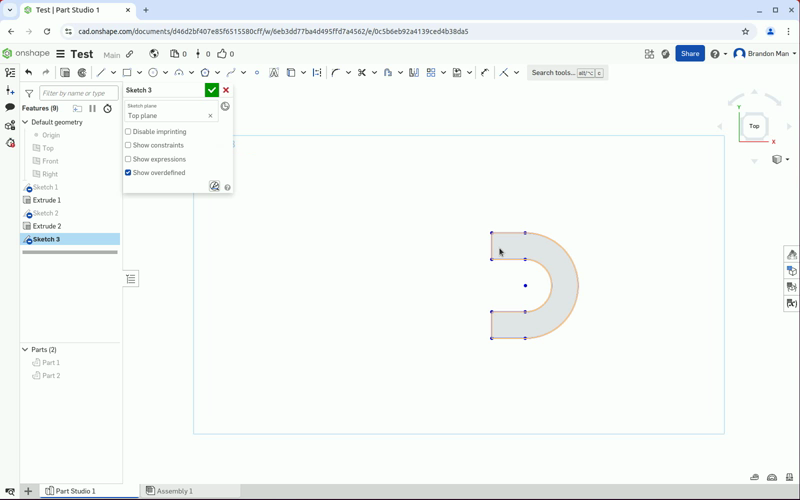
scroll(6)
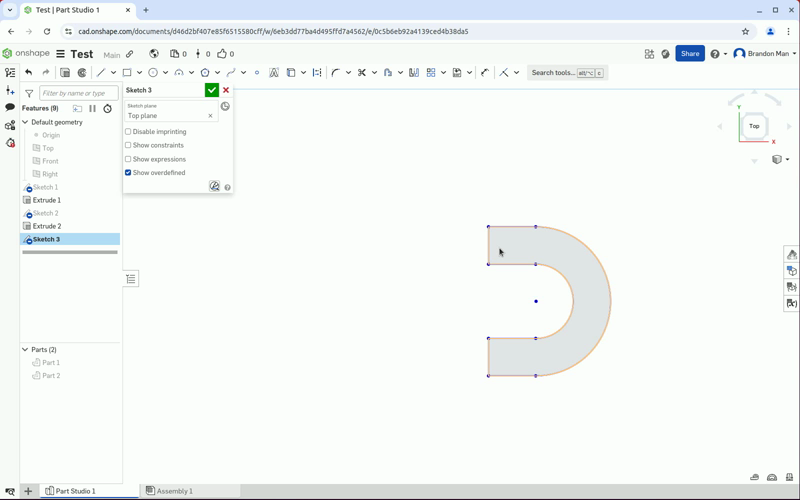
scroll(6)
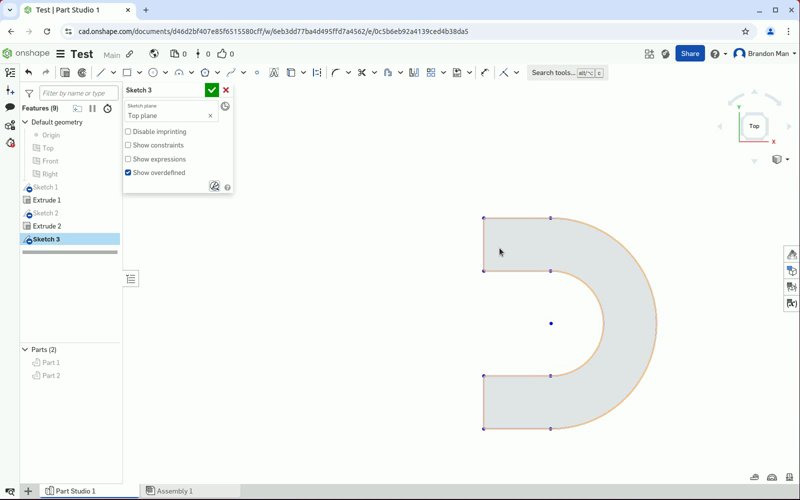
scroll(6)
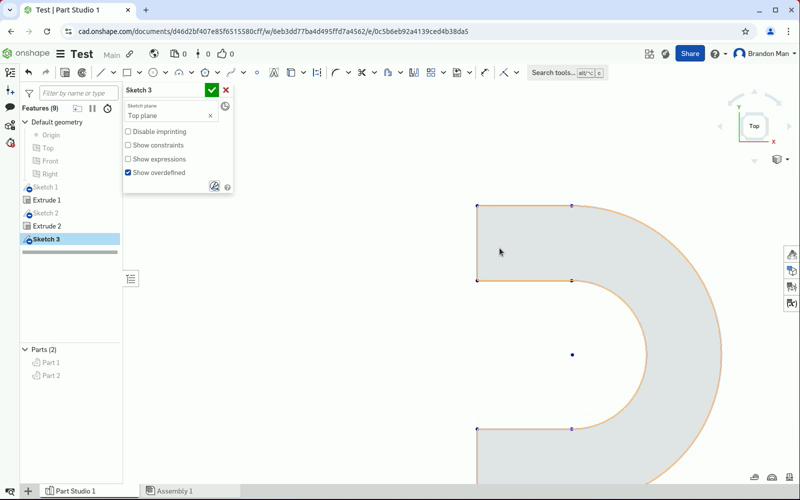
scroll(6)
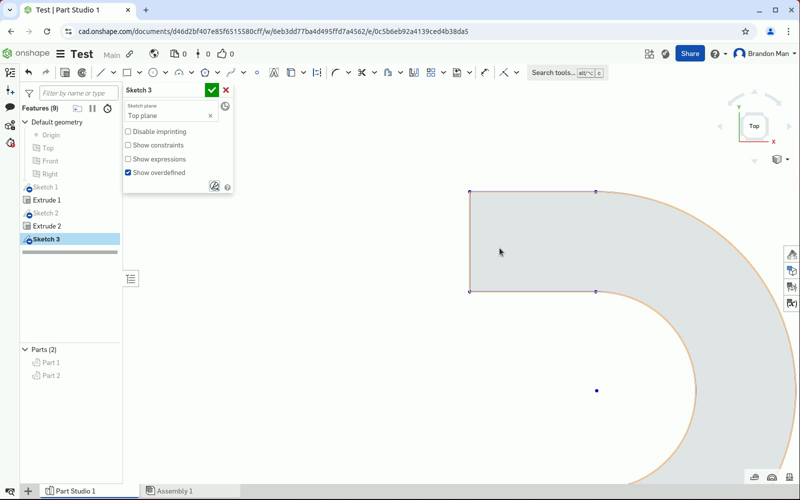
scroll(6)
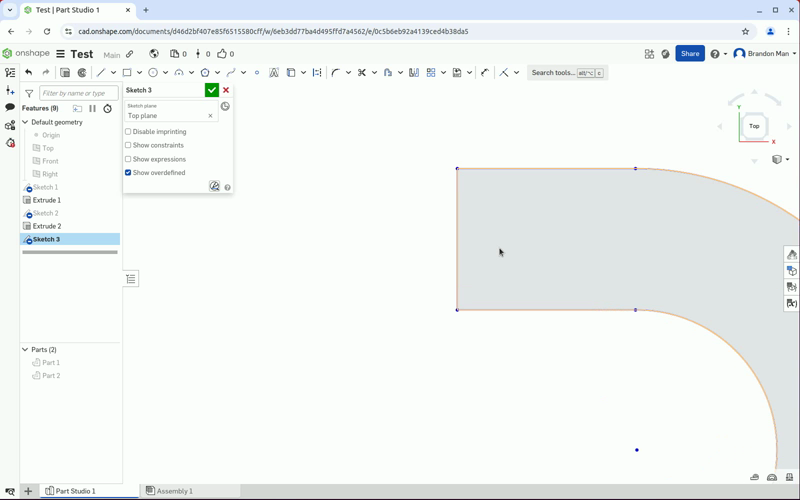
scroll(6)
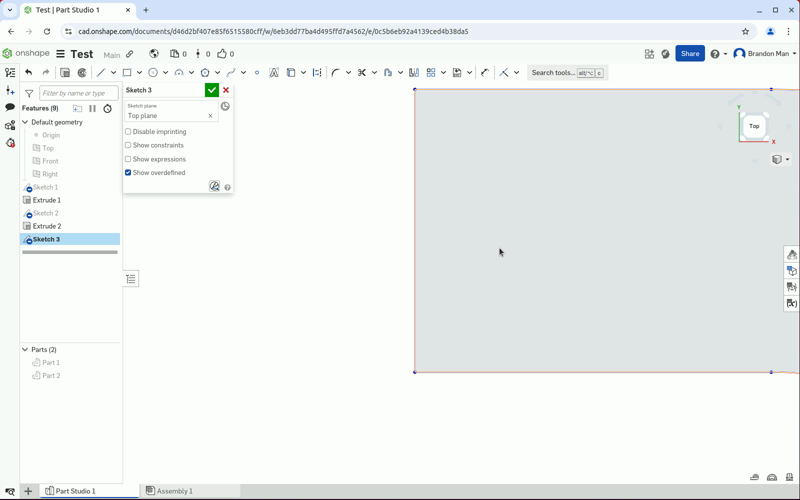
click(499, 247)
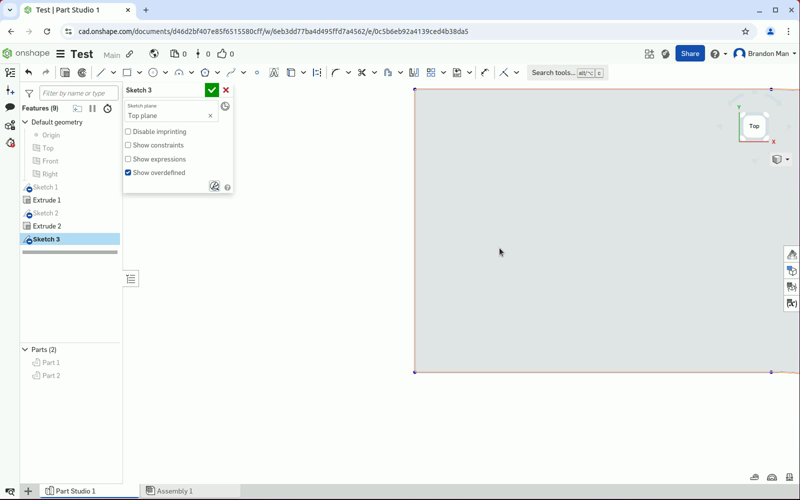
scroll(-6)
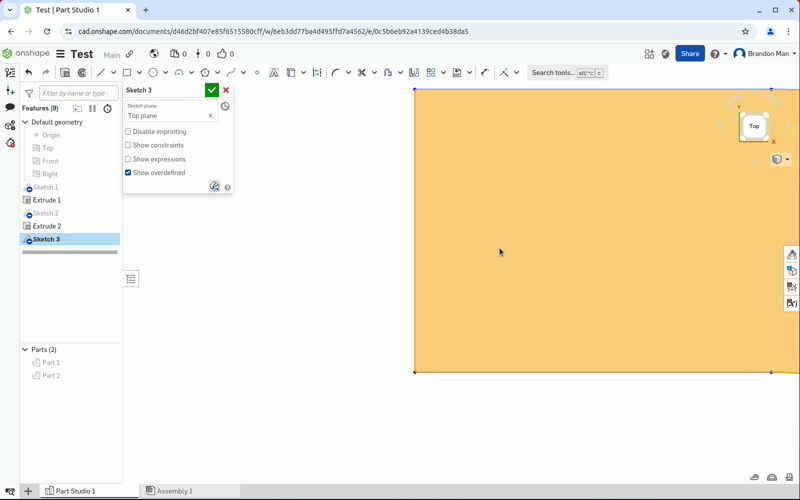
scroll(-6)
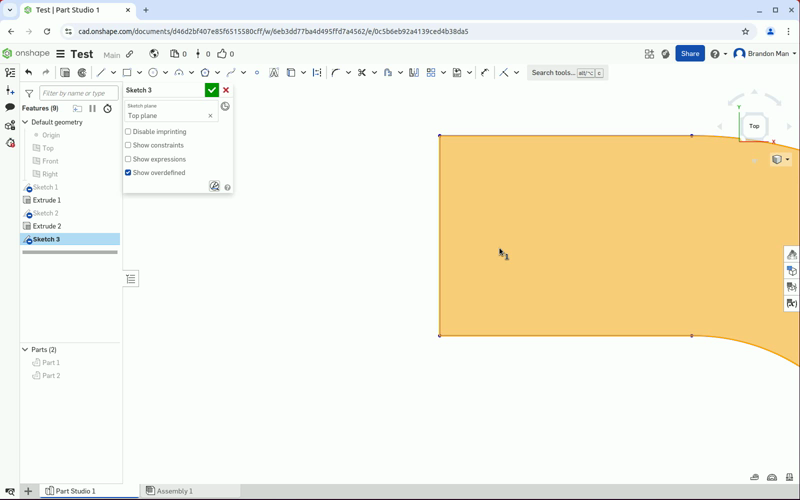
scroll(-6)
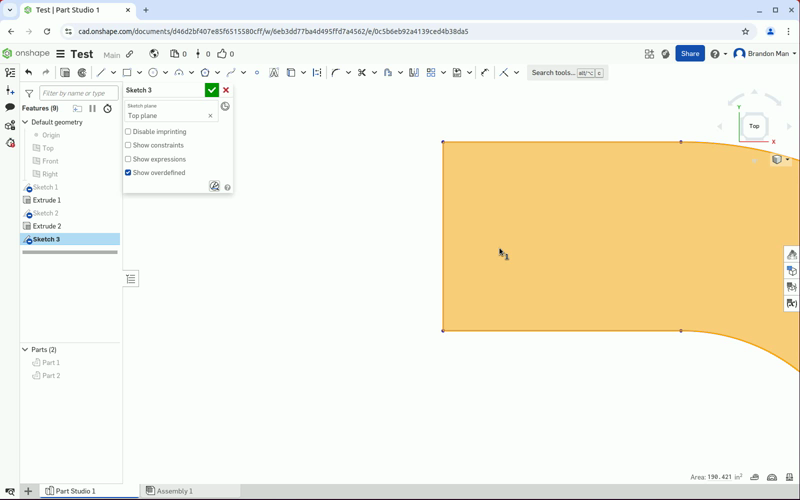
scroll(-6)
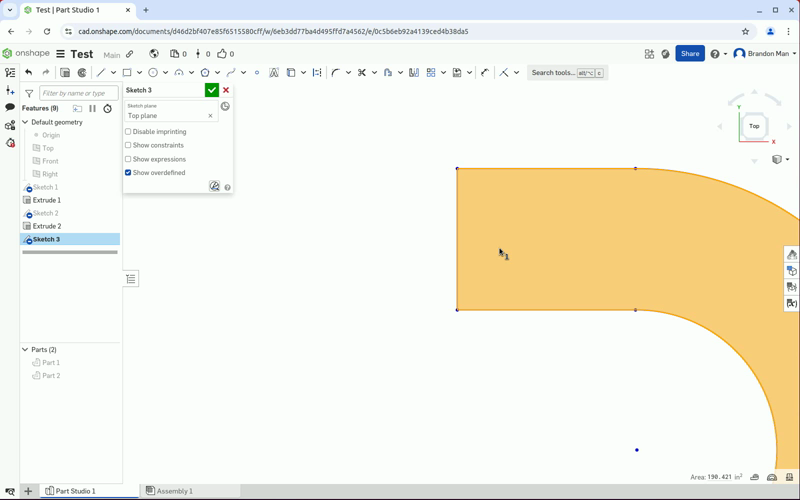
scroll(-6)
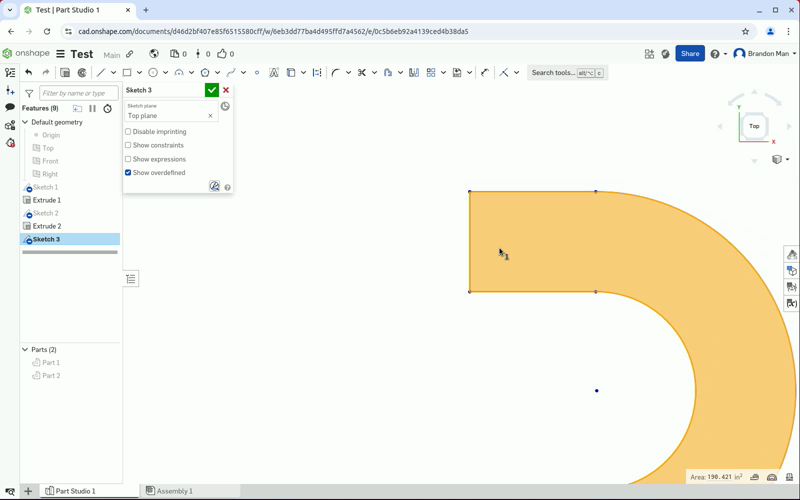
scroll(-6)
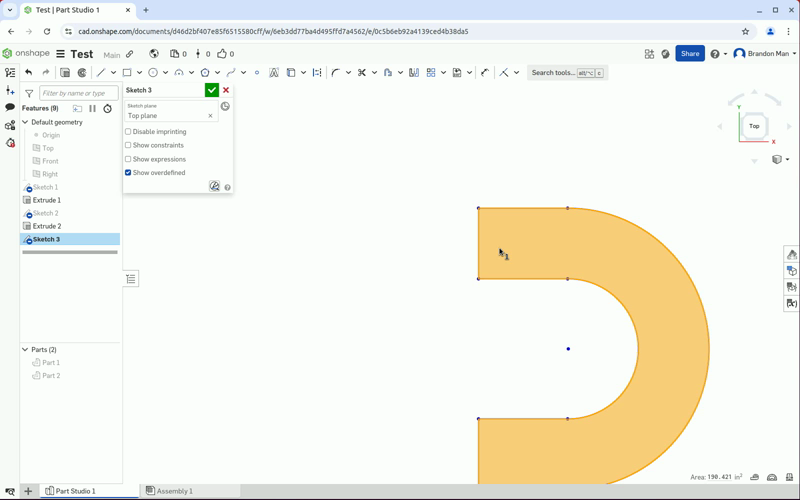
scroll(-6)
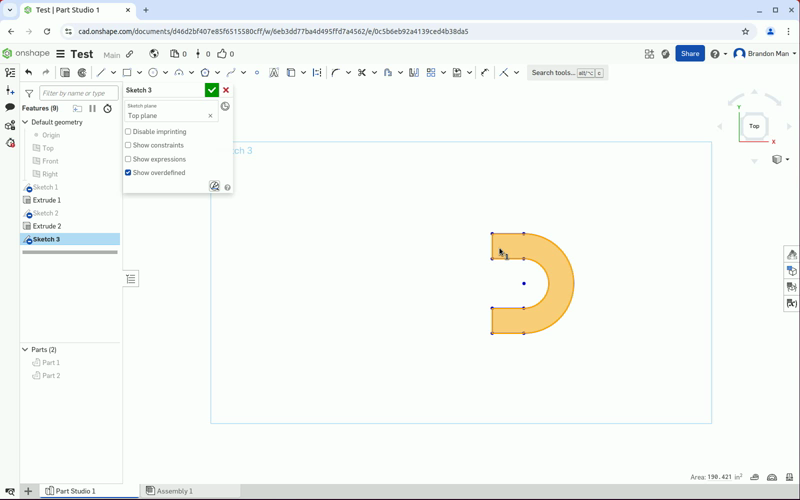
mouse_move(73, 352)
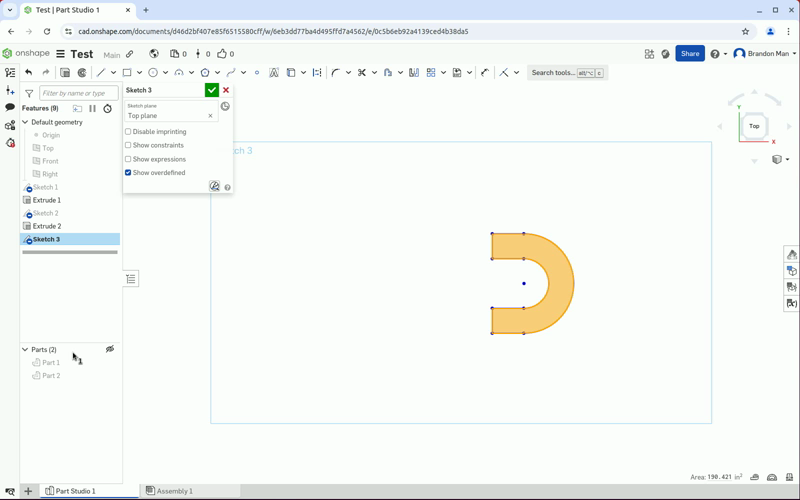
key(shift+y)
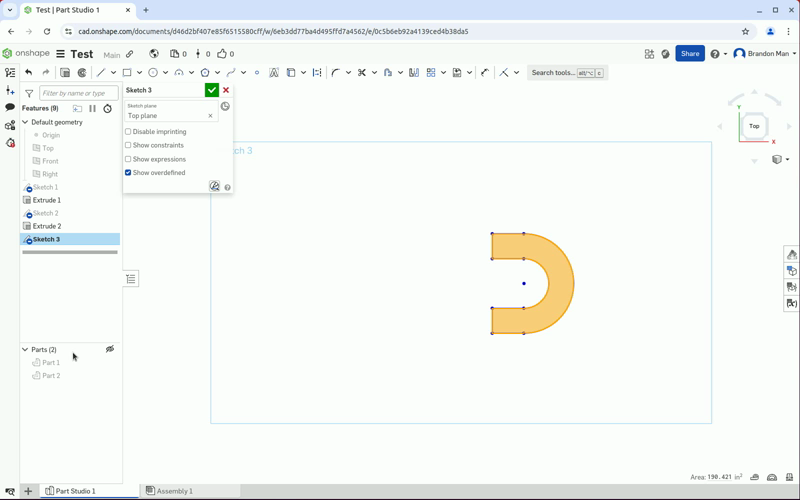
key(shift+e)
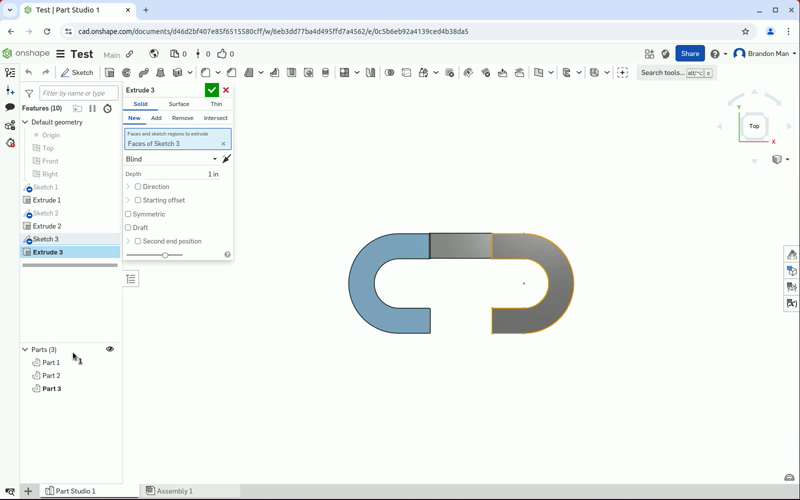
mouse_move(143, 106)
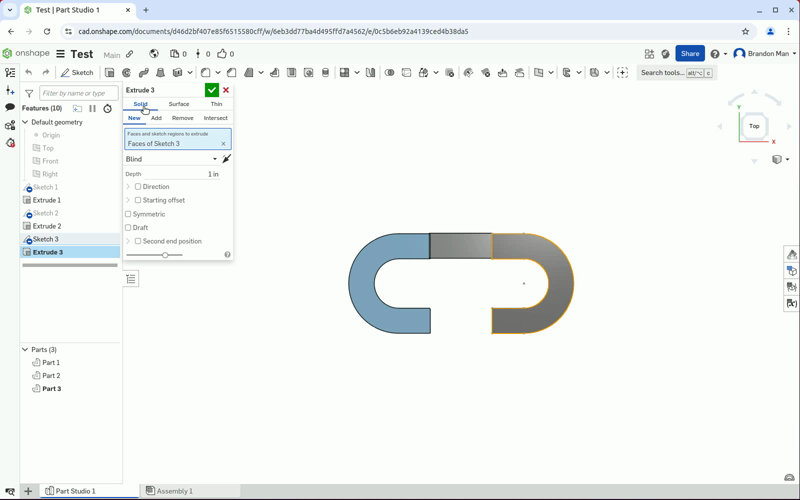
click(143, 106)
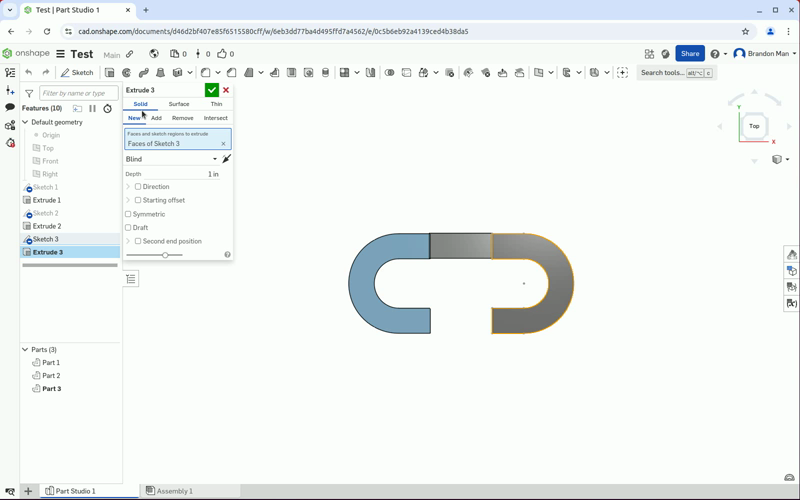
mouse_move(137, 120)
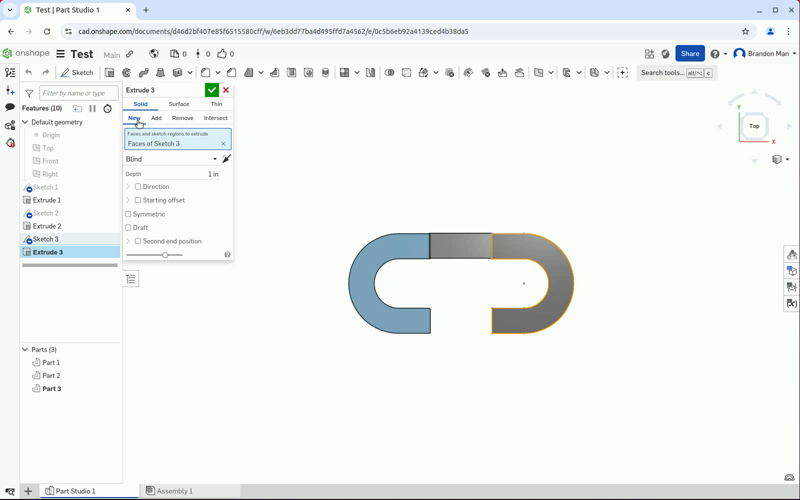
click(137, 120)
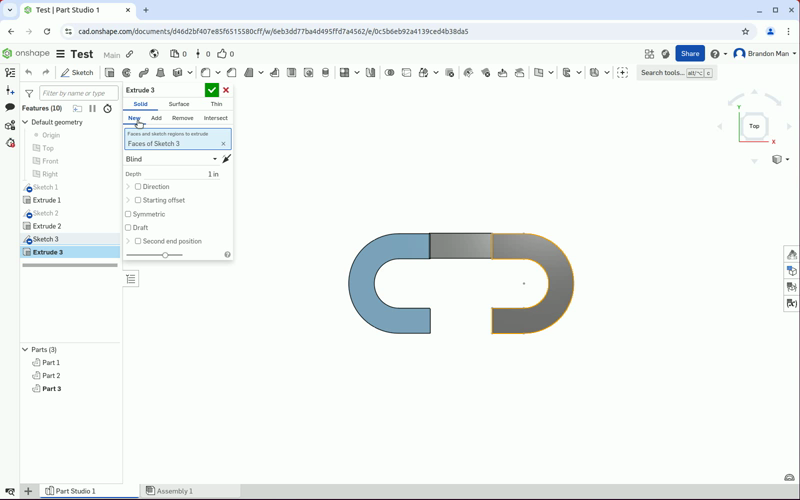
key(tab, 4)
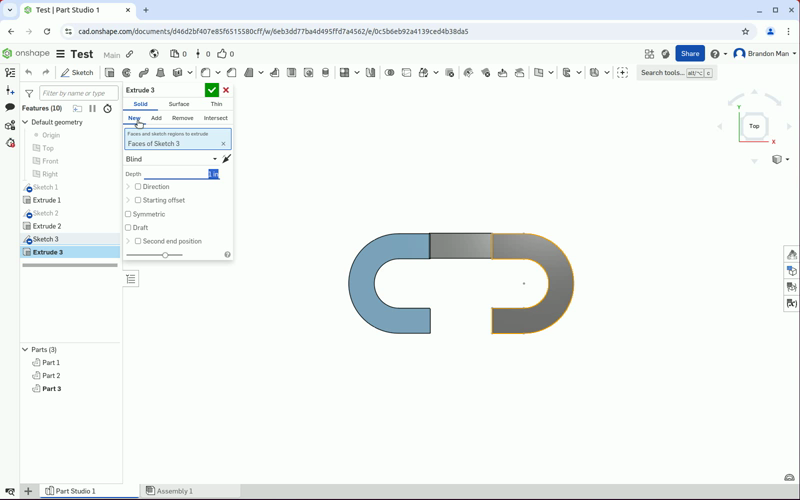
text(5.055)
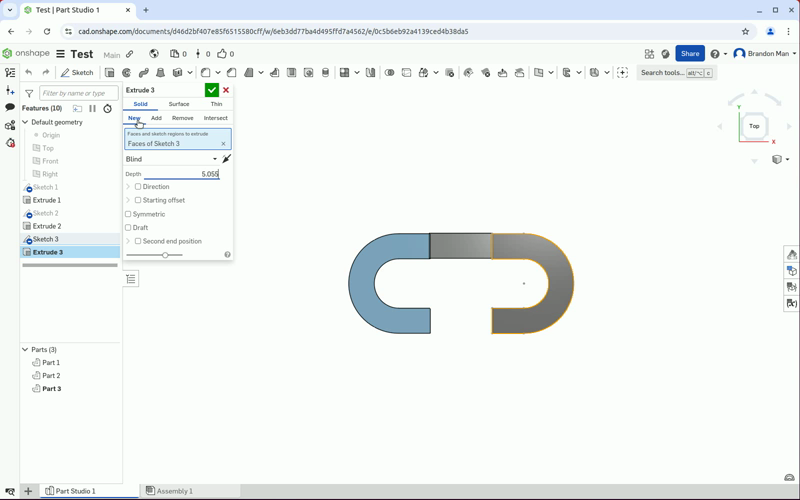
key(enter)
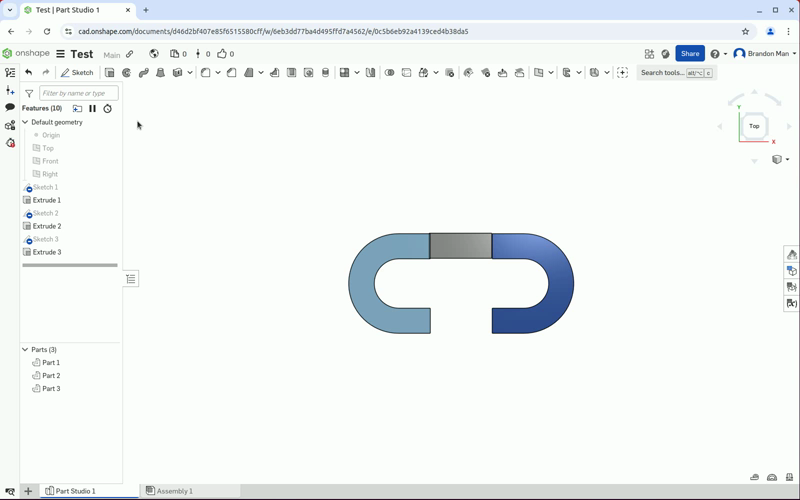
key(shift+h)
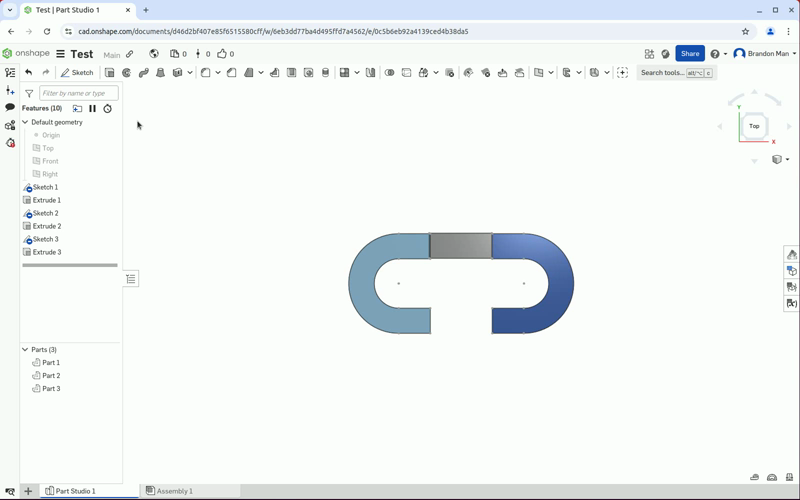
key(shift+h)
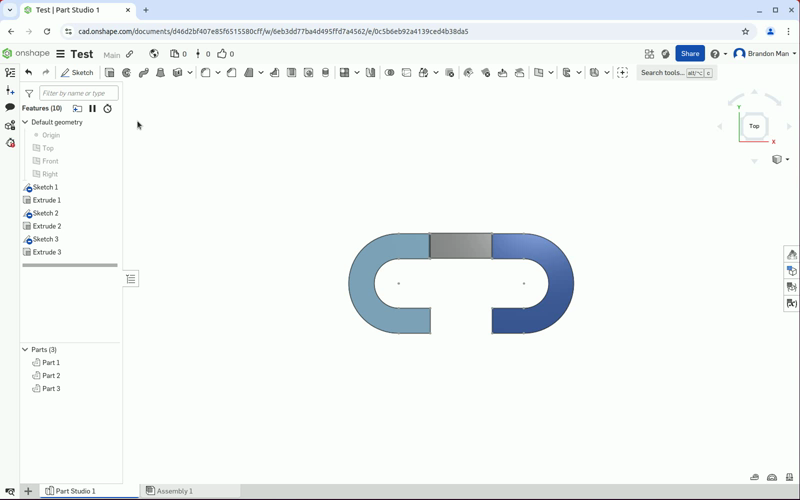
key(shift+7)
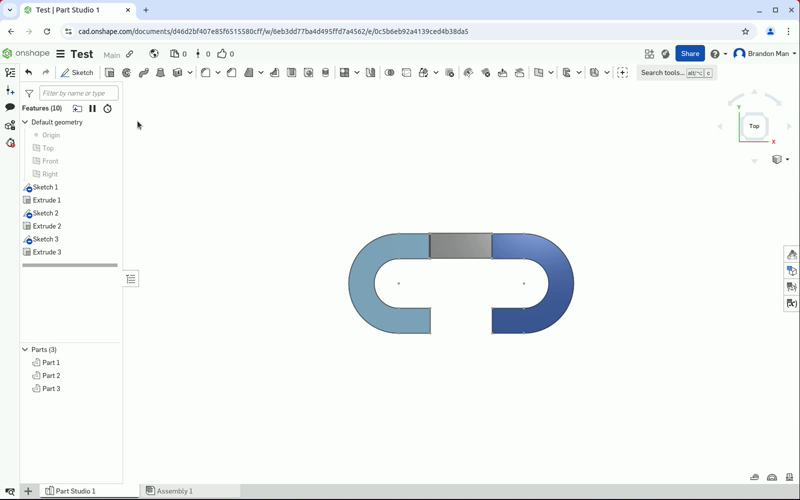
key(up, 3)
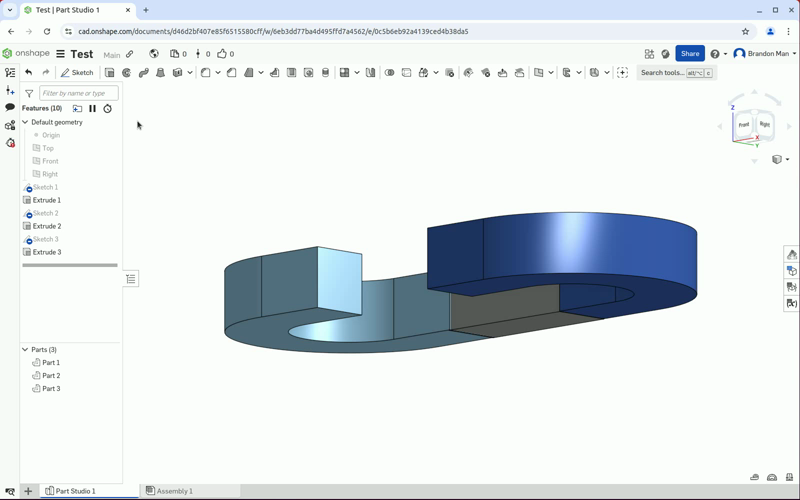
key(left, 3)
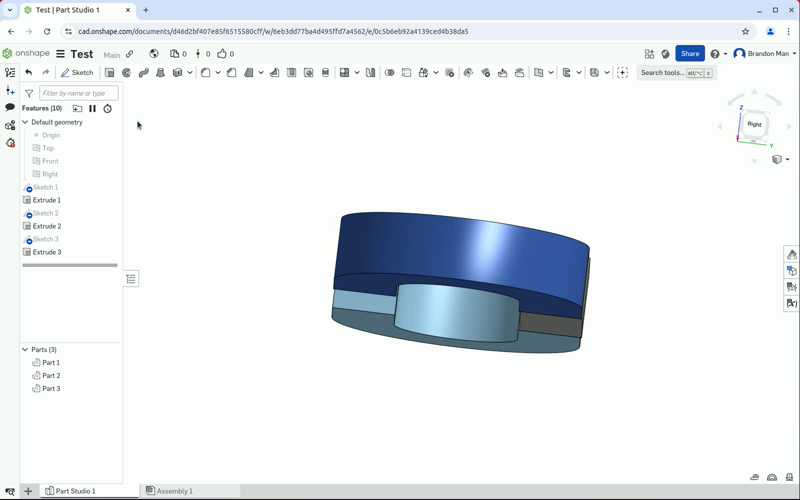
key(right, 3)
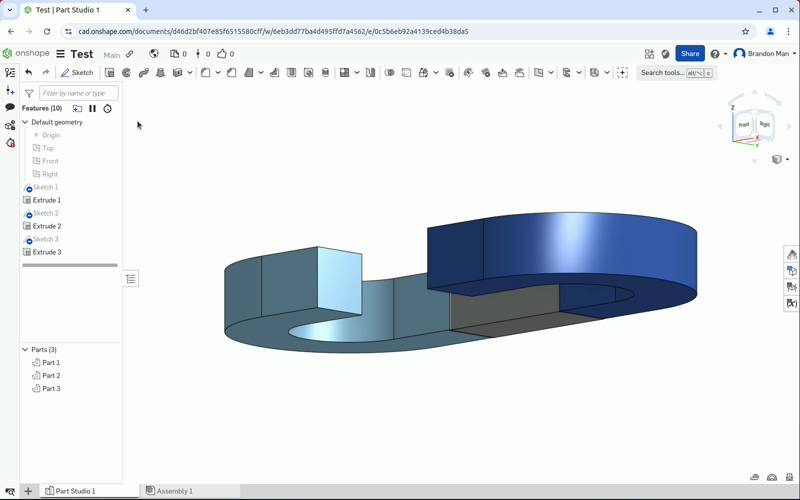
key(down, 3)
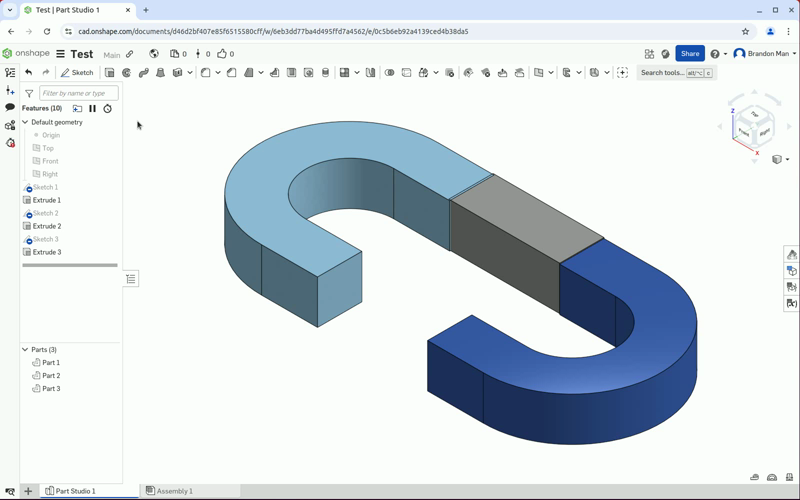
mouse_move(73, 189)
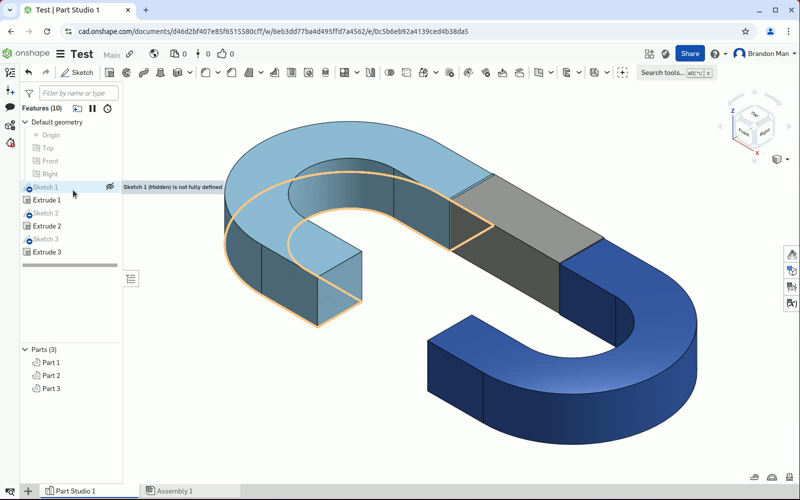
click(73, 189)